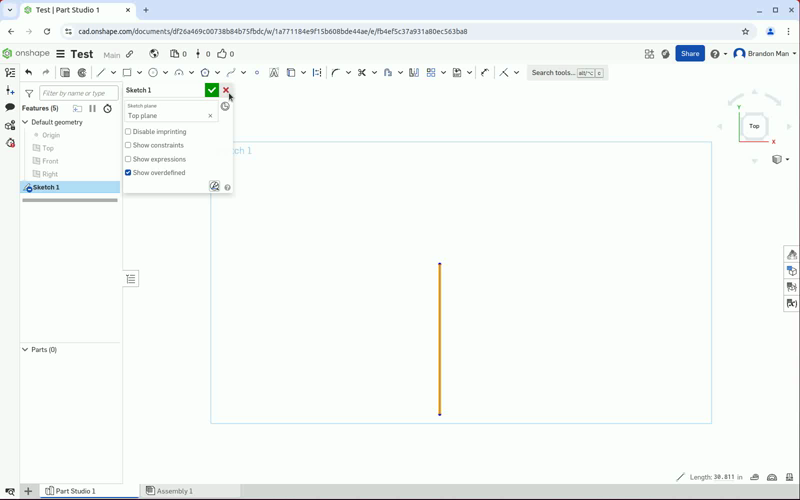
key(shift+h)
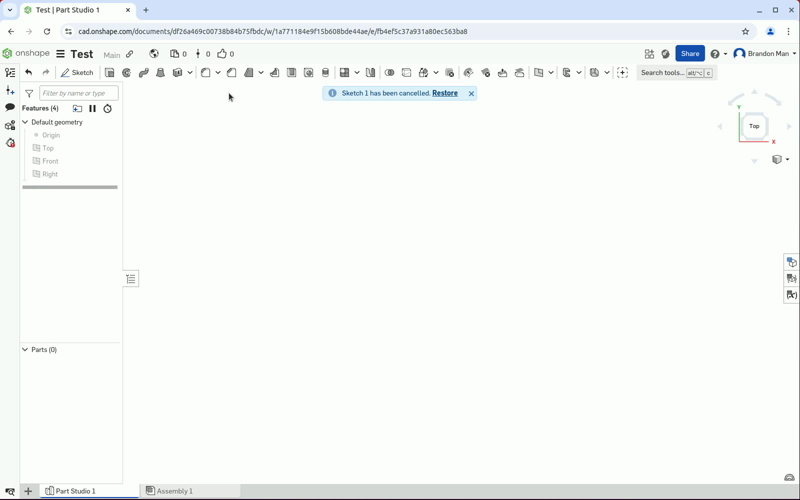
mouse_move(73, 352)
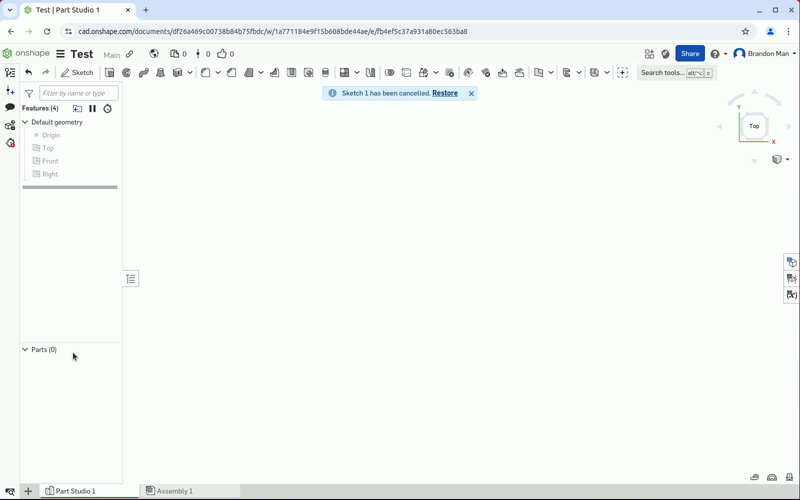
key(y)
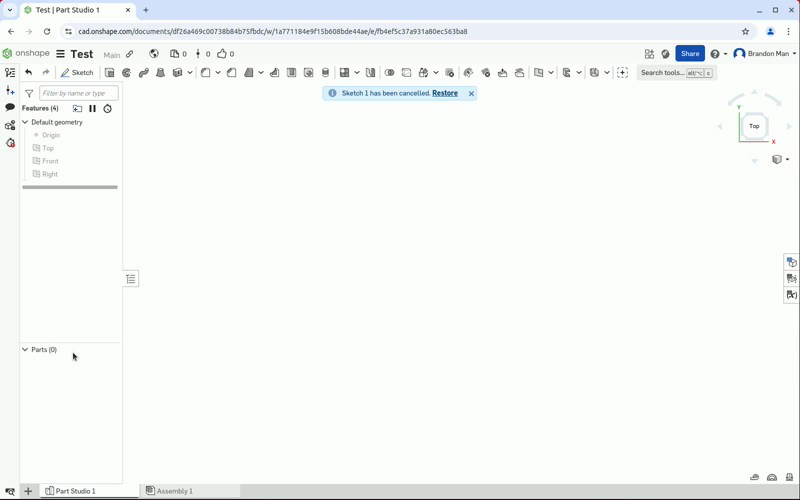
key(shift+p)
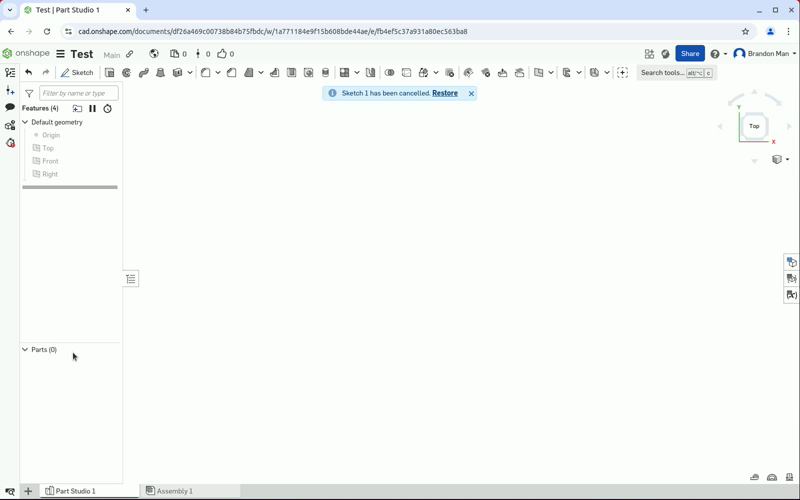
key(space)
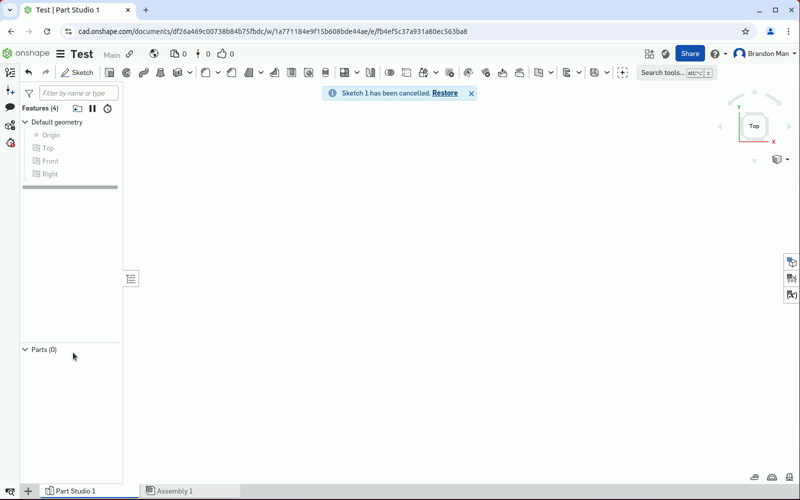
key_down(shift)
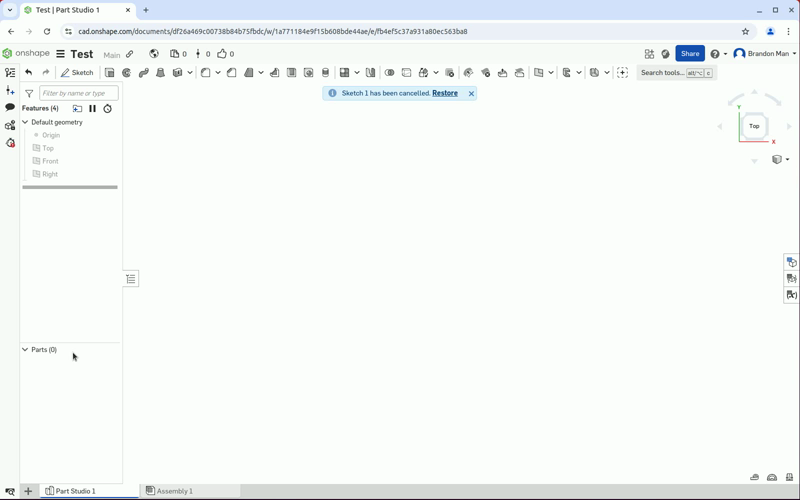
key(up)
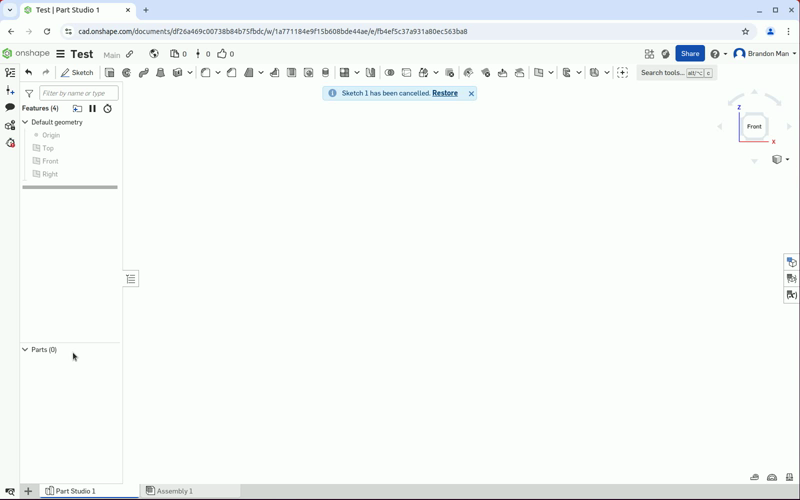
key_up(shift)
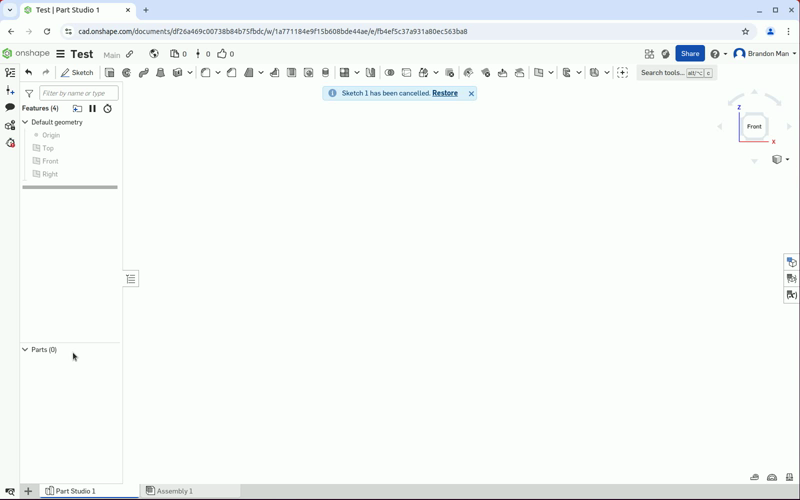
mouse_move(73, 352)
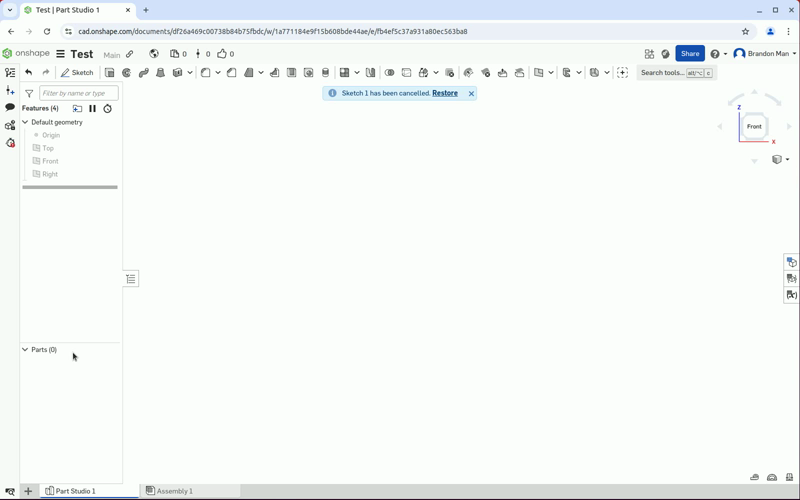
key(shift+y)
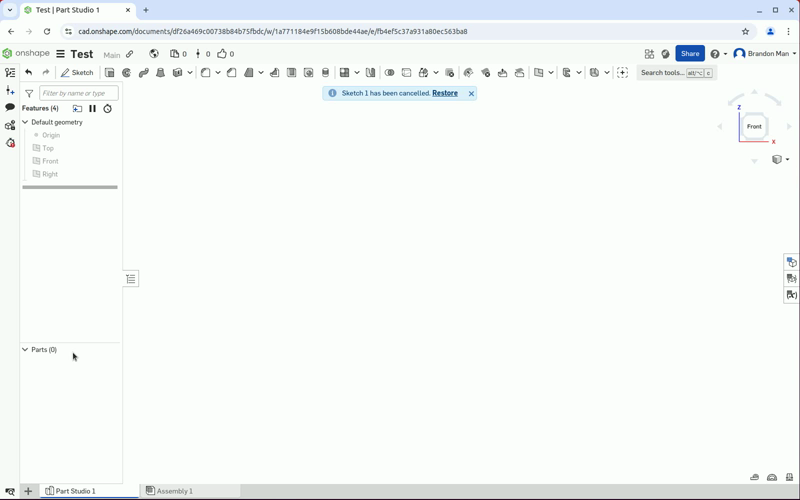
key(shift+s)
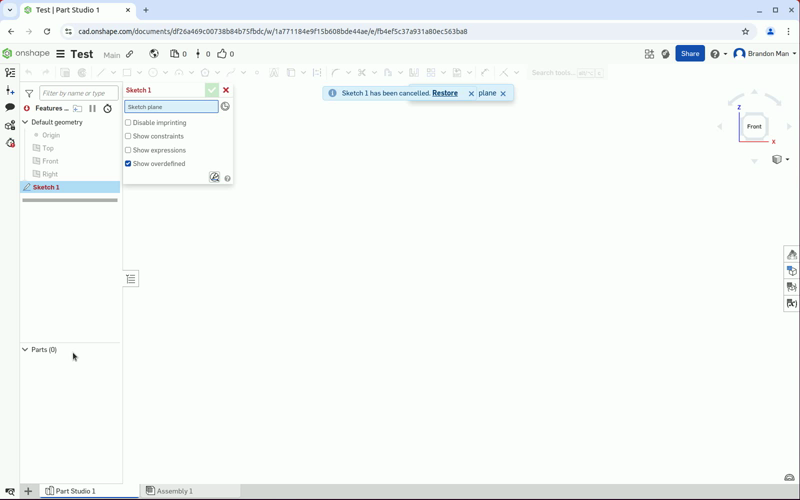
mouse_move(73, 163)
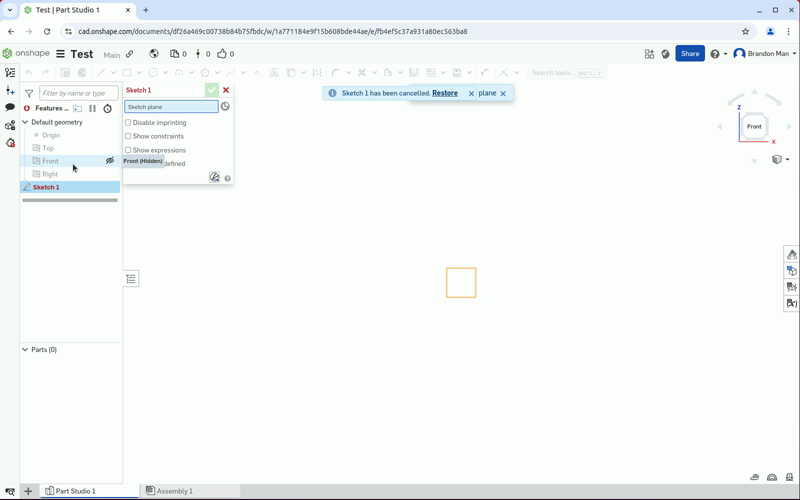
click(73, 163)
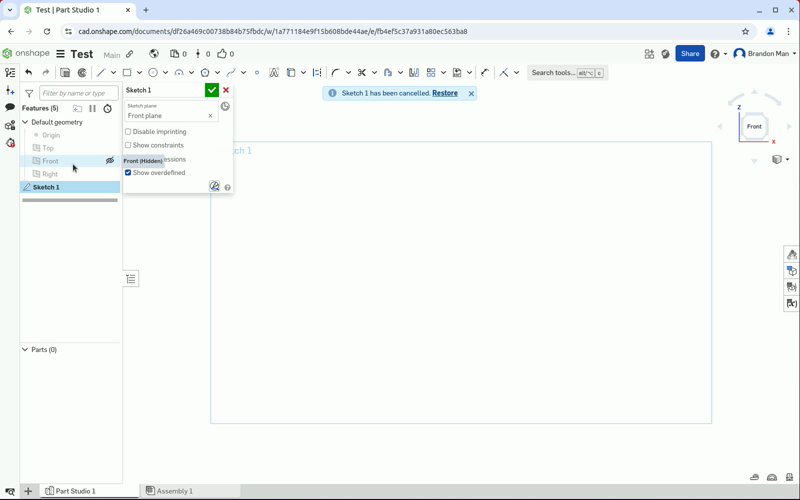
mouse_move(73, 352)
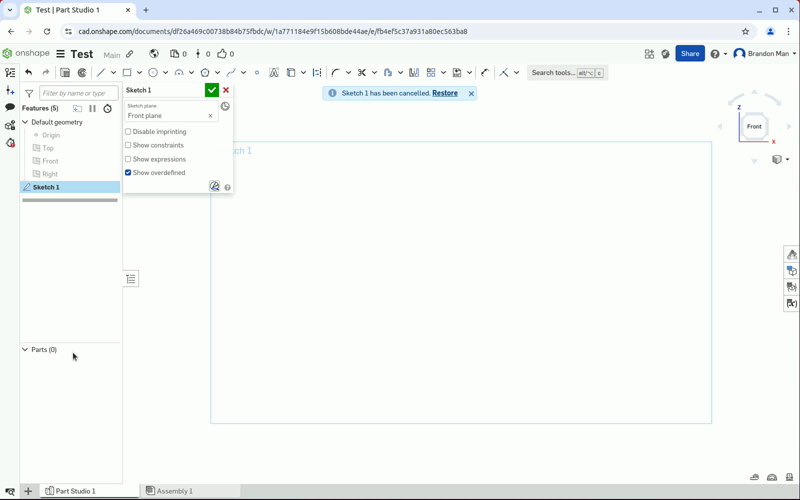
key(y)
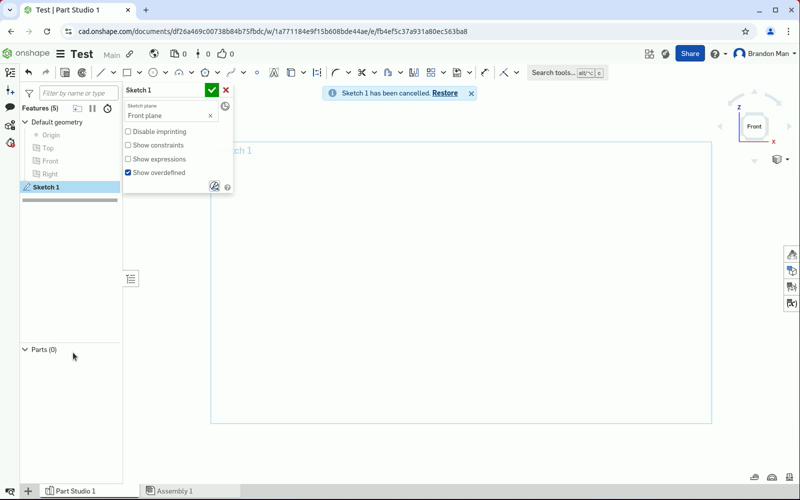
key(l)
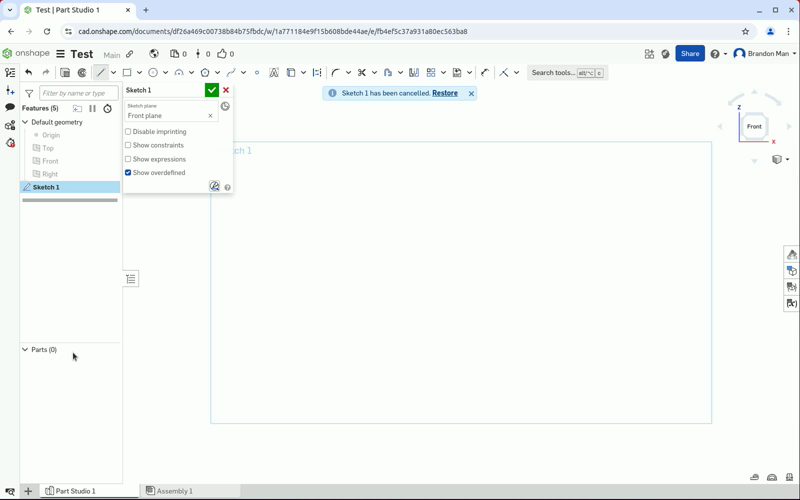
key_down(shift)
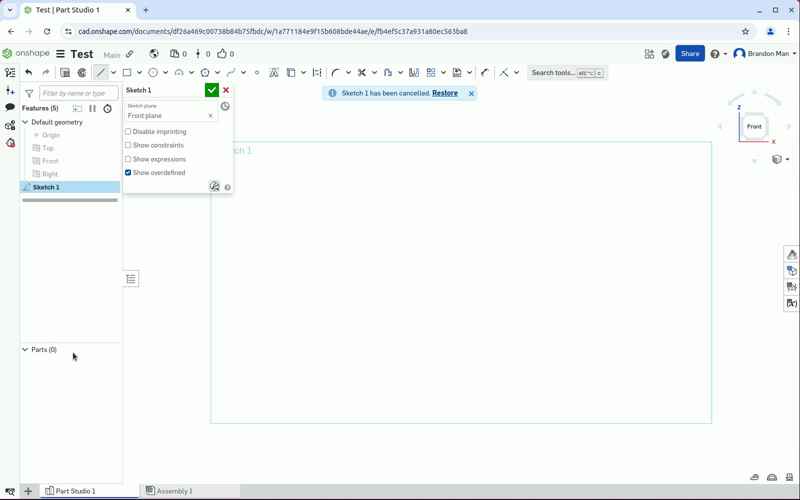
mouse_move(466, 395)
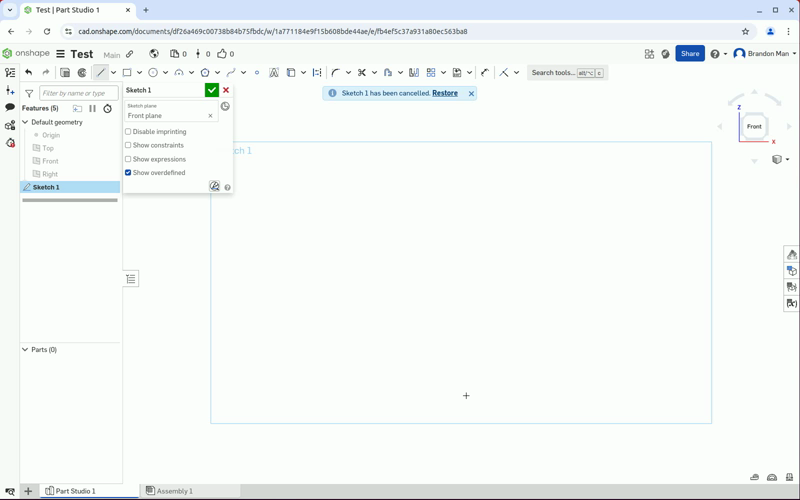
click(466, 395)
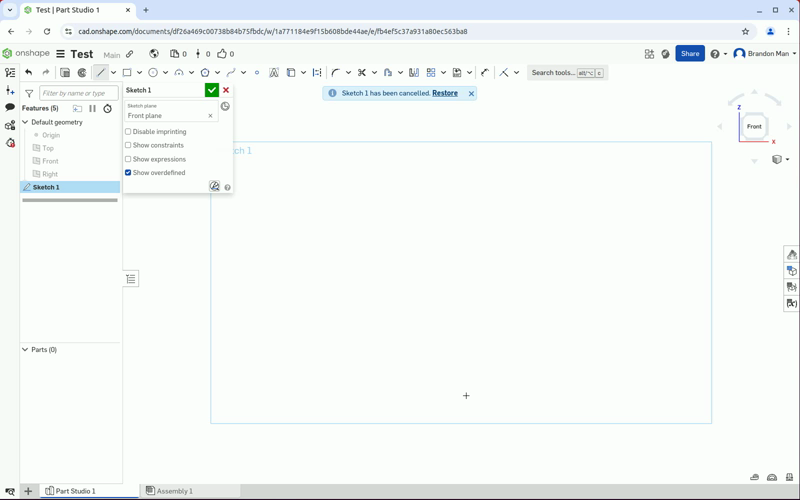
key_up(shift)
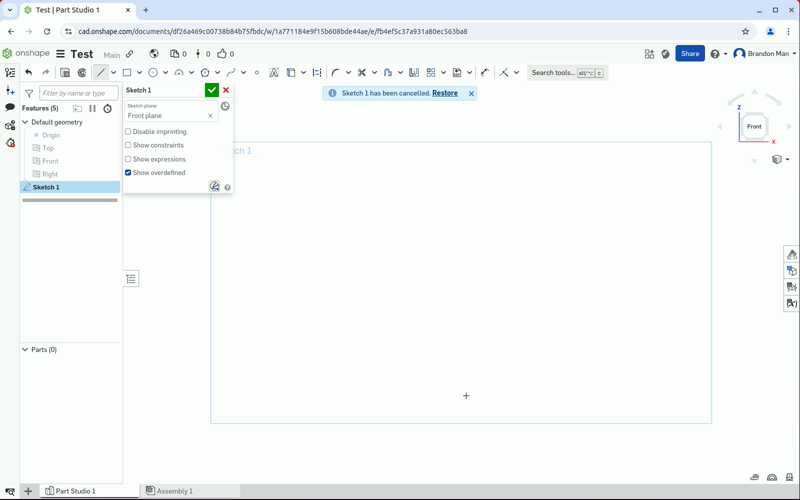
key_down(shift)
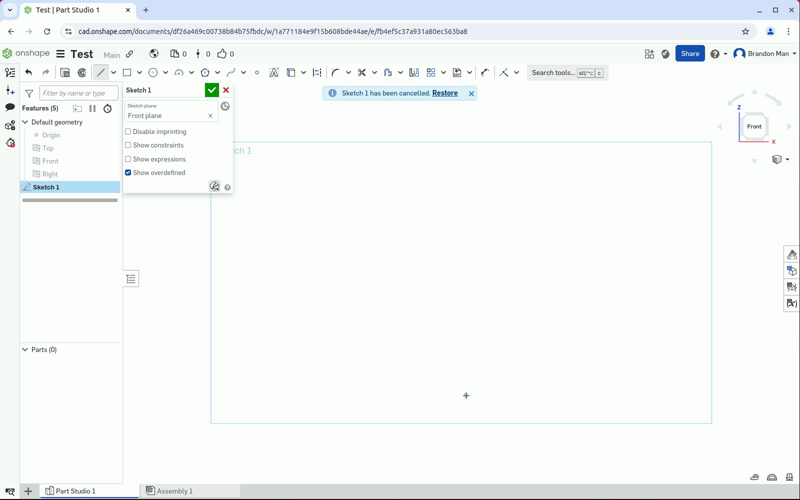
mouse_move(496, 395)
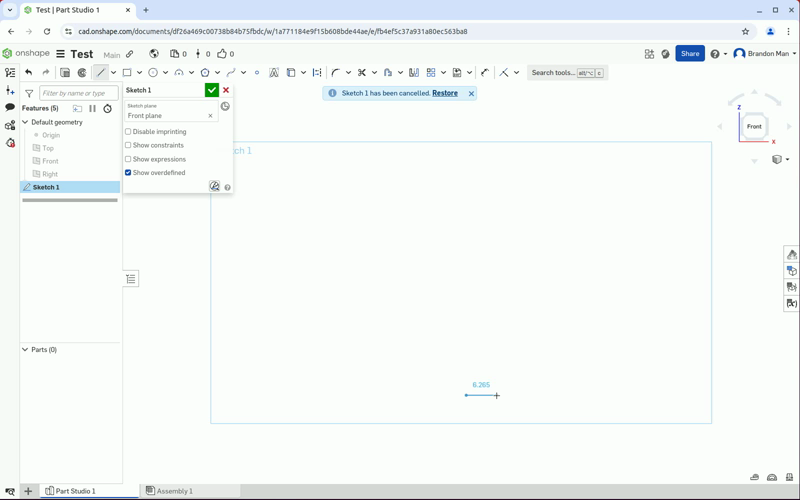
mouse_move(523, 395)
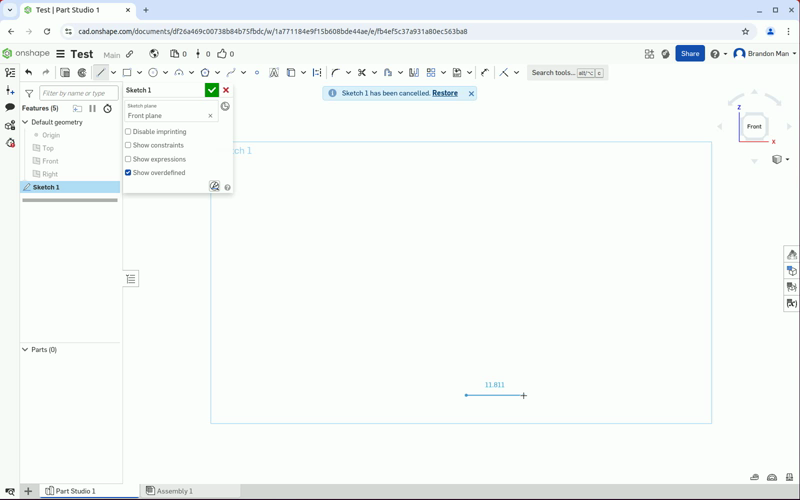
click(523, 395)
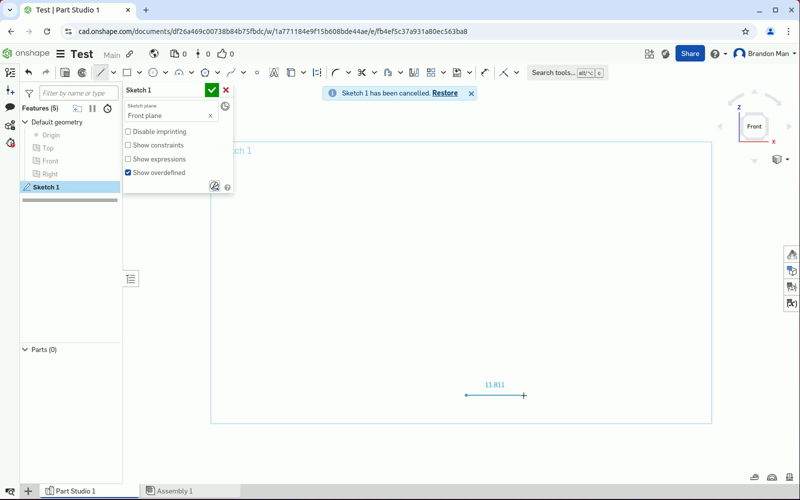
key_up(shift)
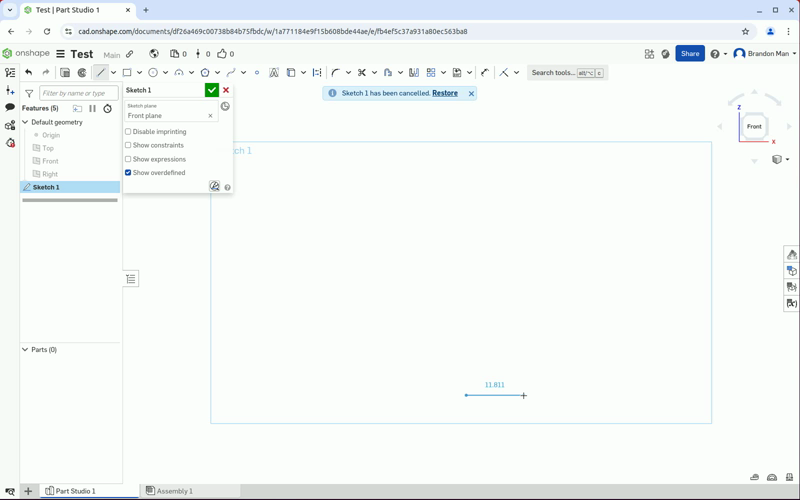
key_down(shift)
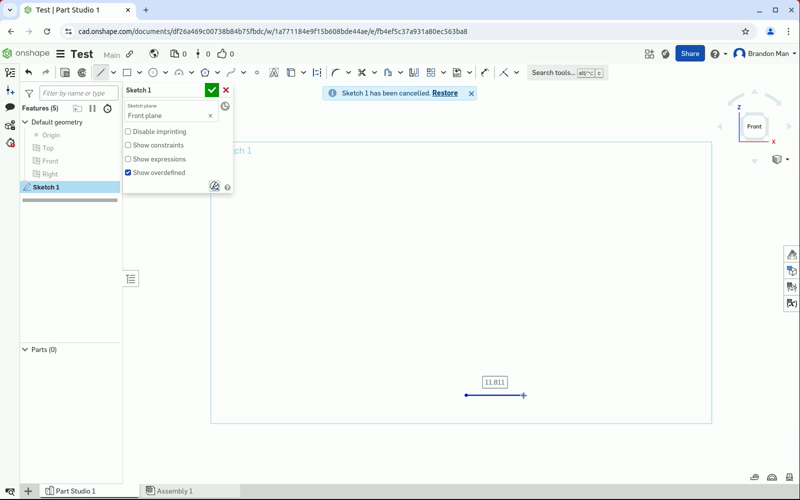
mouse_move(553, 395)
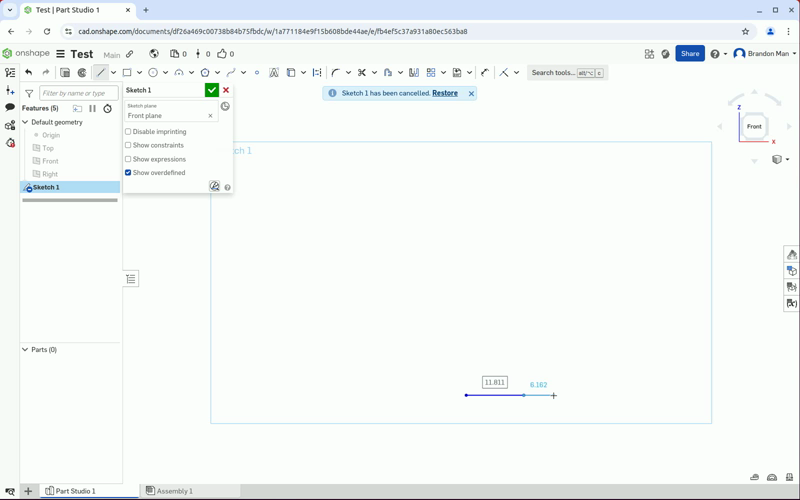
mouse_move(523, 366)
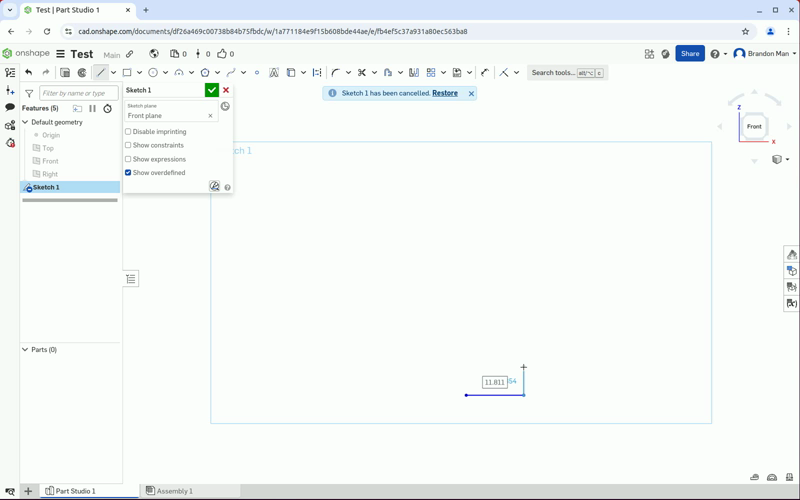
click(523, 366)
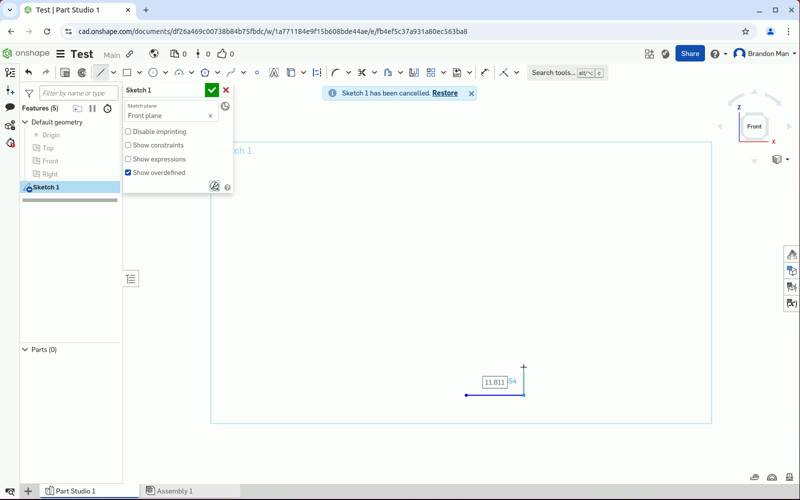
key_up(shift)
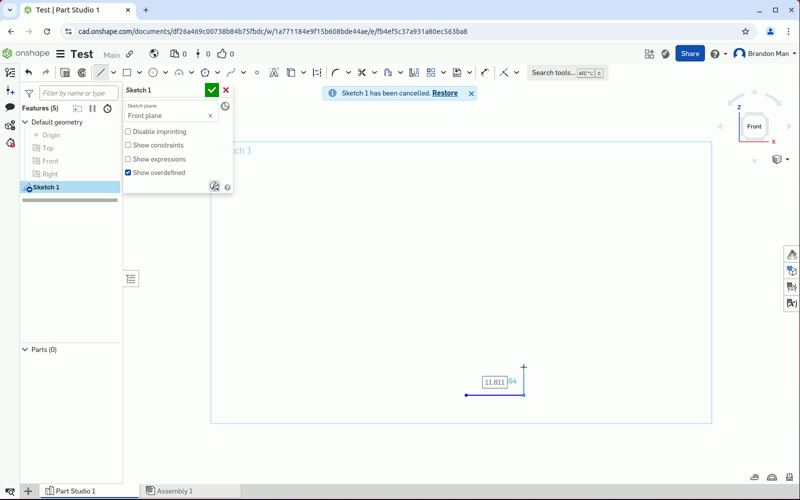
key_down(shift)
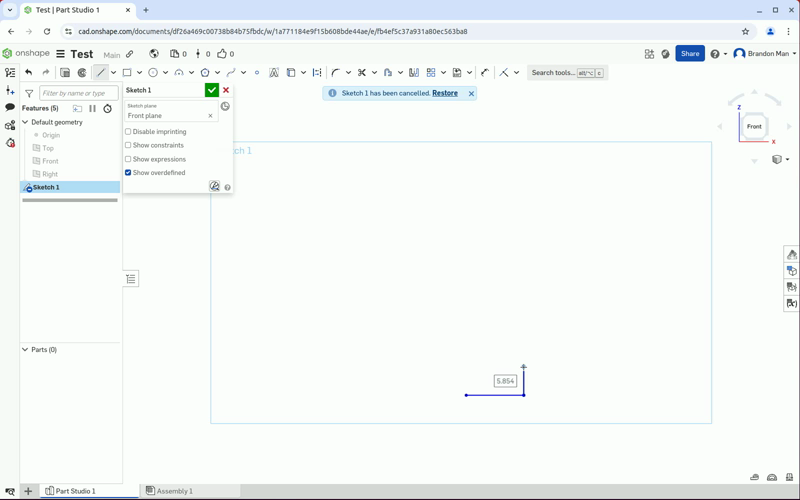
mouse_move(553, 366)
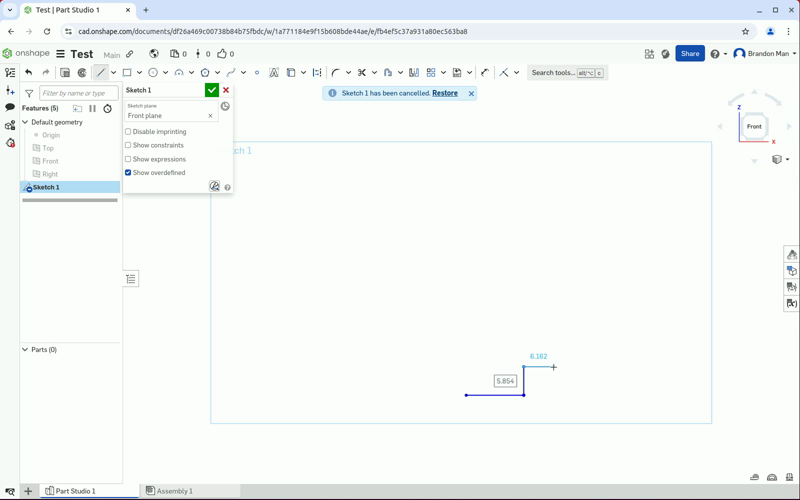
mouse_move(523, 338)
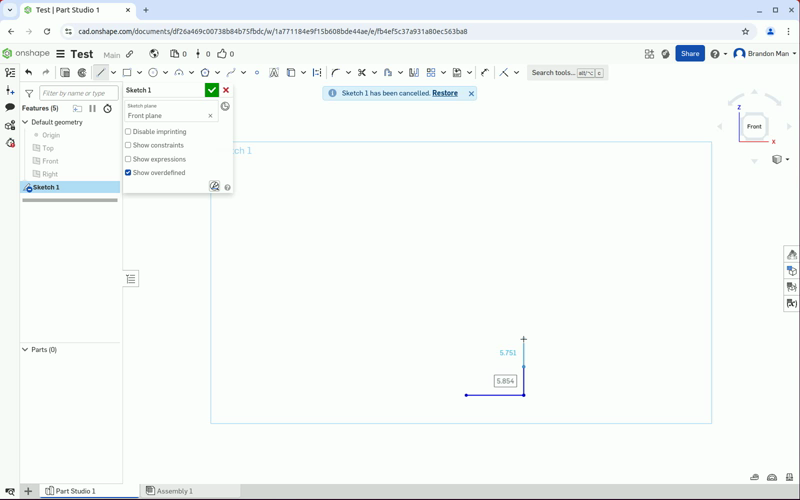
click(523, 338)
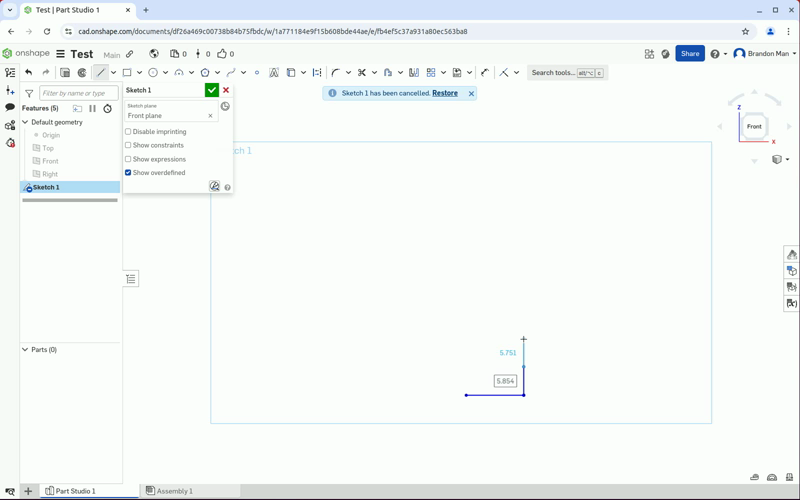
key_up(shift)
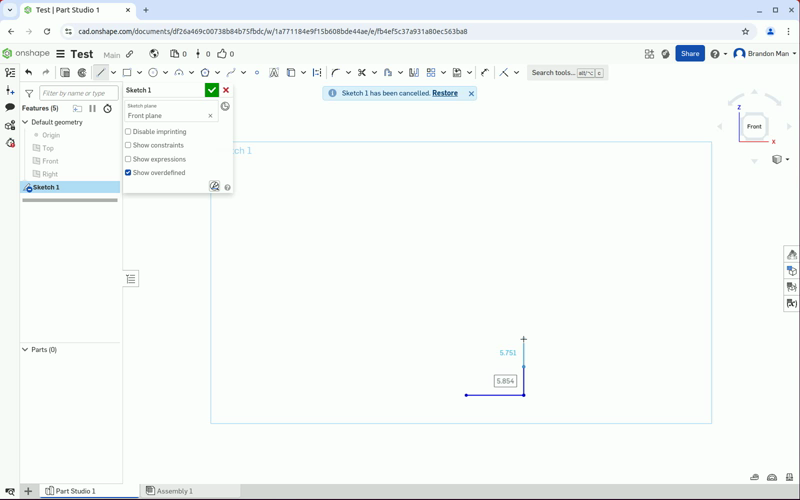
key_down(shift)
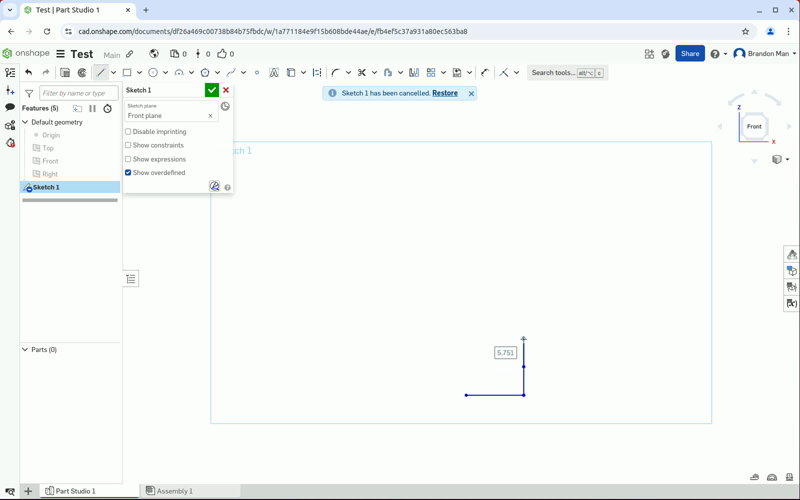
mouse_move(553, 338)
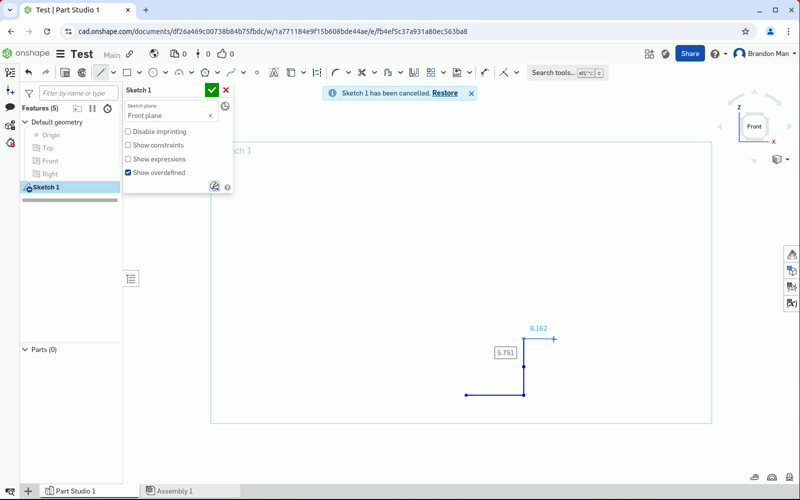
mouse_move(466, 338)
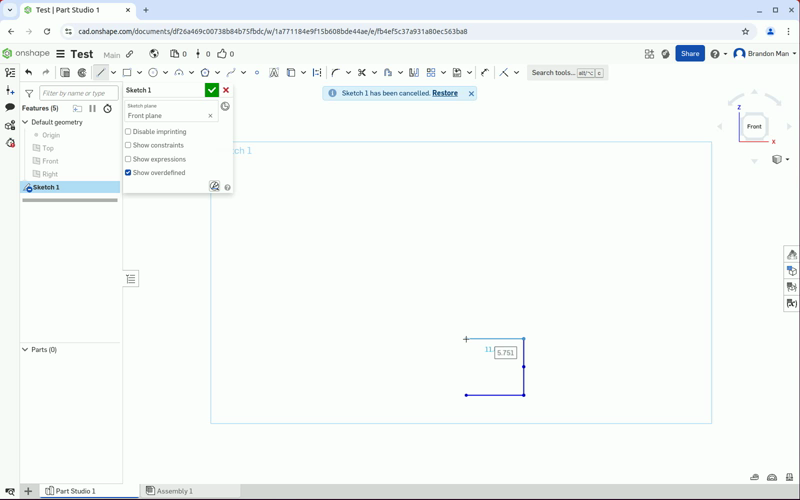
click(466, 338)
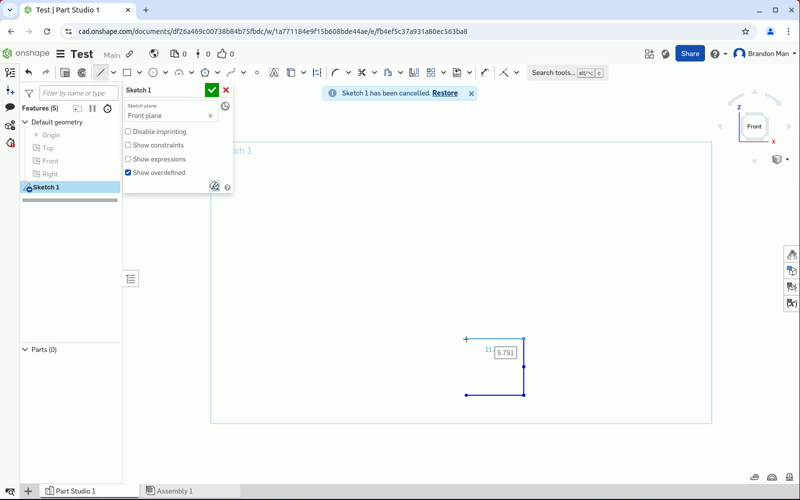
key_up(shift)
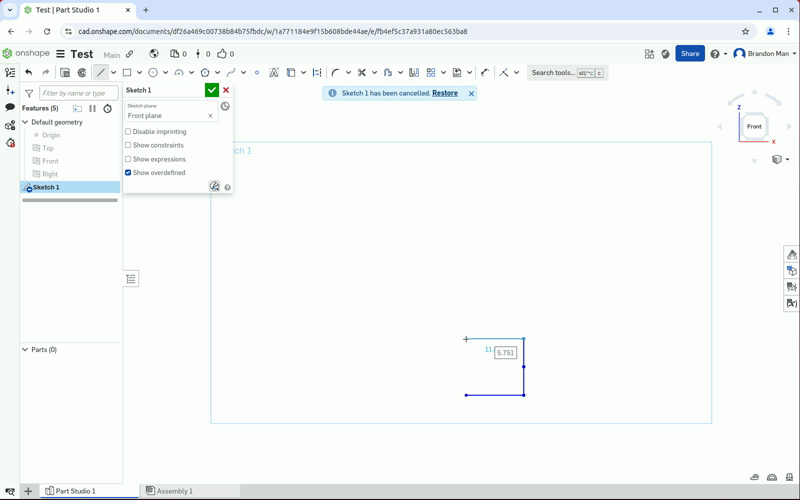
mouse_move(496, 338)
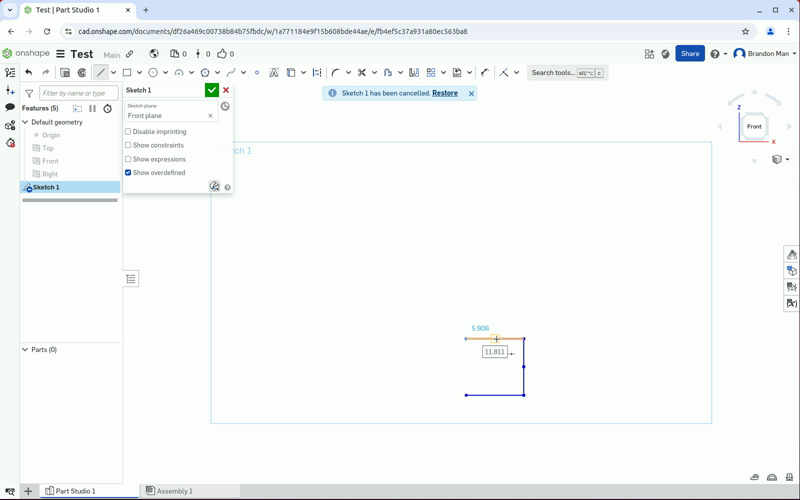
key_down(shift)
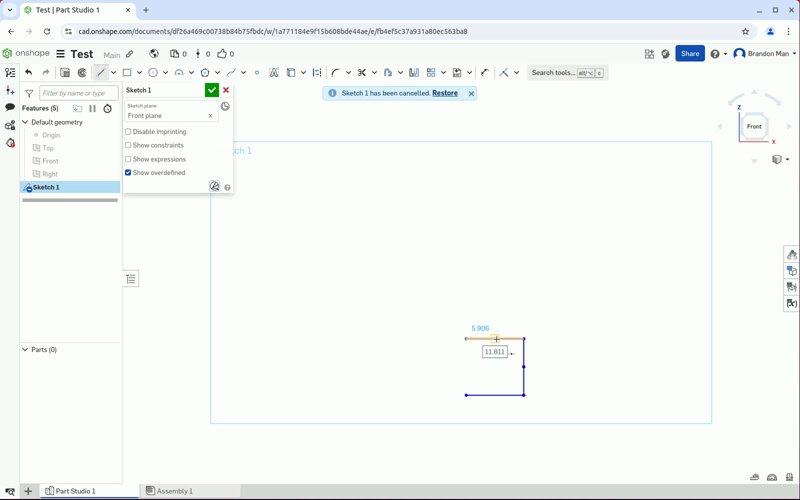
mouse_move(466, 395)
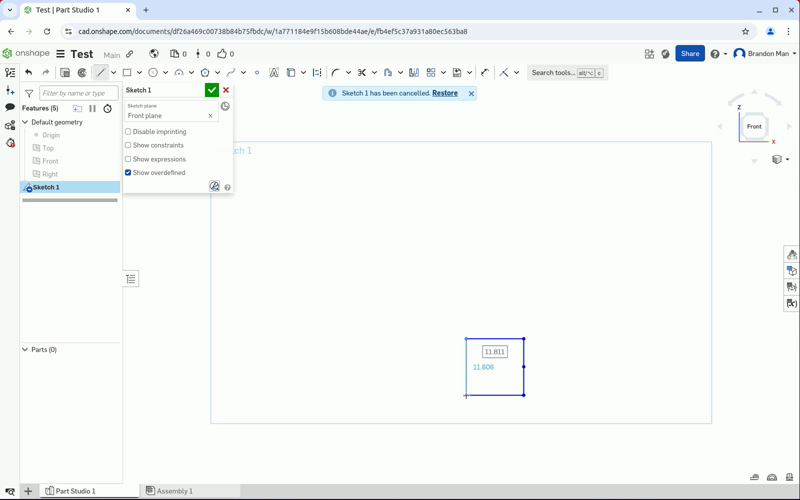
key_up(shift)
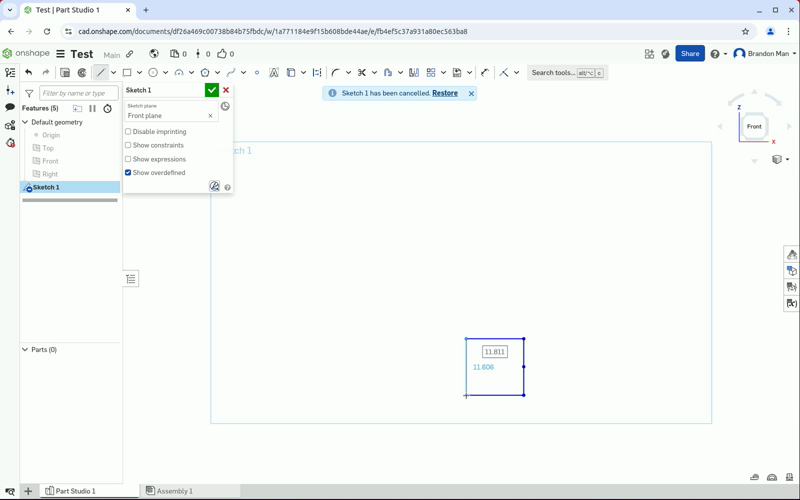
click(466, 395)
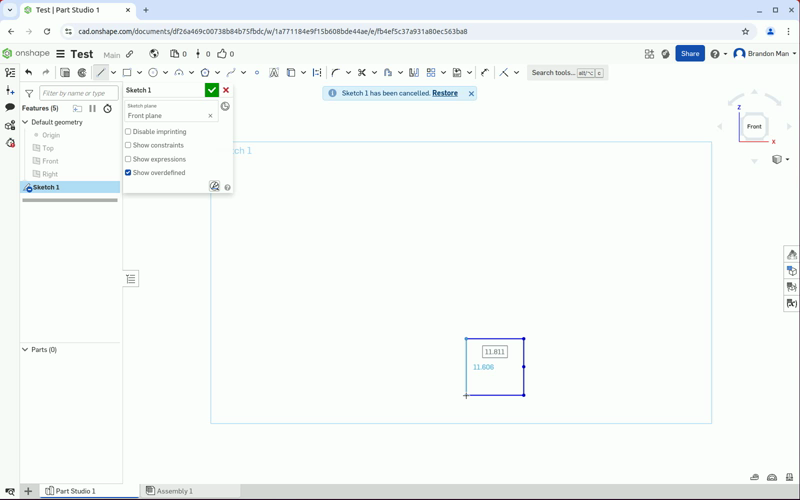
key(esc)
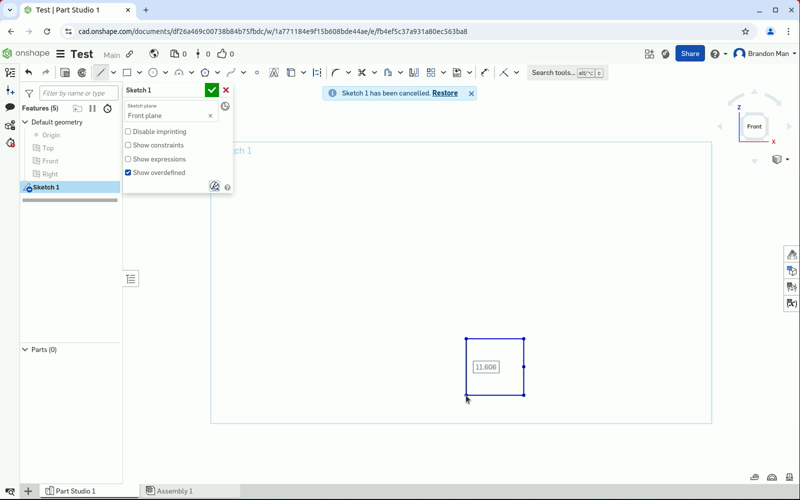
key(c)
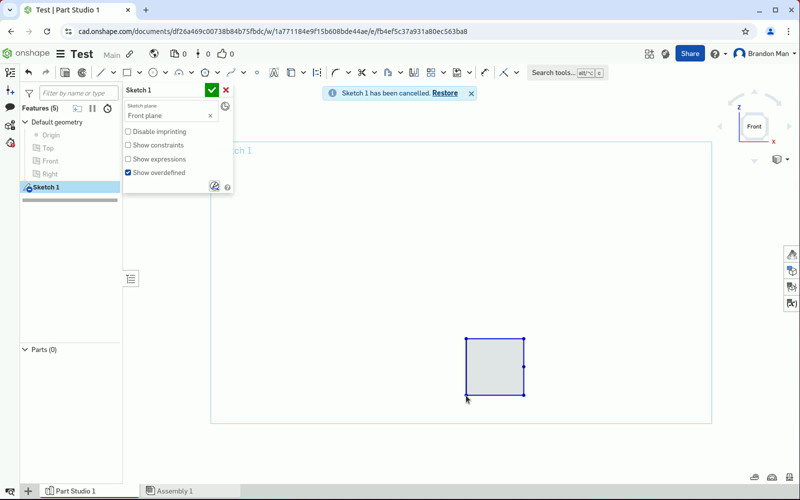
key_down(shift)
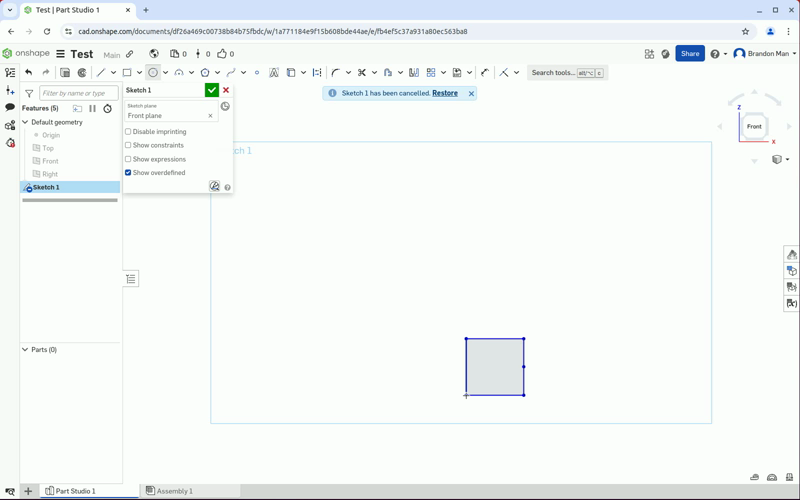
mouse_move(504, 366)
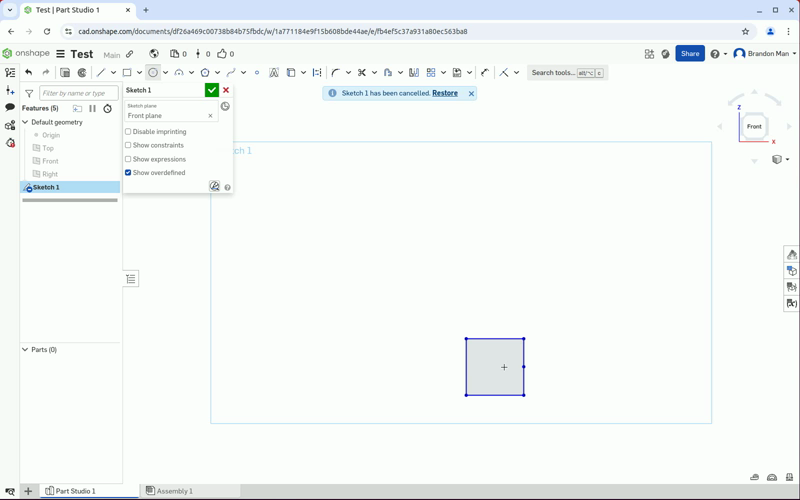
click(504, 366)
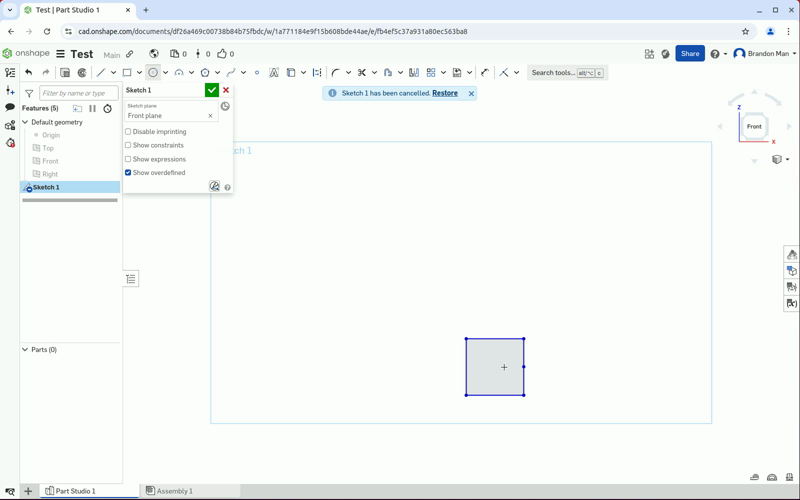
key_up(shift)
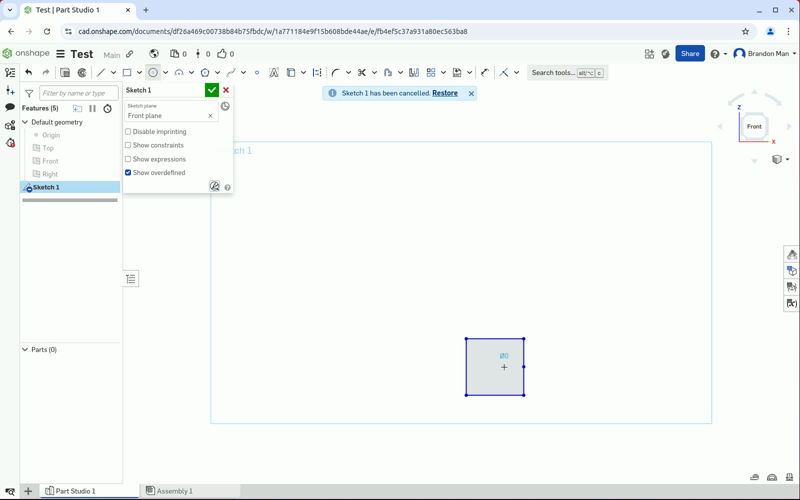
mouse_move(523, 366)
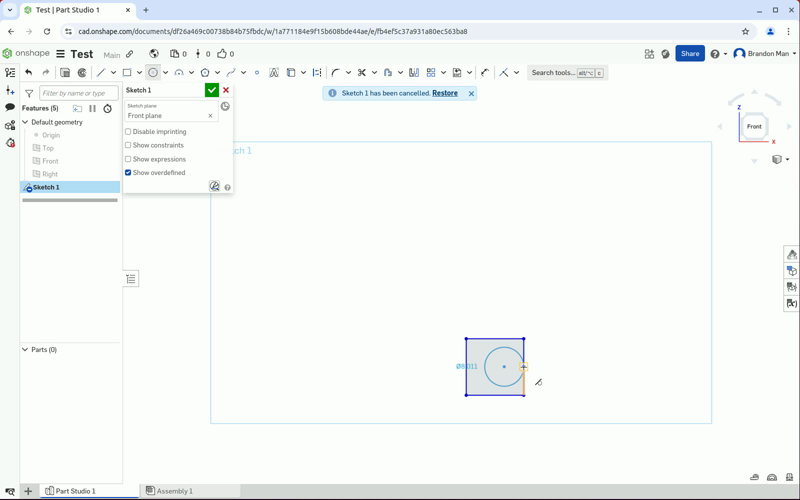
click(523, 366)
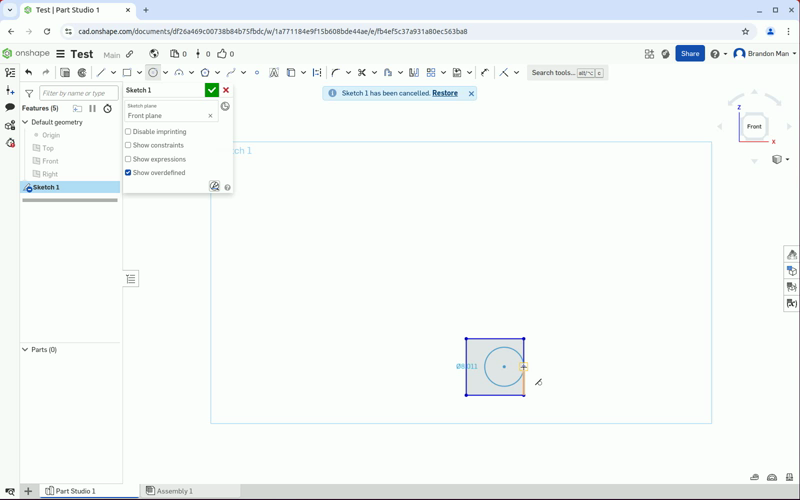
key(esc)
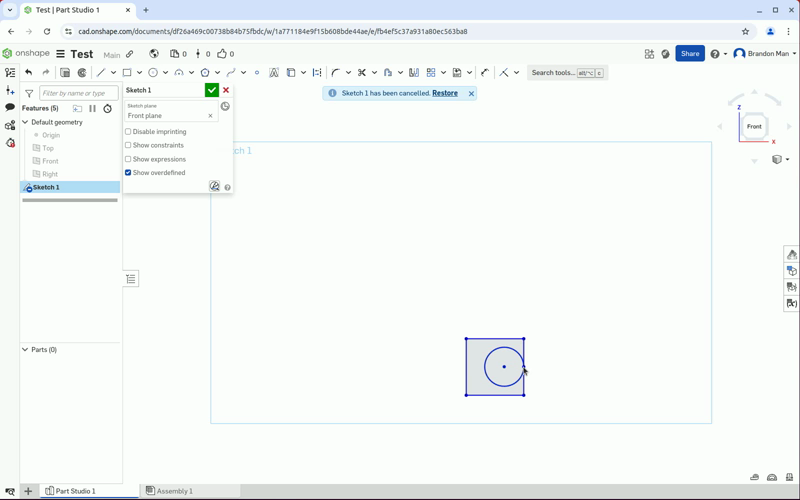
mouse_move(468, 362)
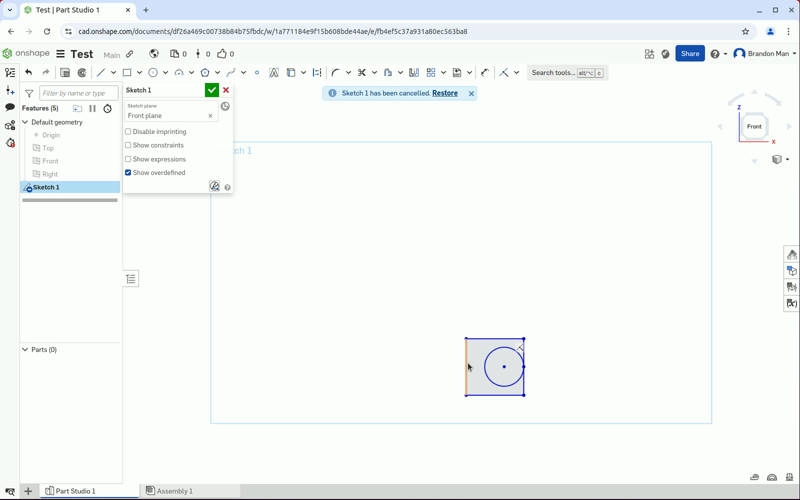
click(468, 362)
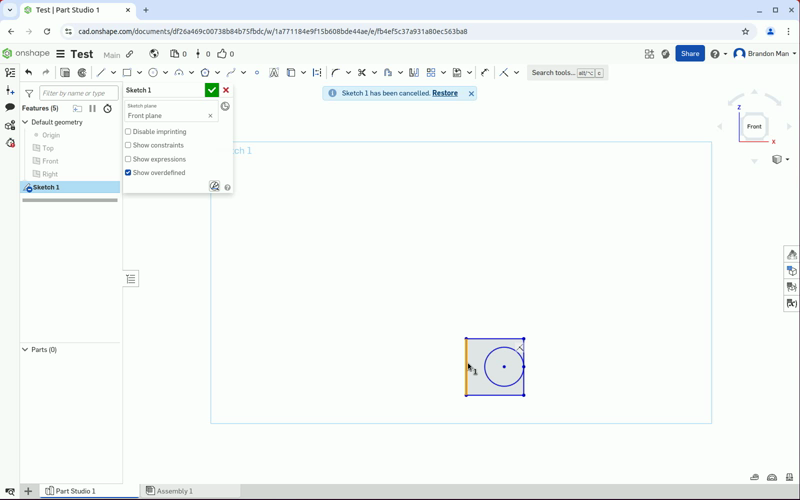
mouse_move(73, 352)
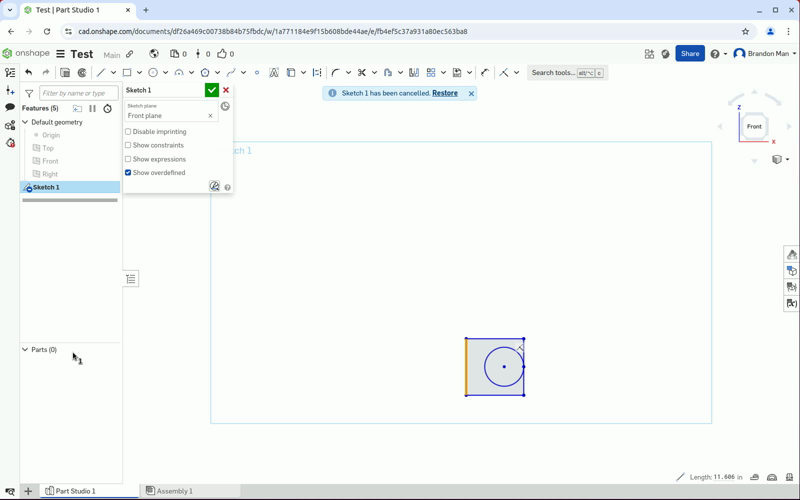
key(shift+y)
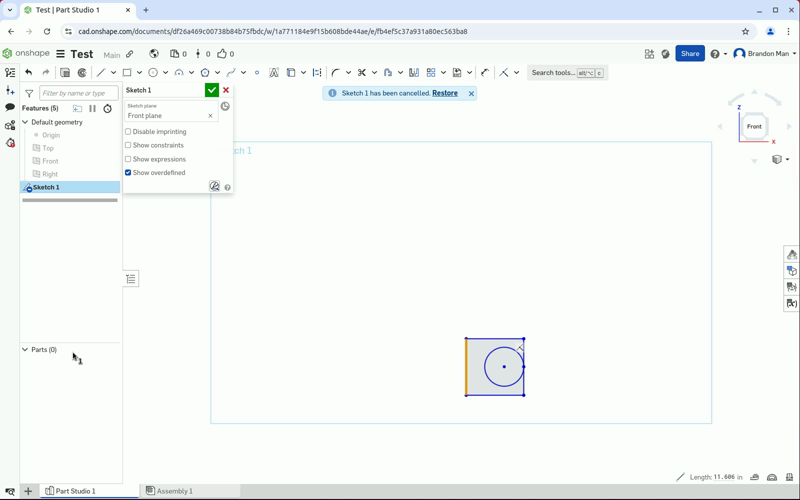
key(shift+e)
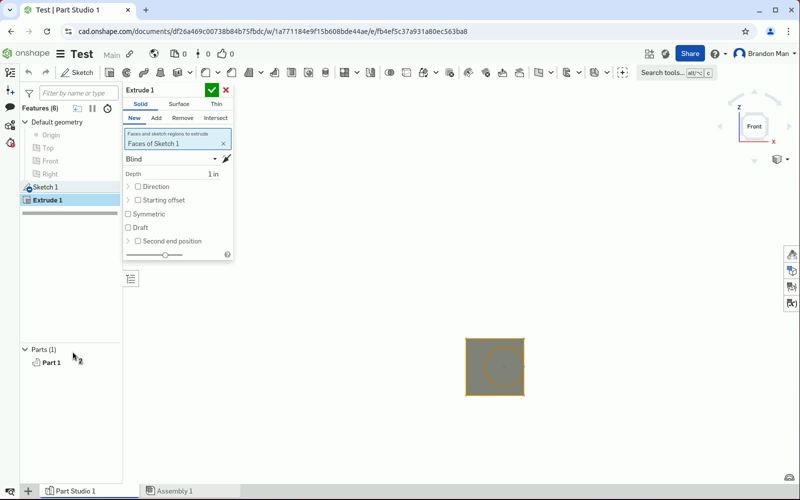
mouse_move(143, 106)
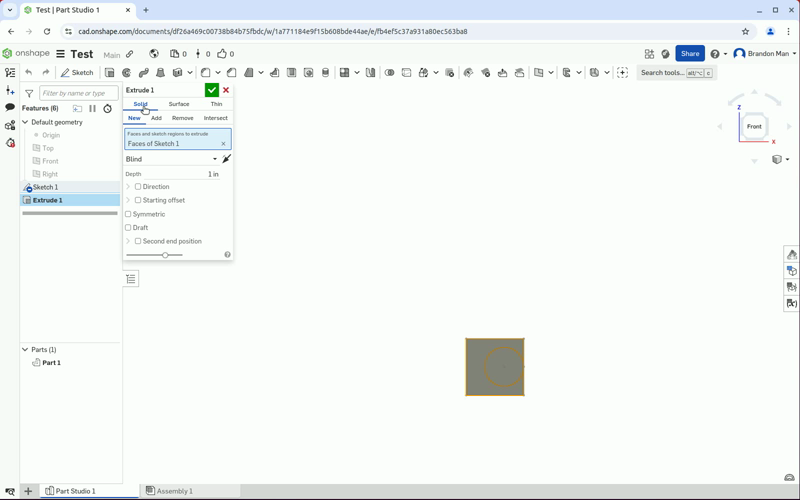
click(143, 106)
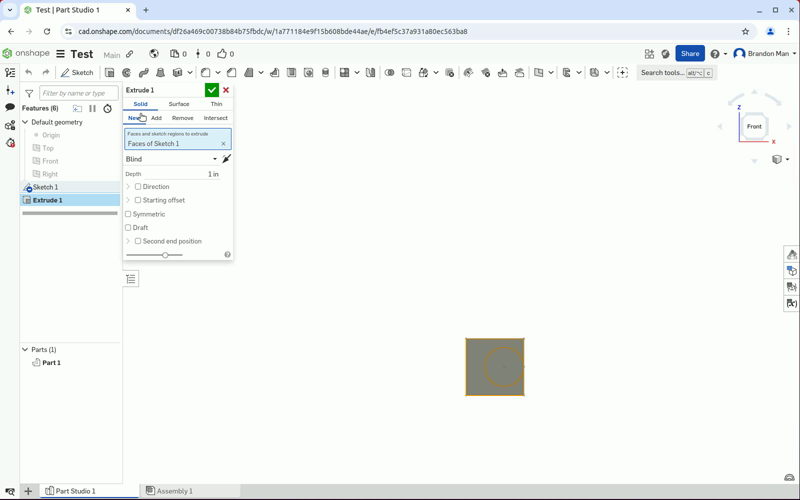
mouse_move(137, 120)
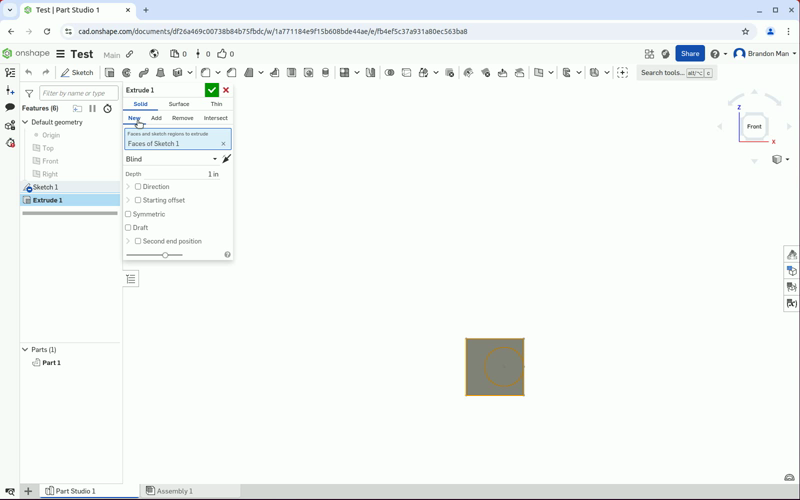
click(137, 120)
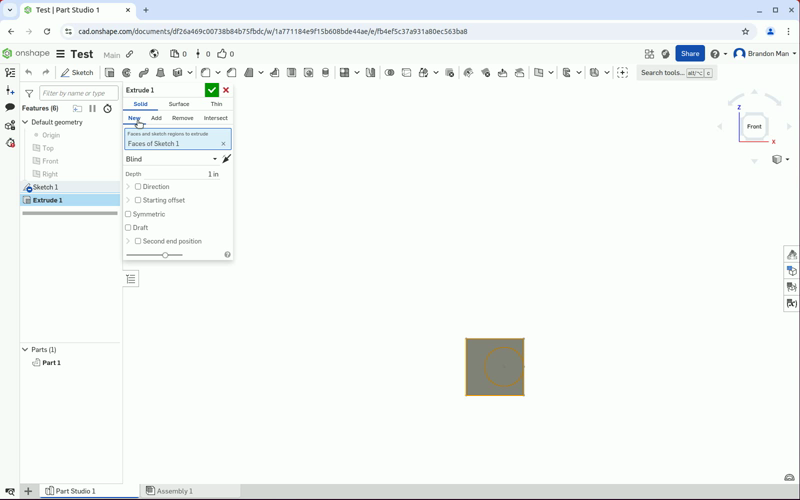
key(tab, 4)
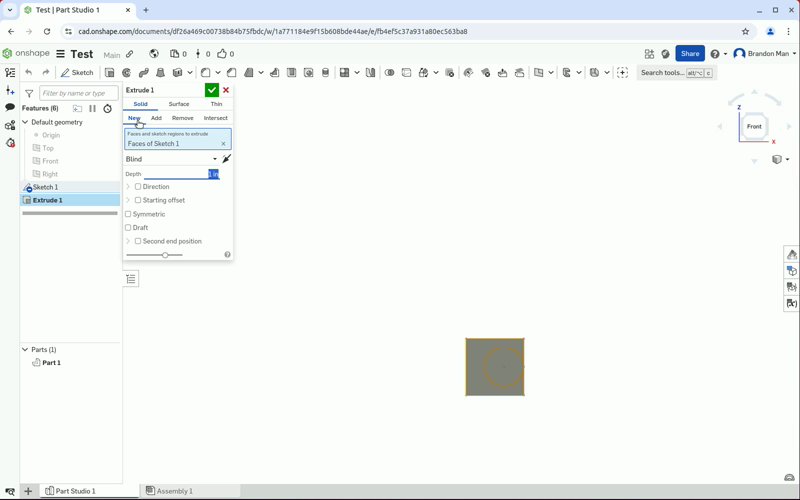
text(-7.703)
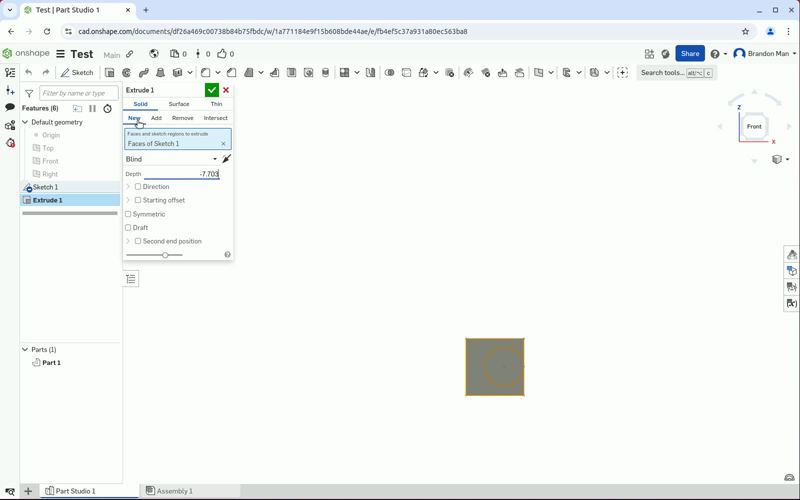
key(enter)
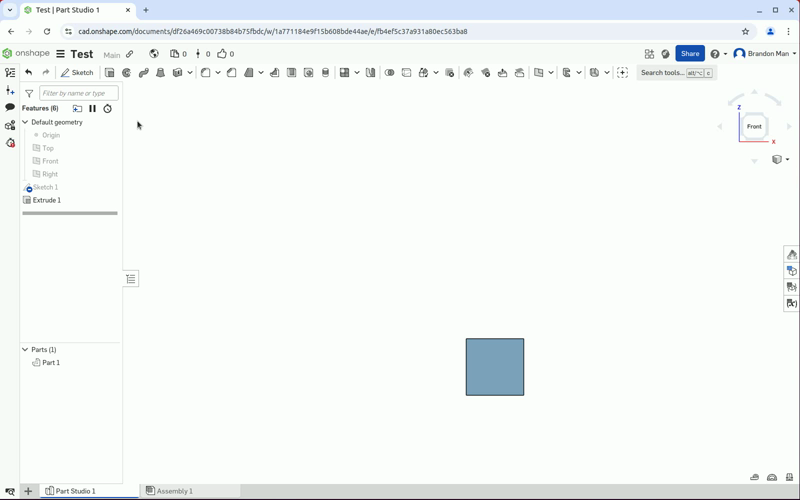
key(shift+h)
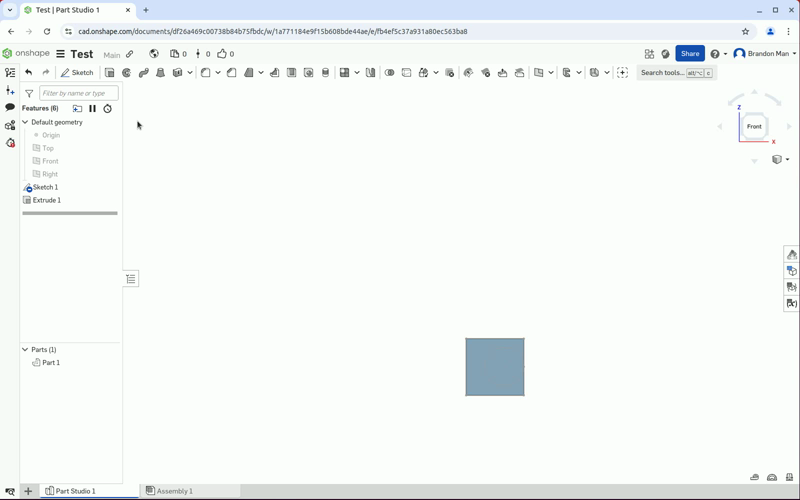
key(shift+h)
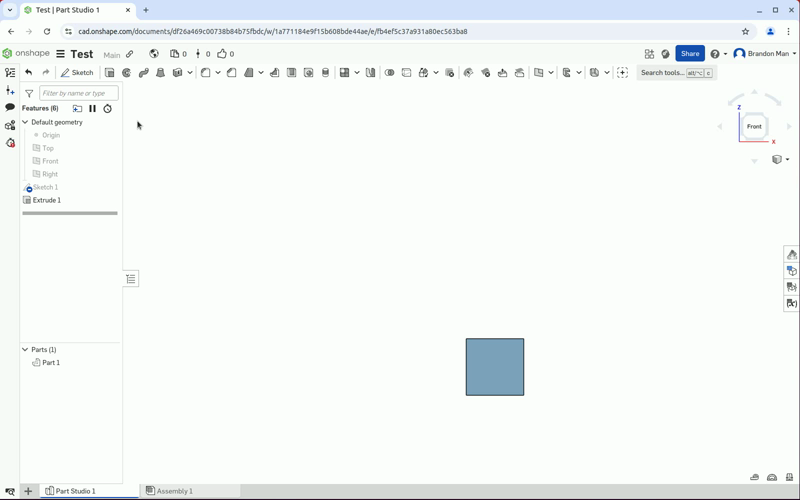
mouse_move(73, 189)
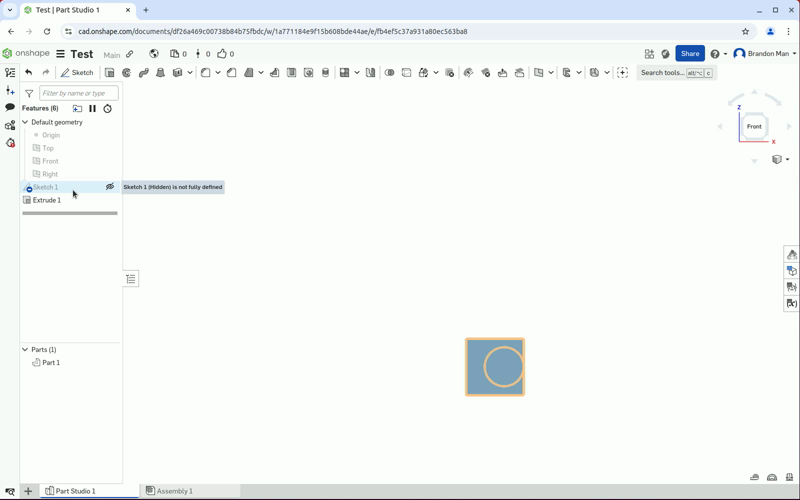
click(73, 189)
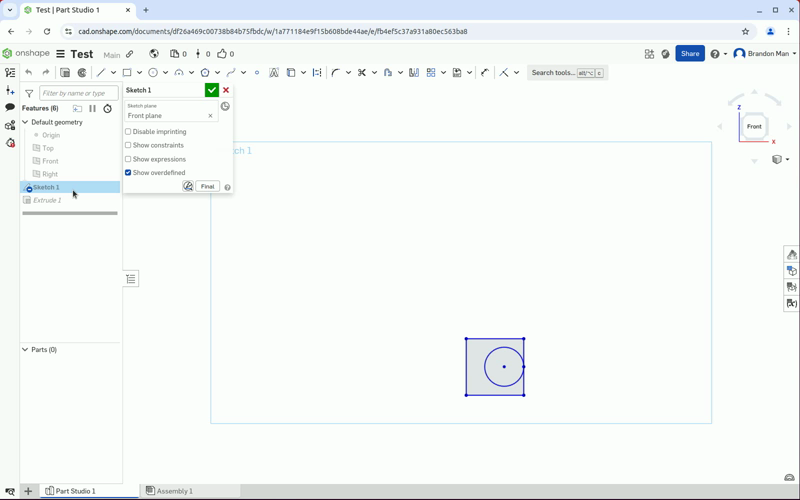
mouse_move(229, 92)
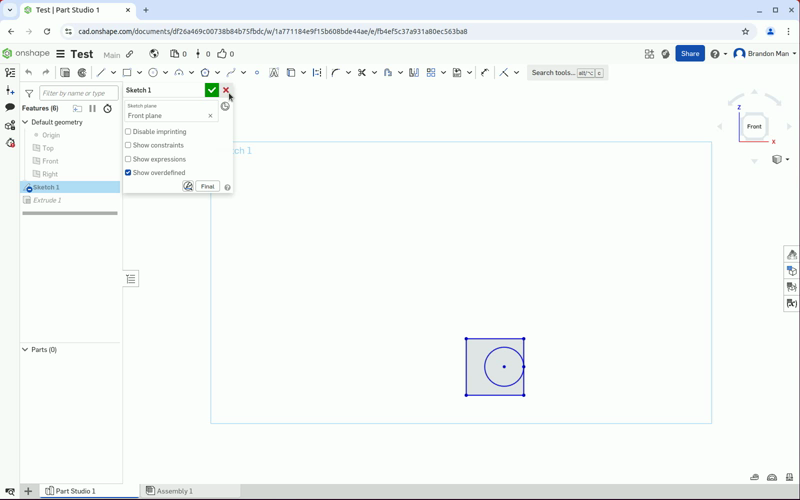
click(229, 92)
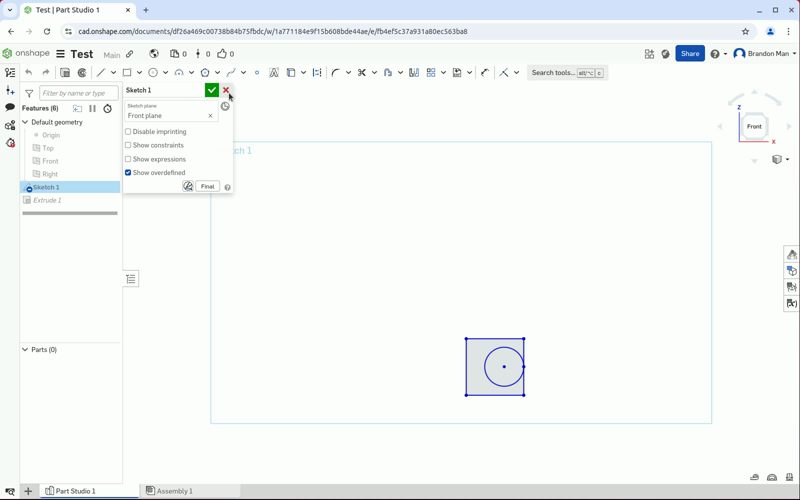
key(shift+s)
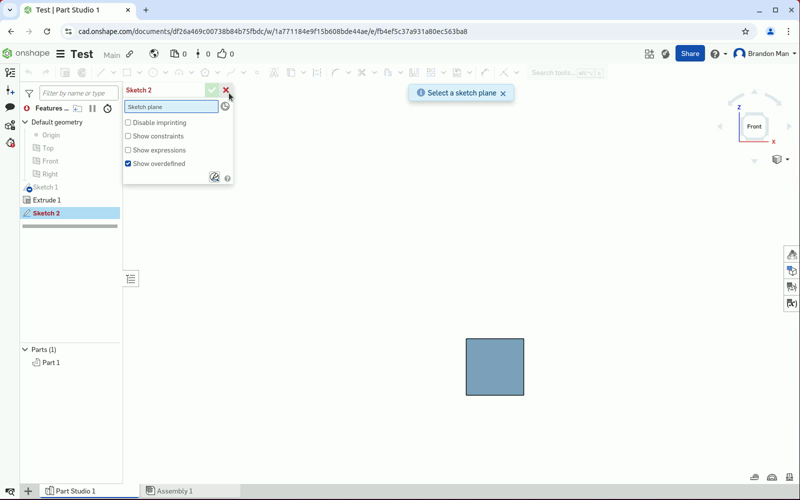
mouse_move(73, 163)
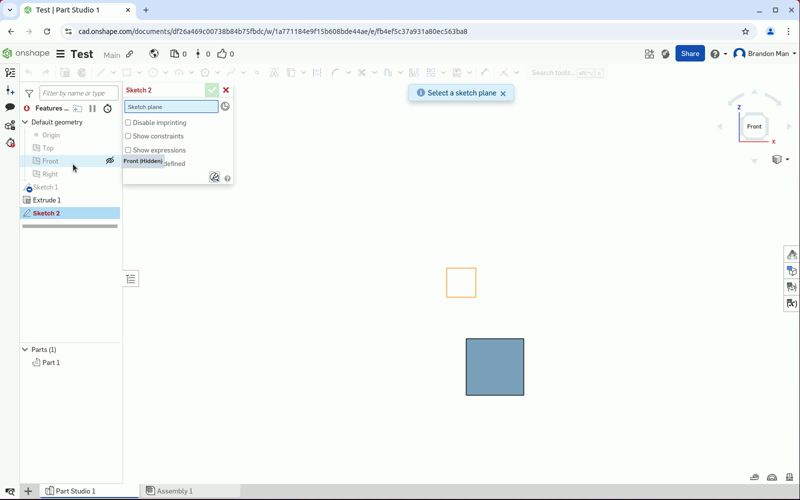
click(73, 163)
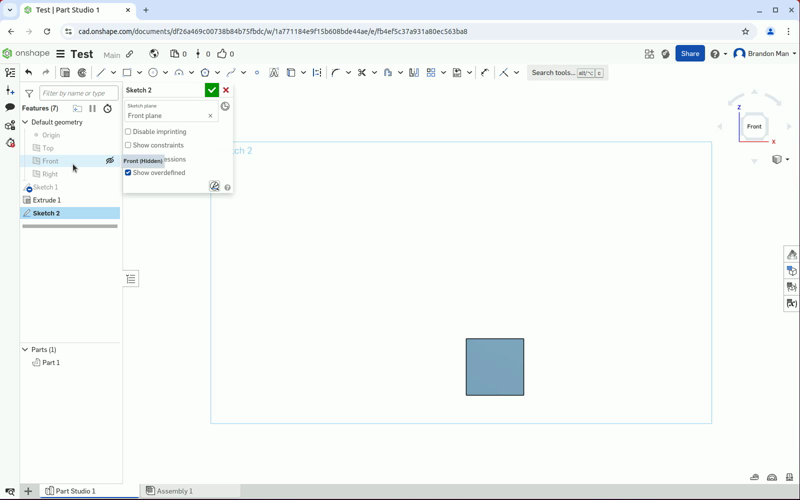
mouse_move(73, 352)
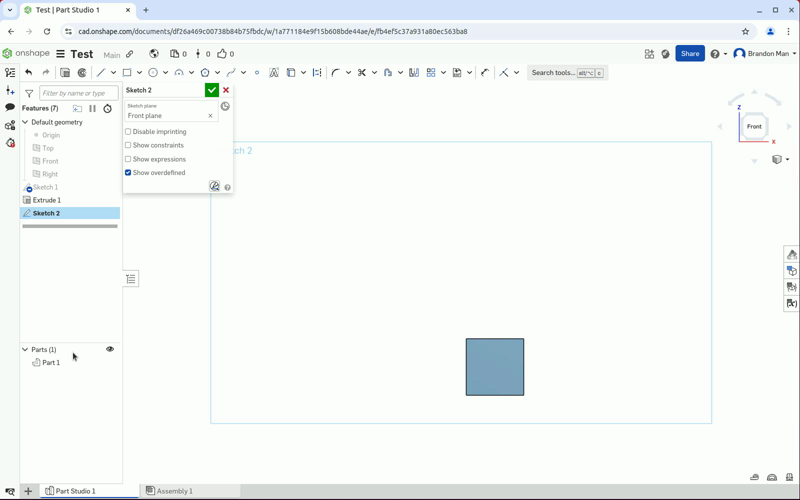
key(y)
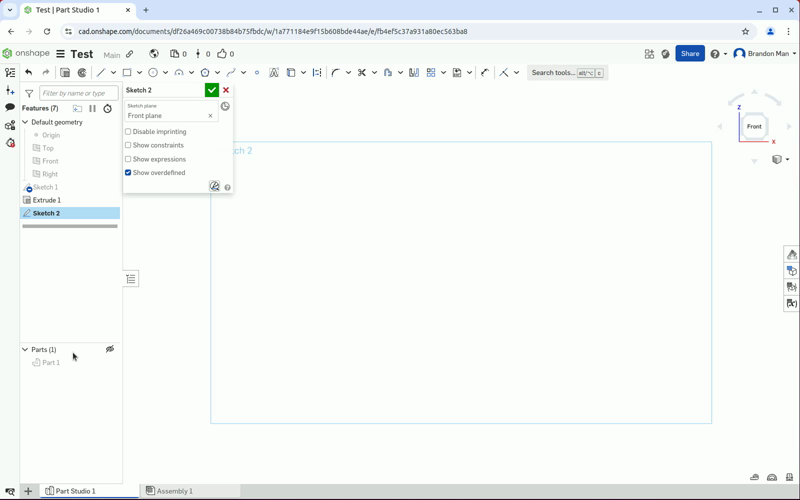
key(c)
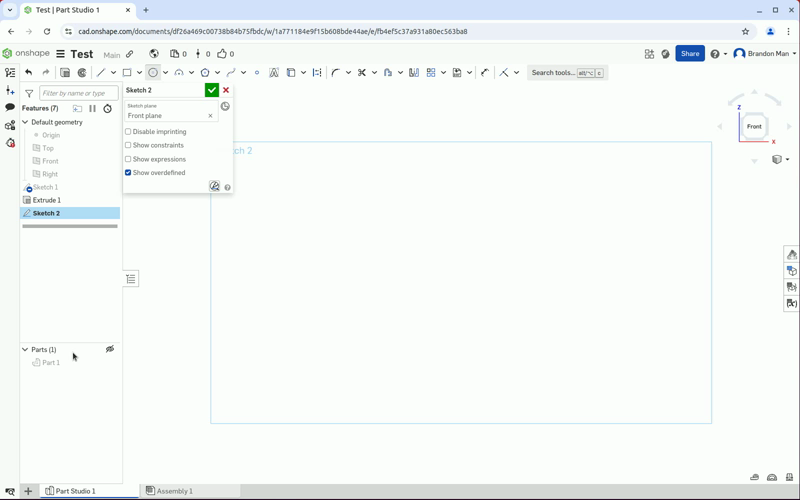
key_down(shift)
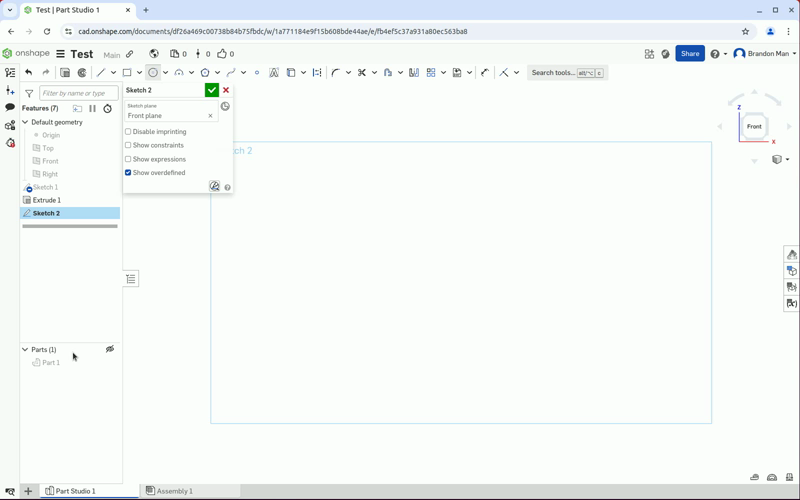
mouse_move(504, 367)
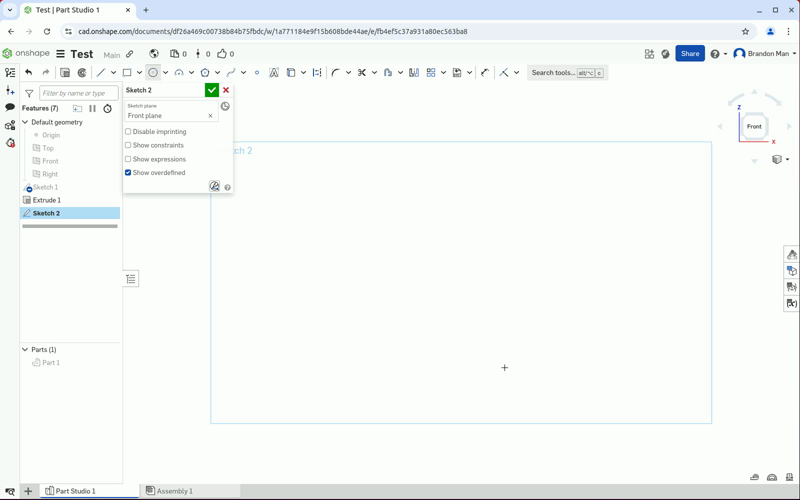
click(504, 367)
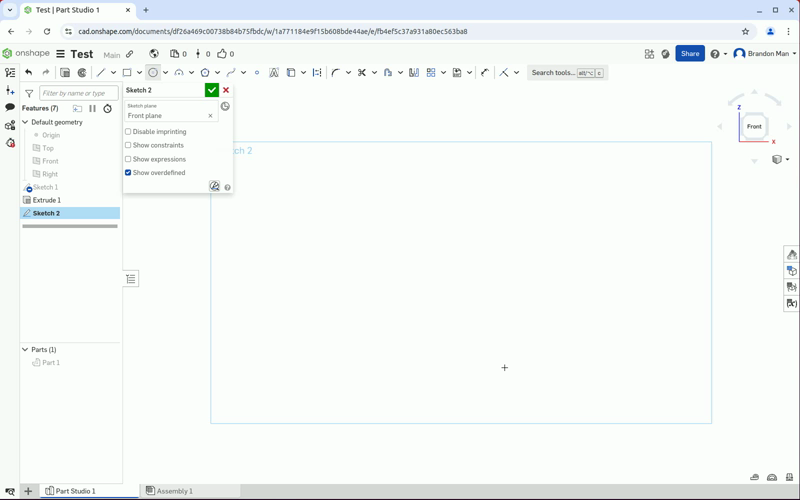
key_up(shift)
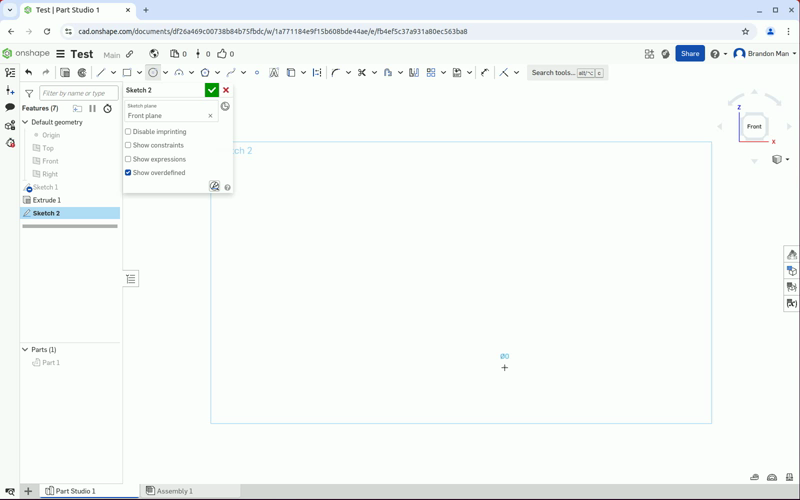
mouse_move(523, 367)
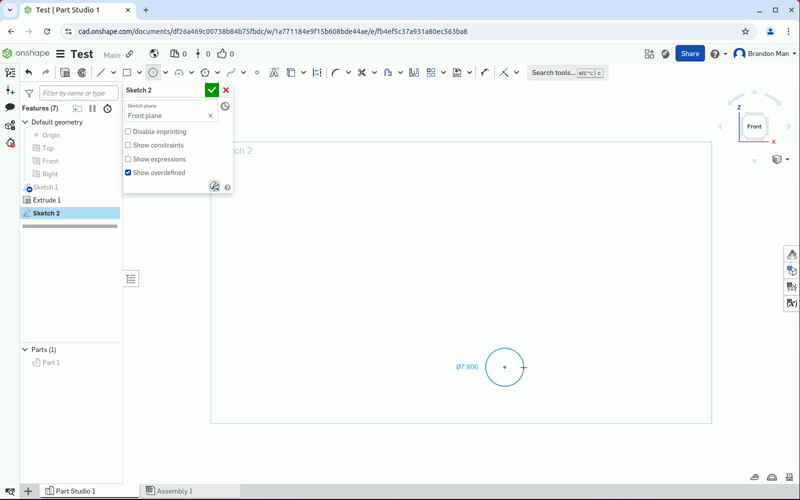
click(523, 367)
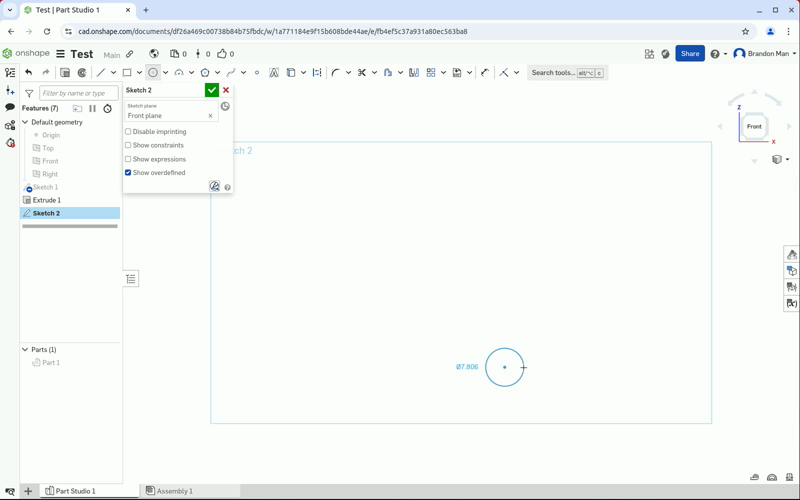
key(esc)
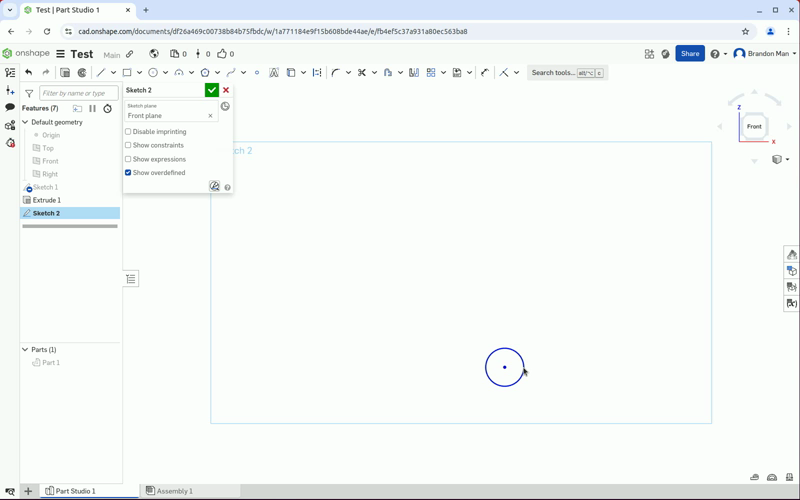
mouse_move(493, 370)
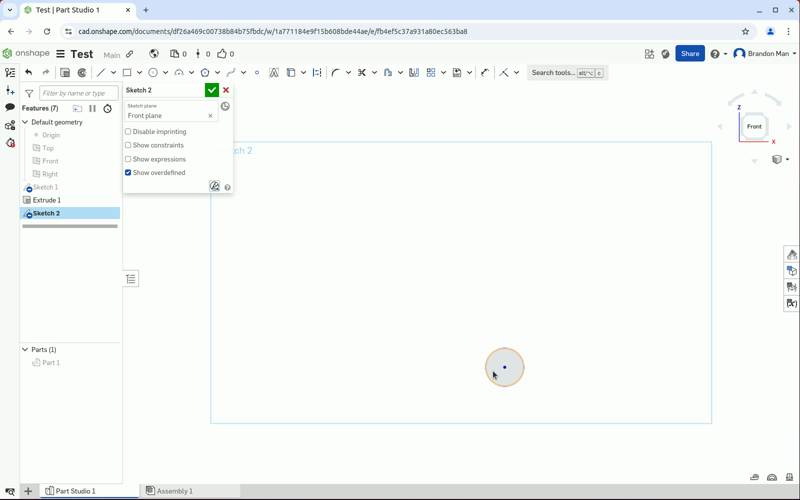
scroll(6)
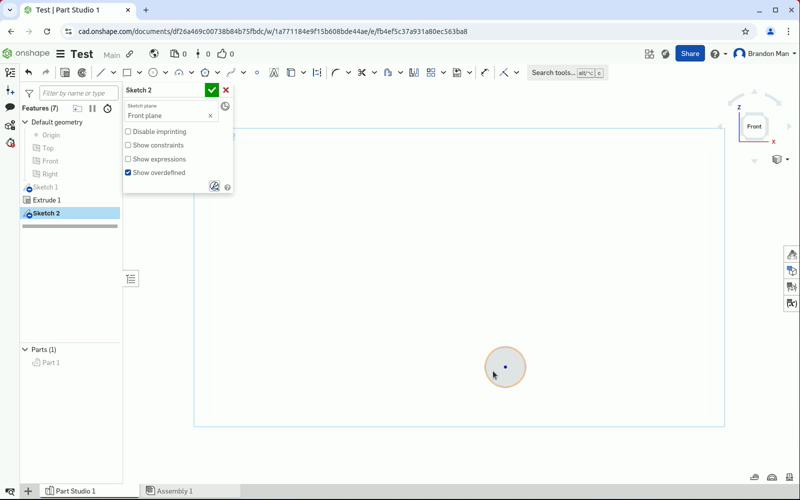
scroll(6)
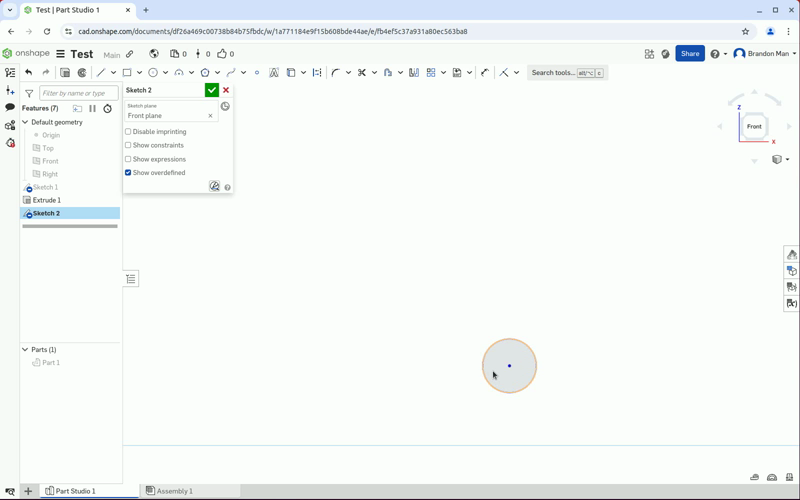
scroll(6)
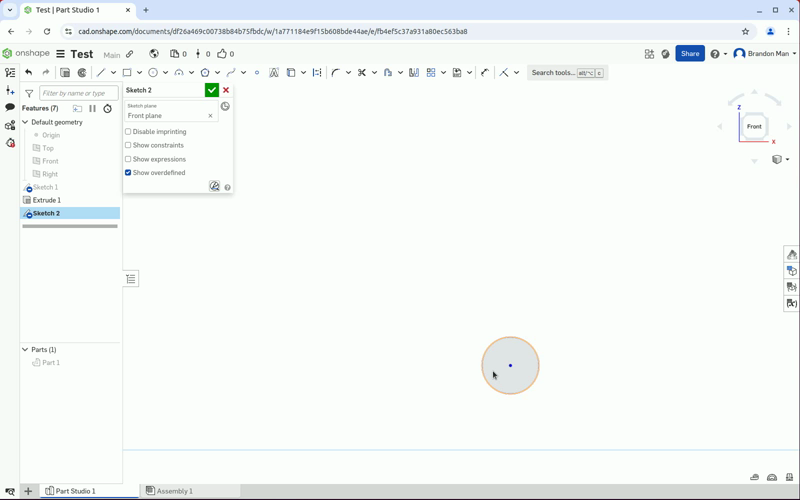
scroll(6)
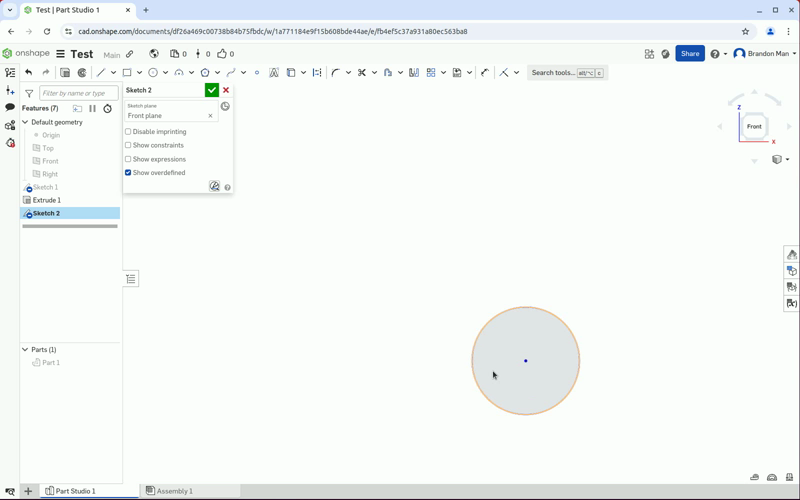
scroll(6)
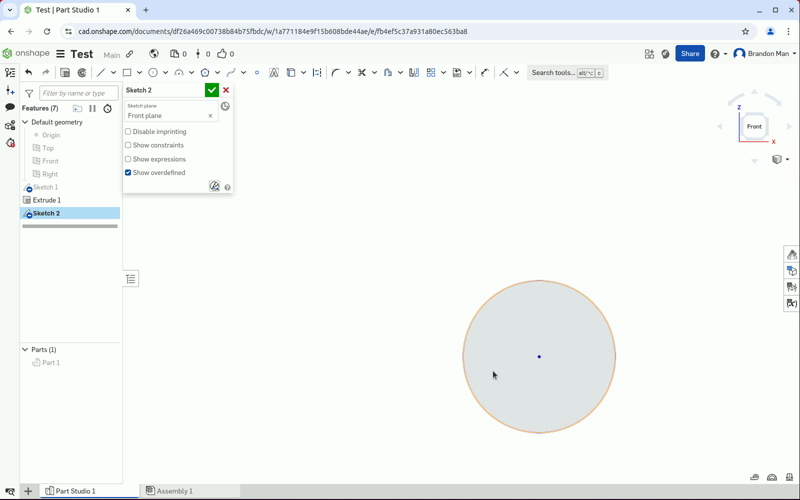
scroll(6)
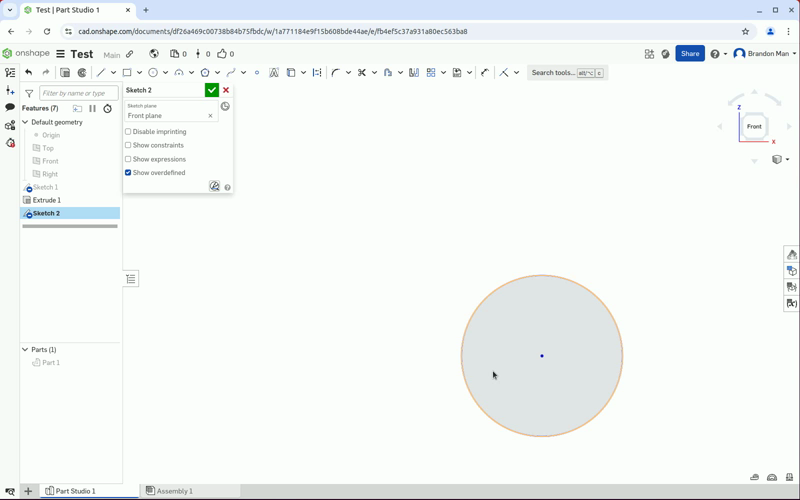
scroll(6)
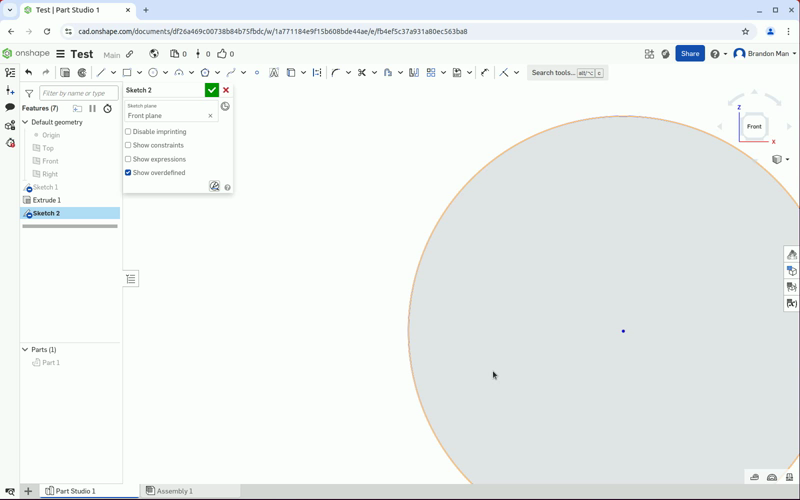
click(493, 370)
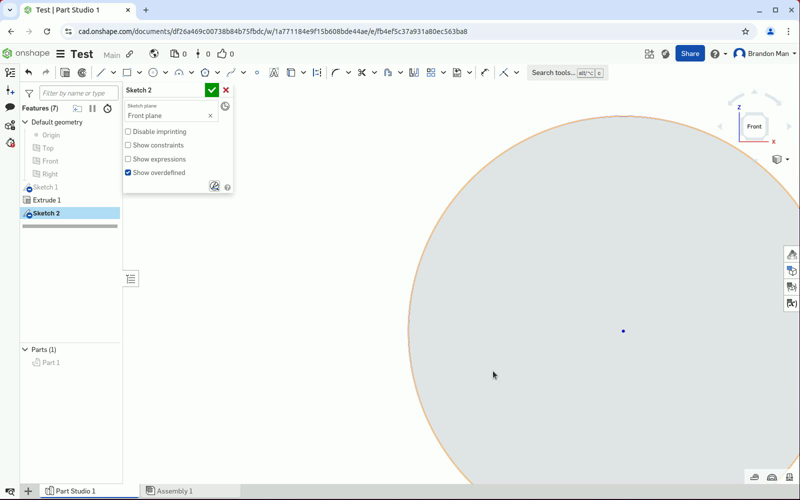
scroll(-6)
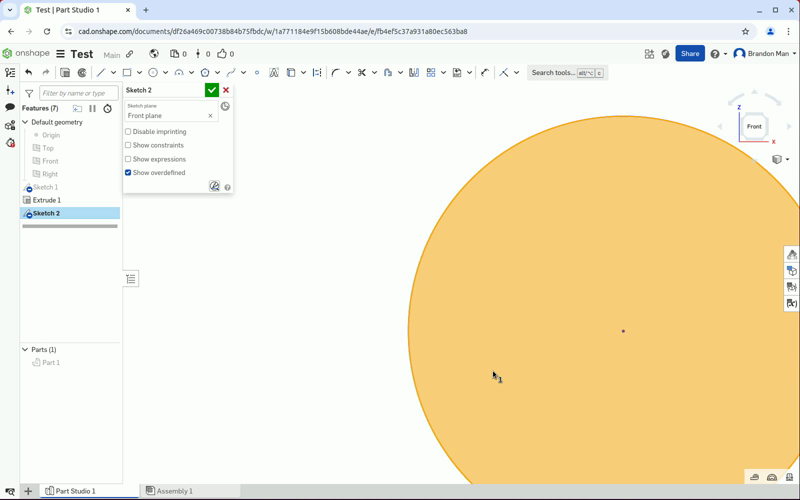
scroll(-6)
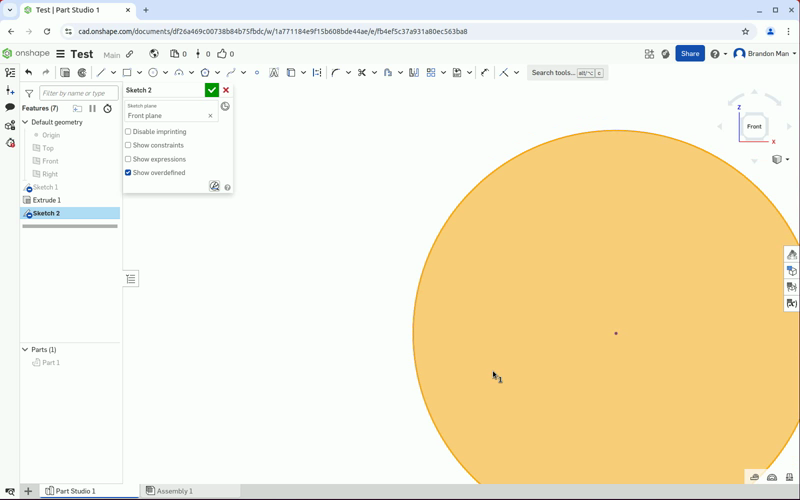
scroll(-6)
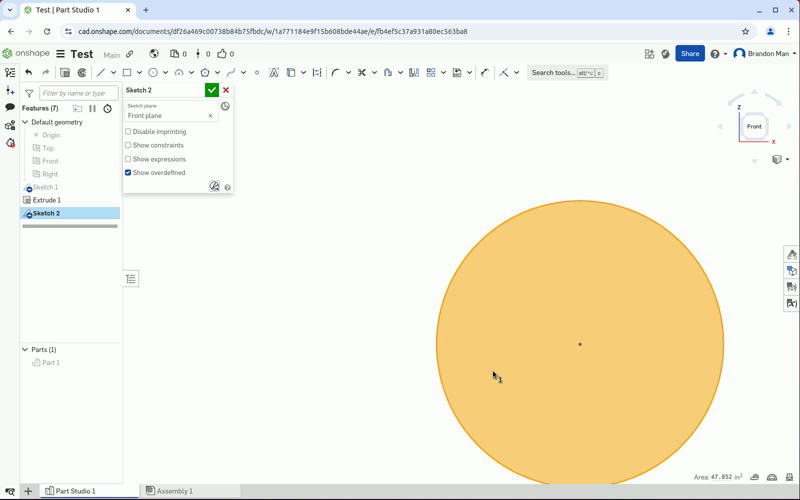
scroll(-6)
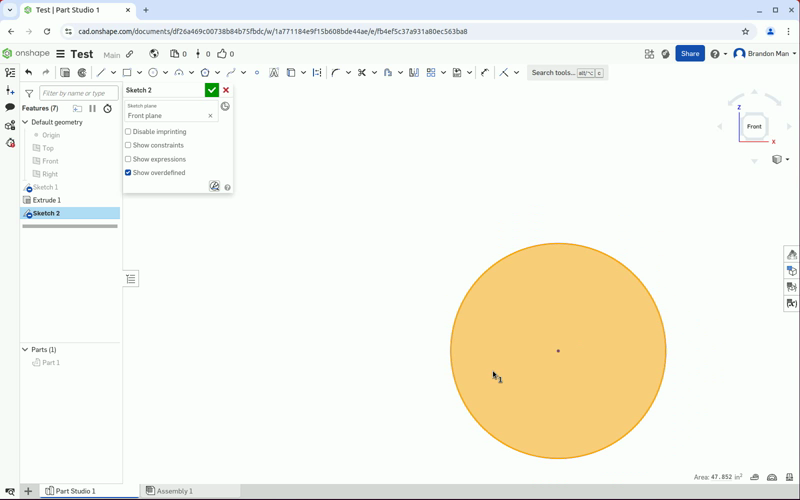
scroll(-6)
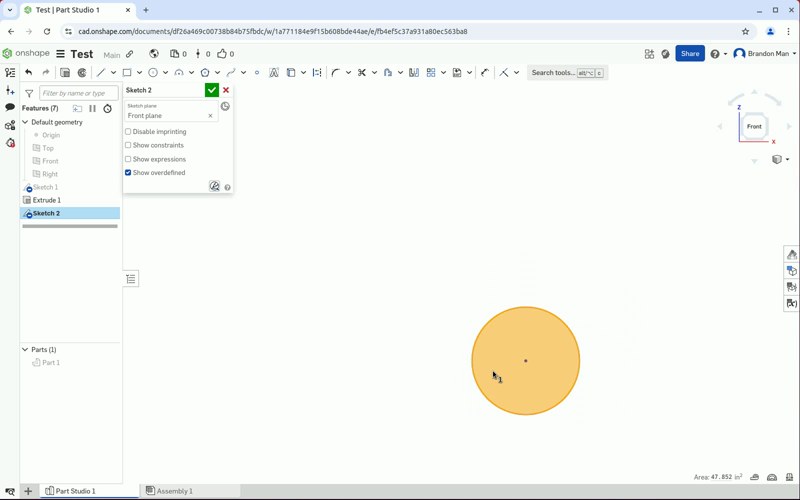
scroll(-6)
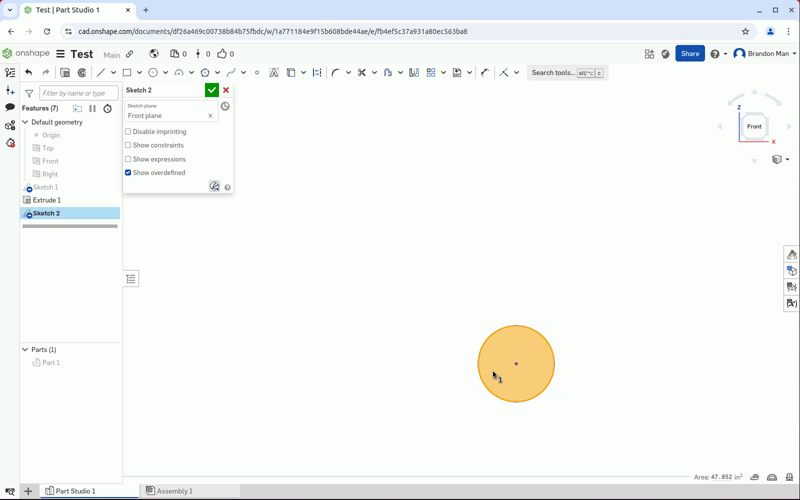
scroll(-6)
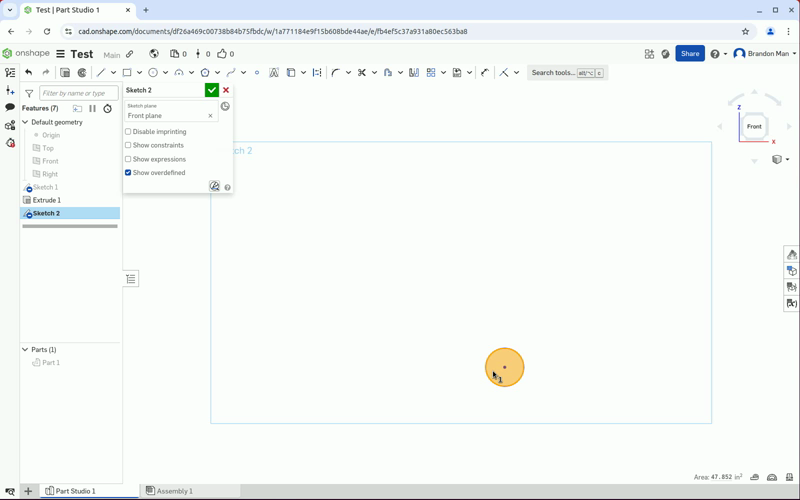
mouse_move(73, 352)
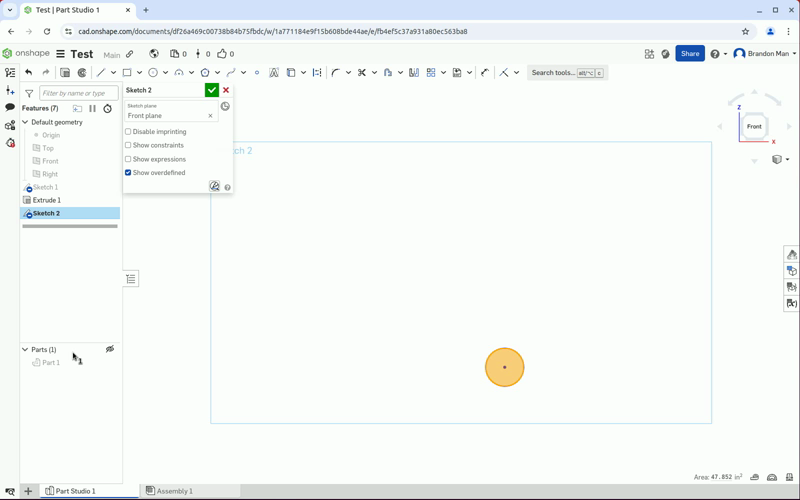
key(shift+y)
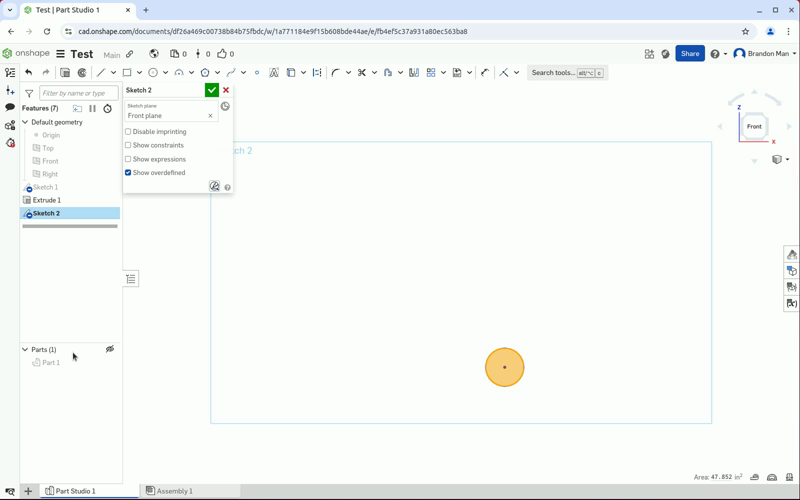
key(shift+e)
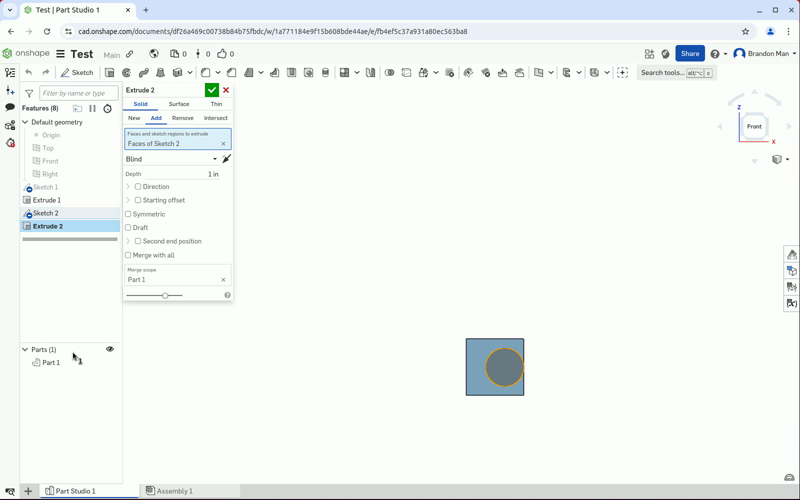
mouse_move(143, 106)
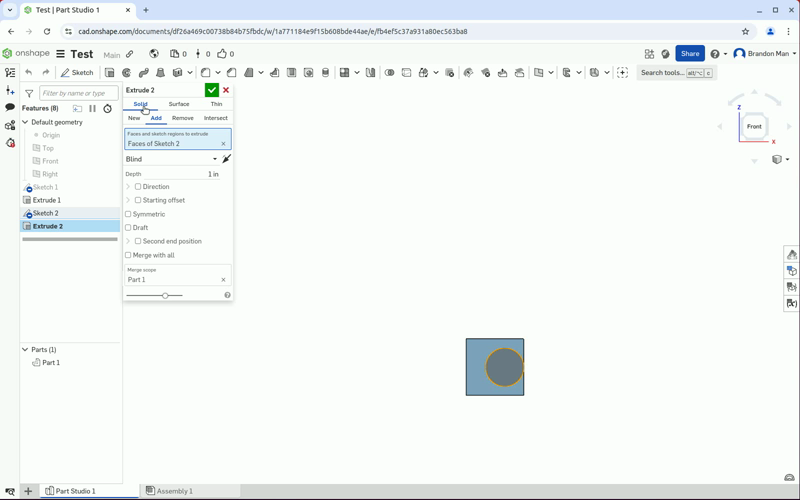
click(143, 106)
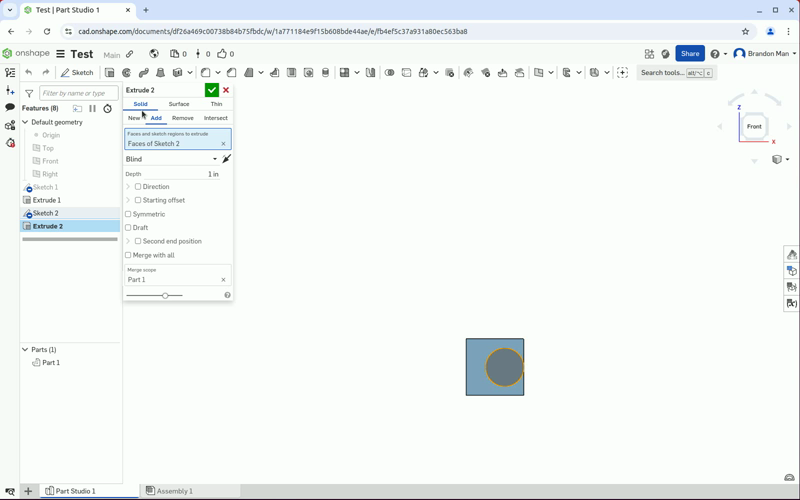
mouse_move(137, 120)
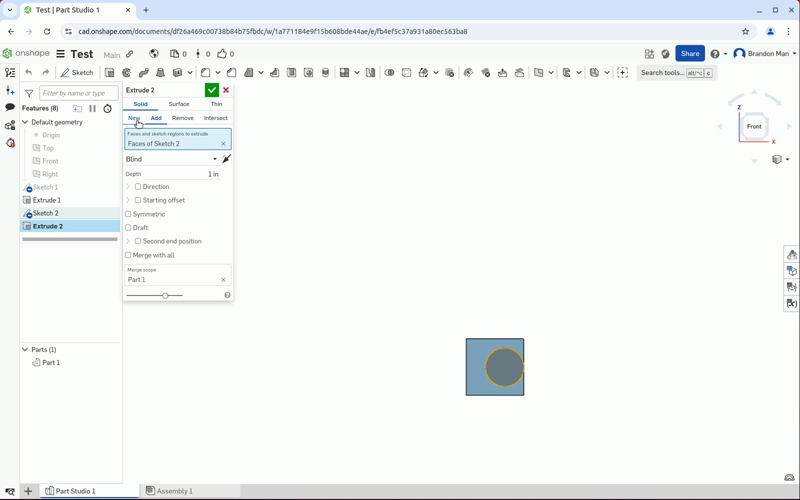
click(137, 120)
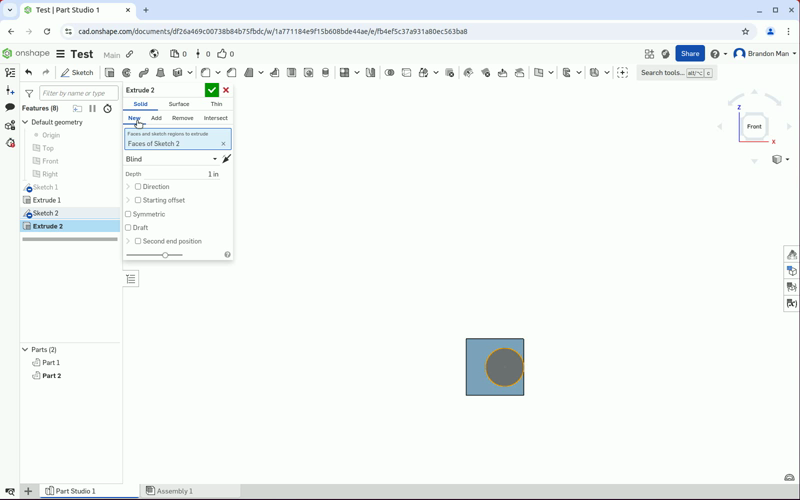
key(tab, 4)
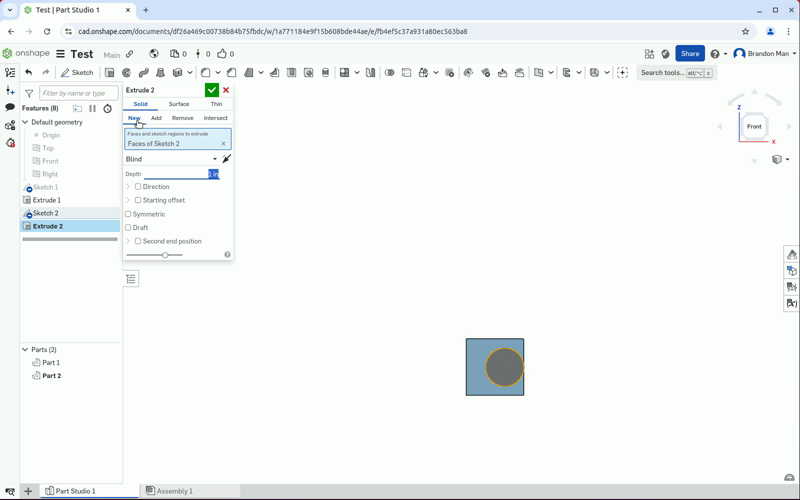
text(-7.703)
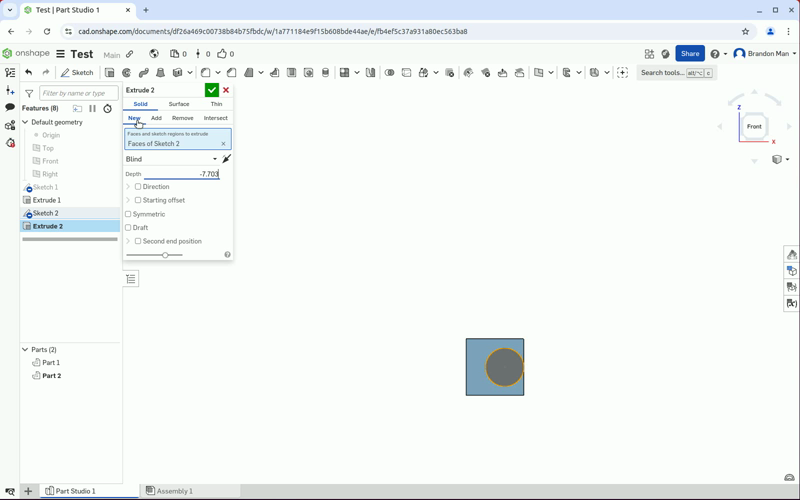
key(enter)
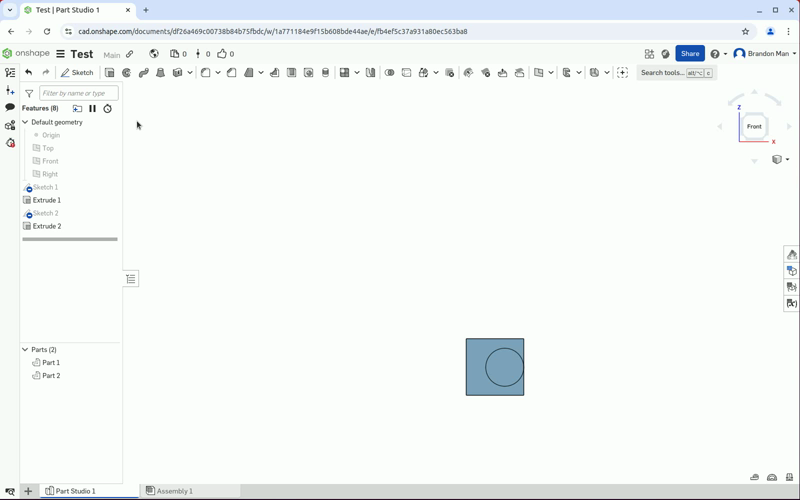
key(shift+h)
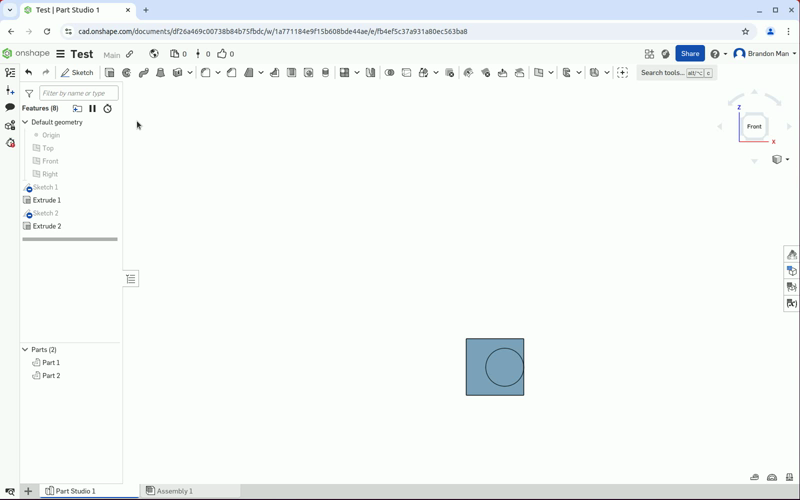
key(shift+h)
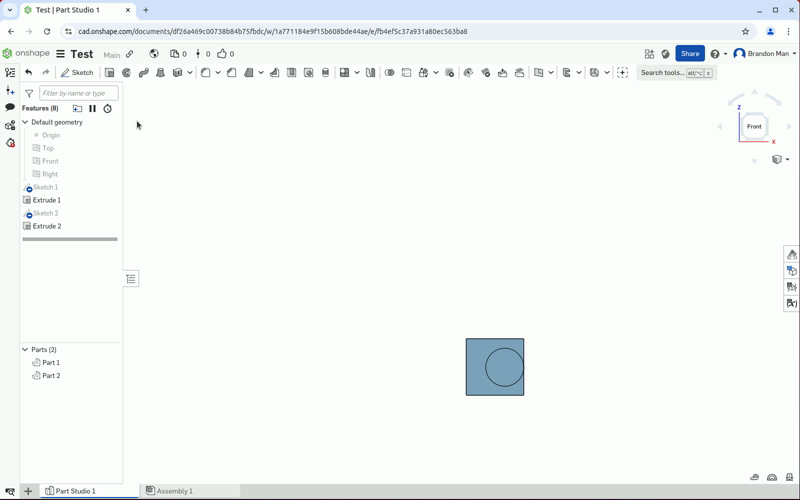
mouse_move(73, 189)
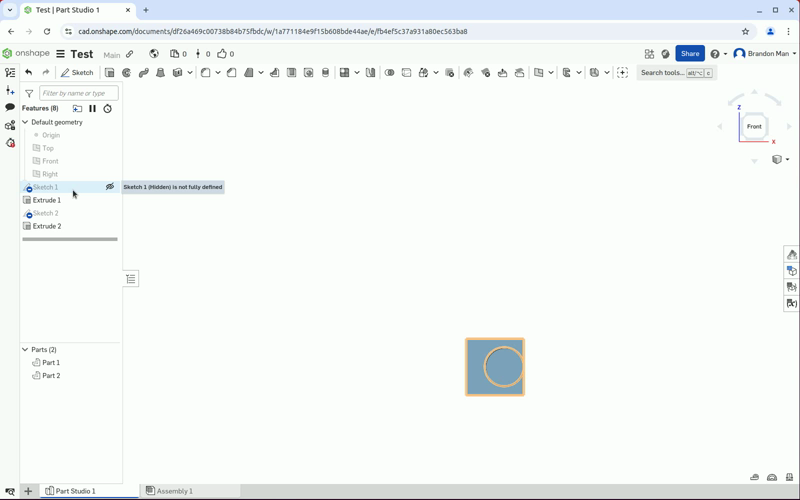
click(73, 189)
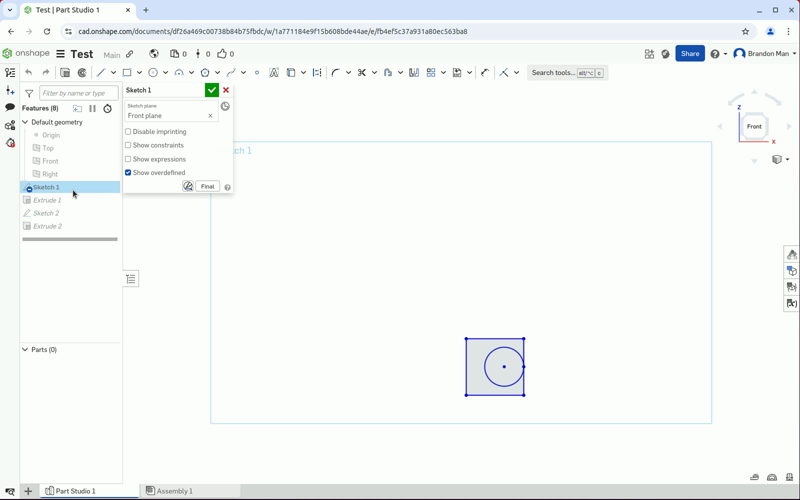
mouse_move(229, 92)
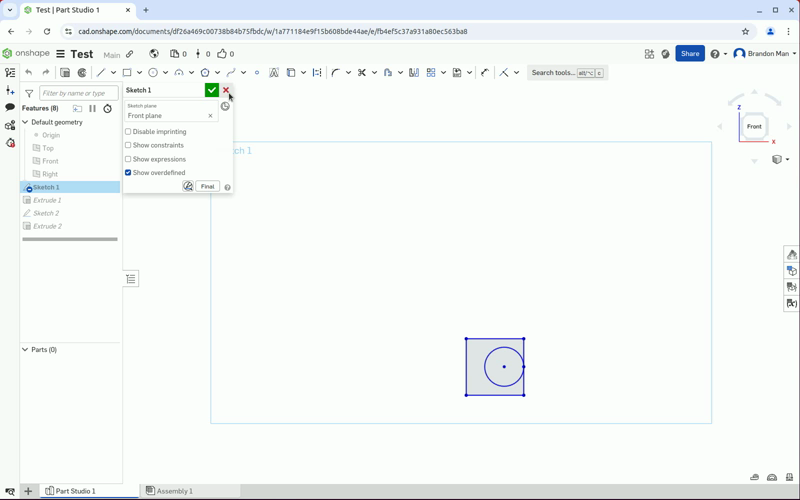
click(229, 92)
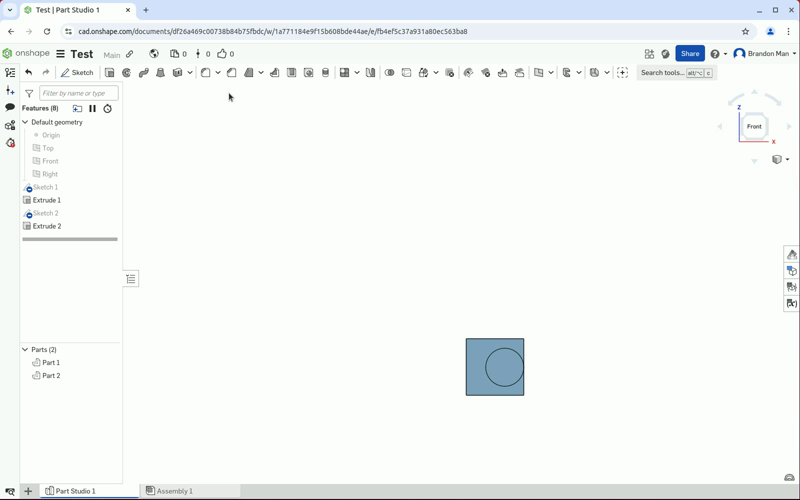
mouse_move(73, 352)
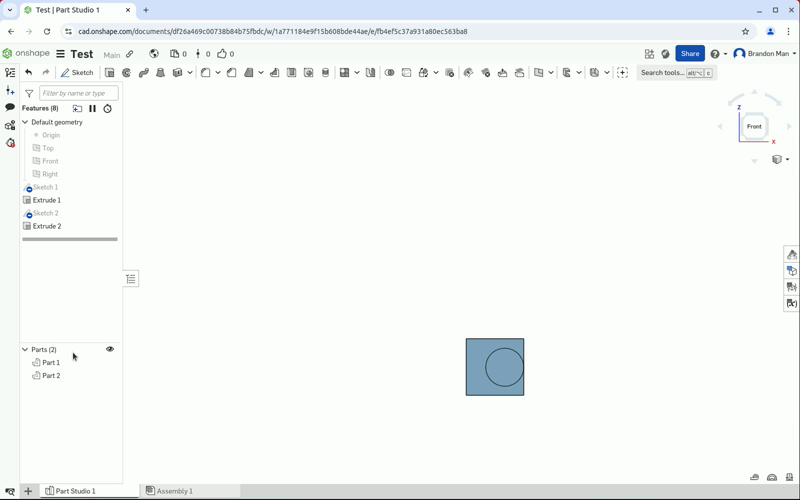
key(y)
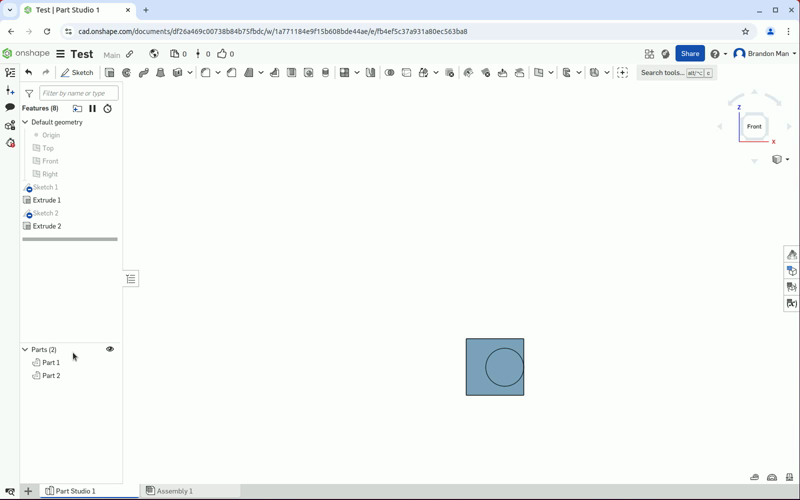
key(shift+p)
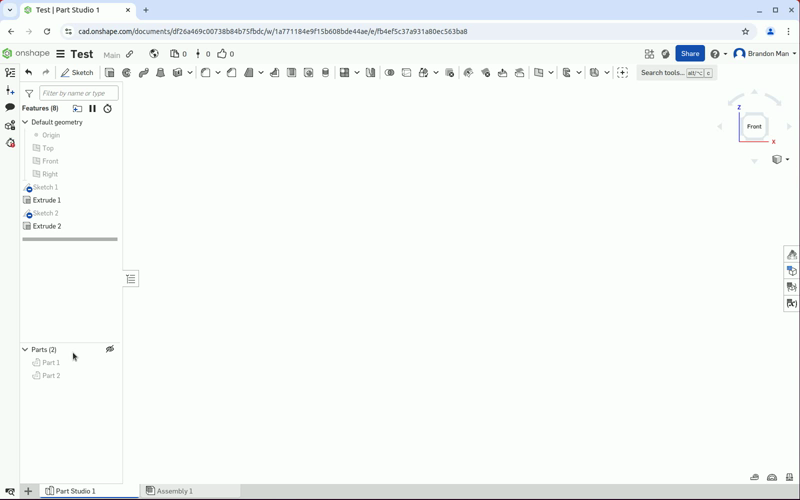
key(space)
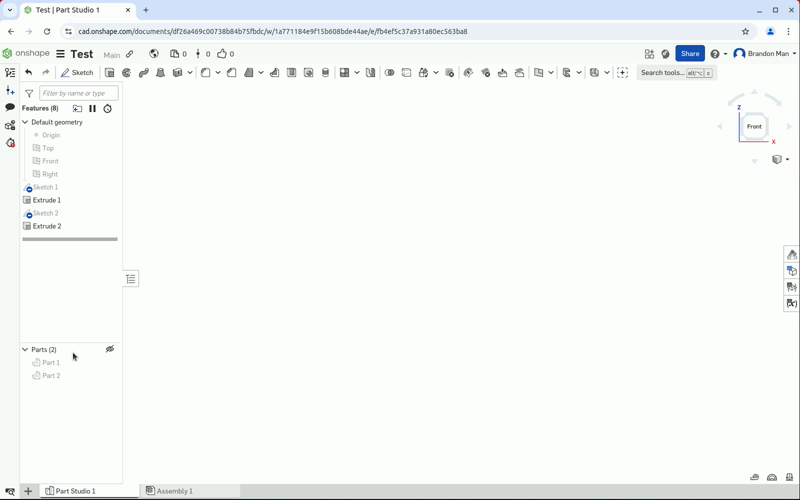
key_down(shift)
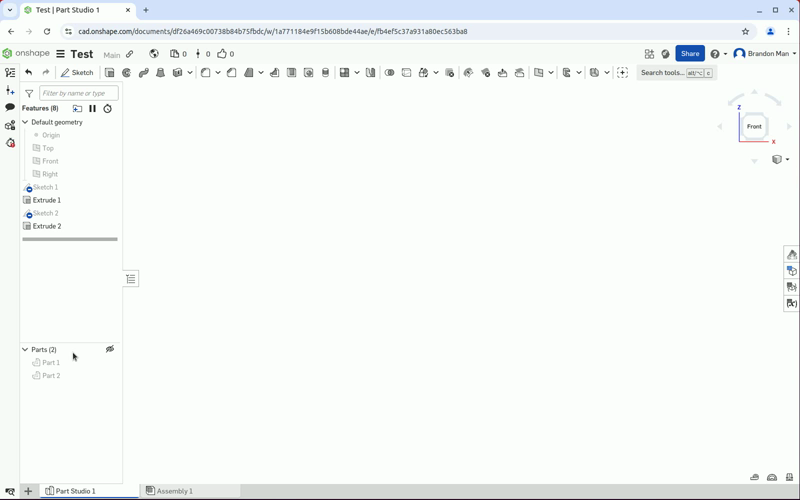
key(down)
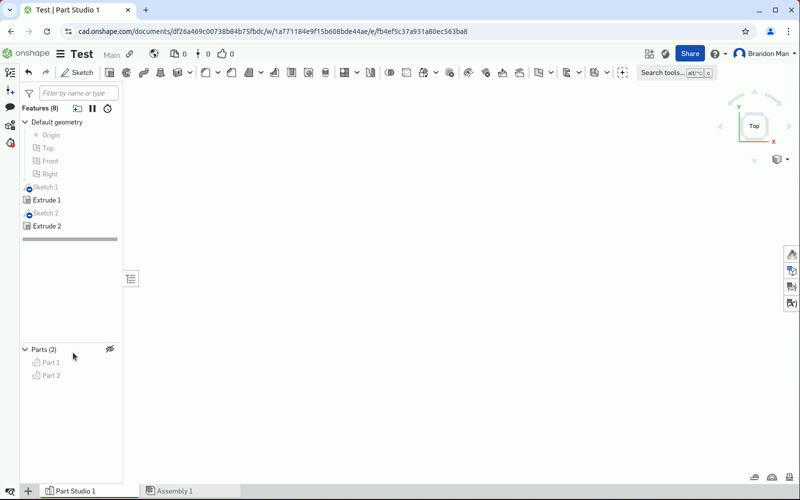
key_up(shift)
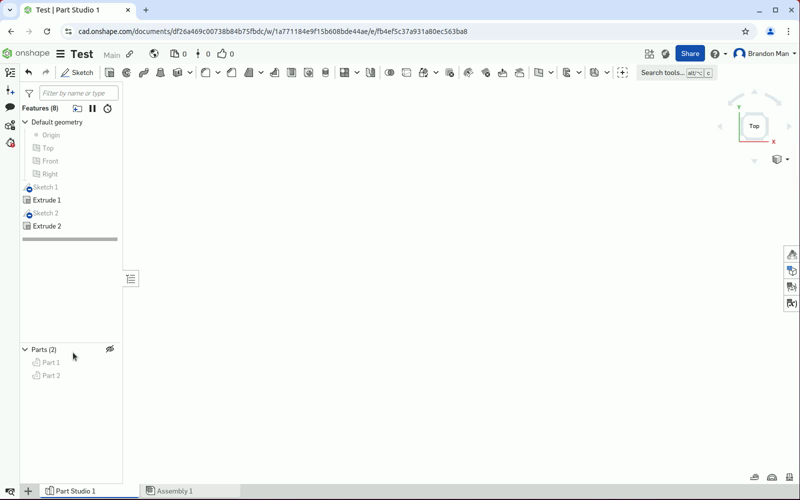
mouse_move(73, 352)
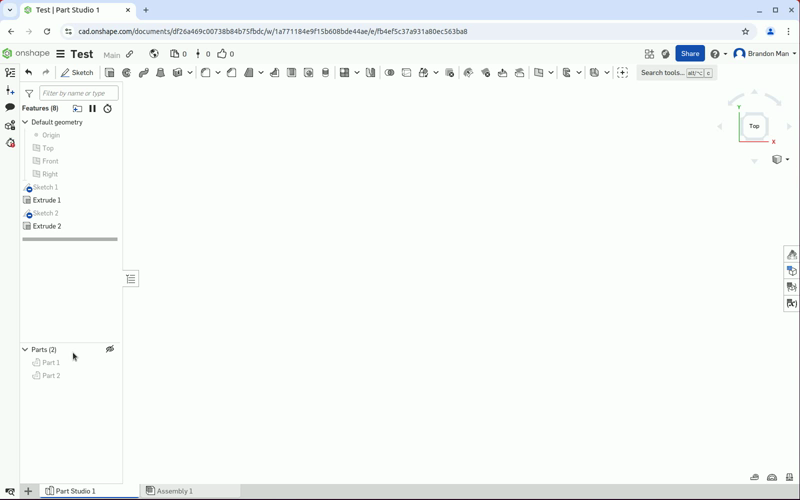
key(shift+y)
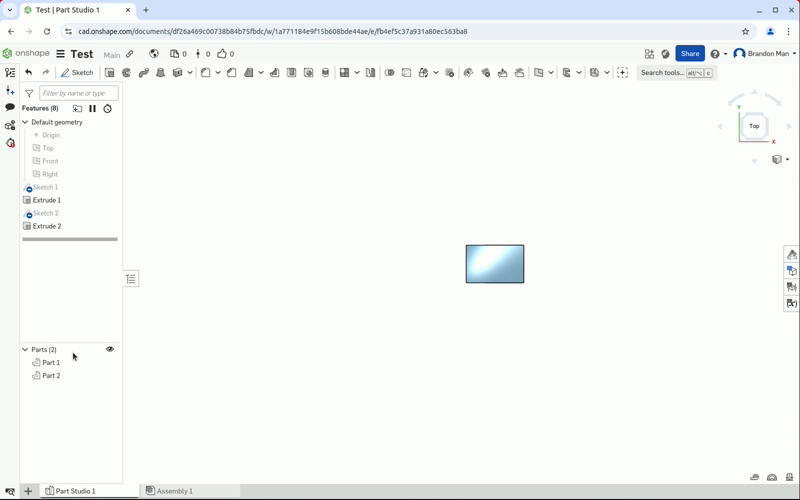
mouse_move(541, 75)
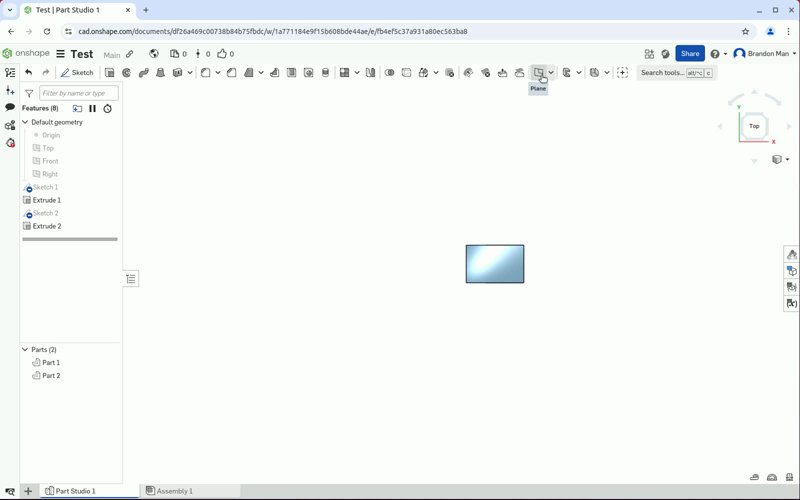
click(541, 75)
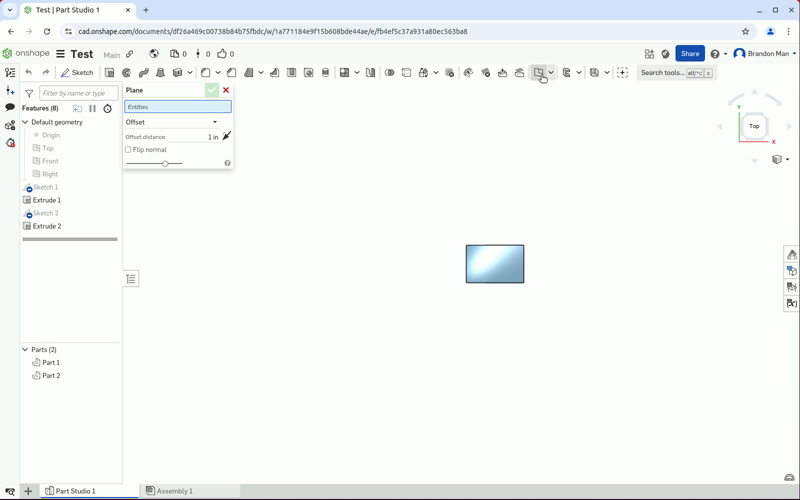
mouse_move(73, 150)
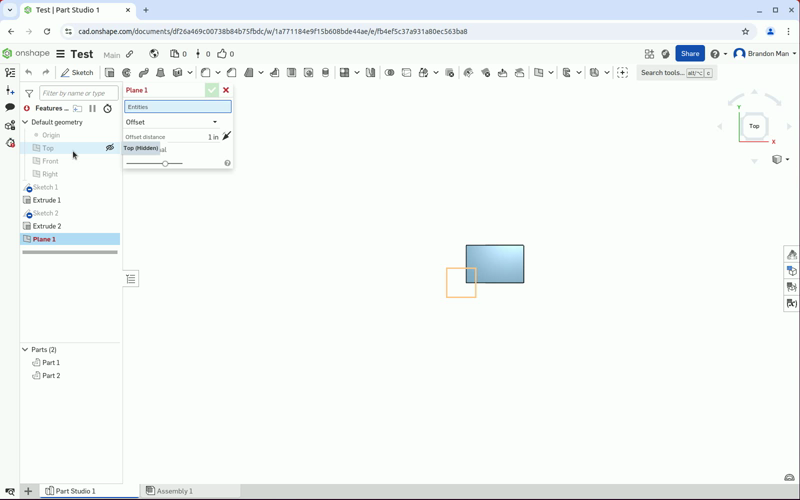
click(73, 150)
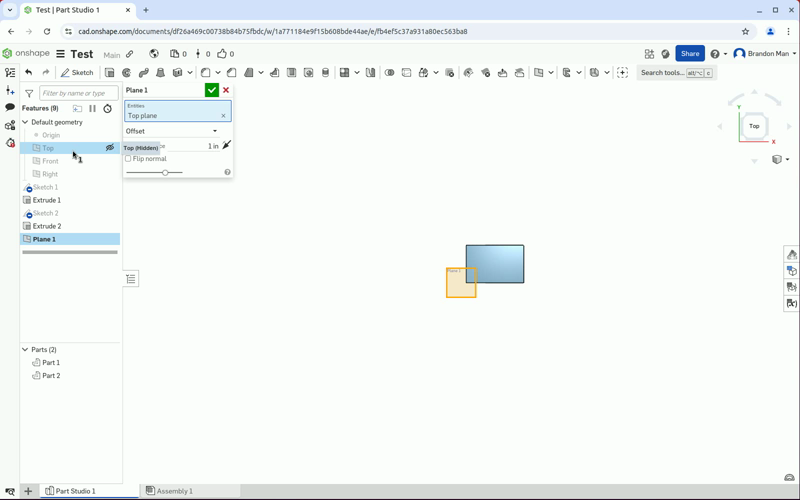
key(tab, 2)
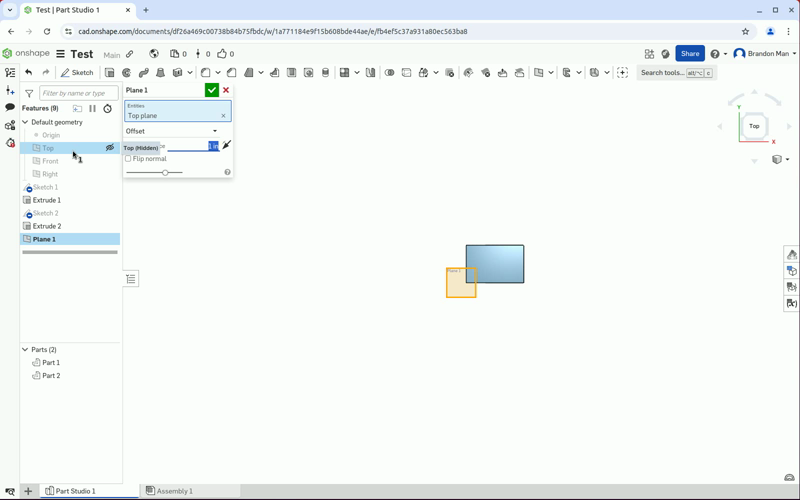
text(11.554)
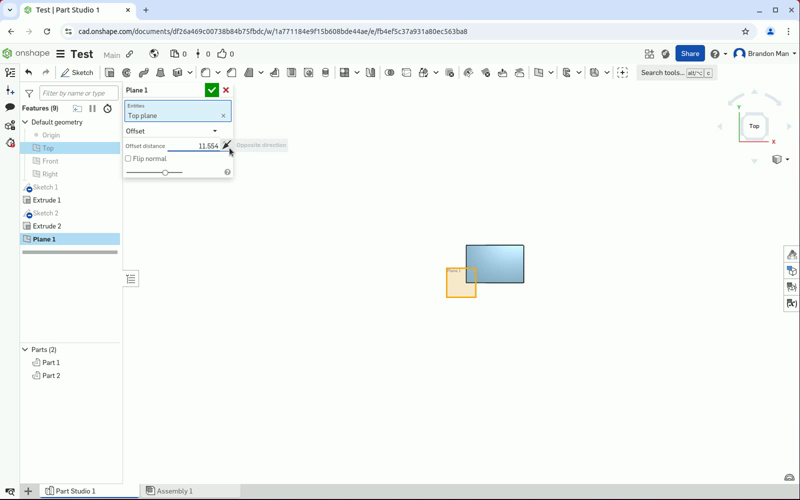
mouse_move(229, 147)
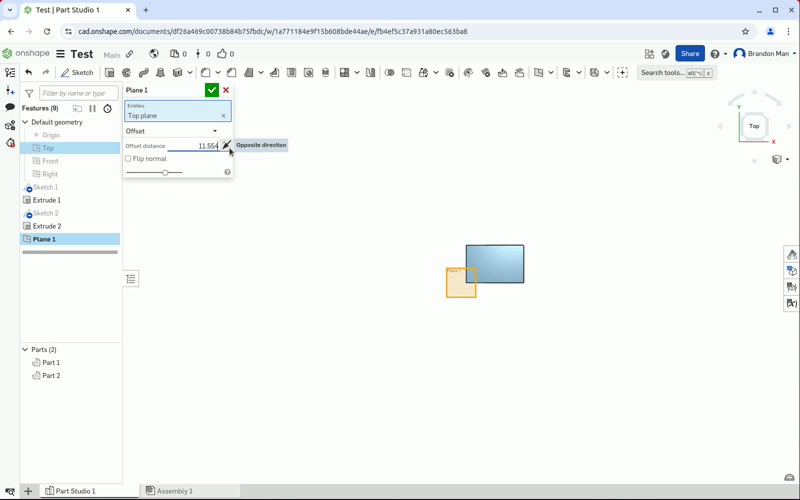
click(229, 147)
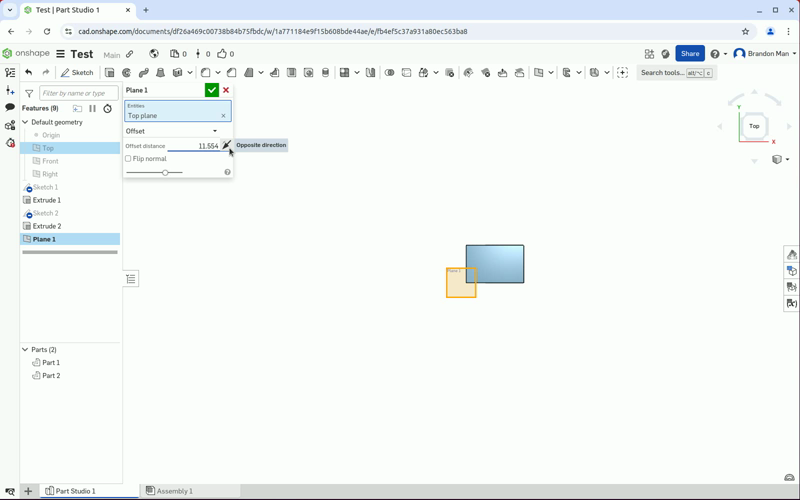
key(enter, 2)
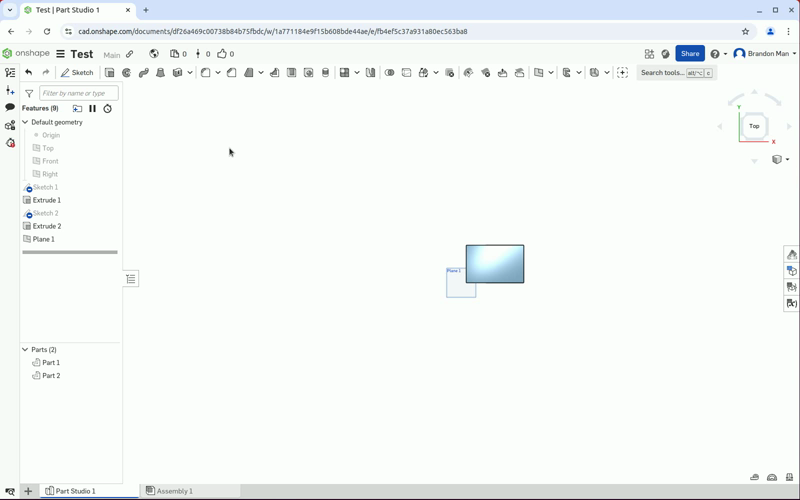
key(shift+s)
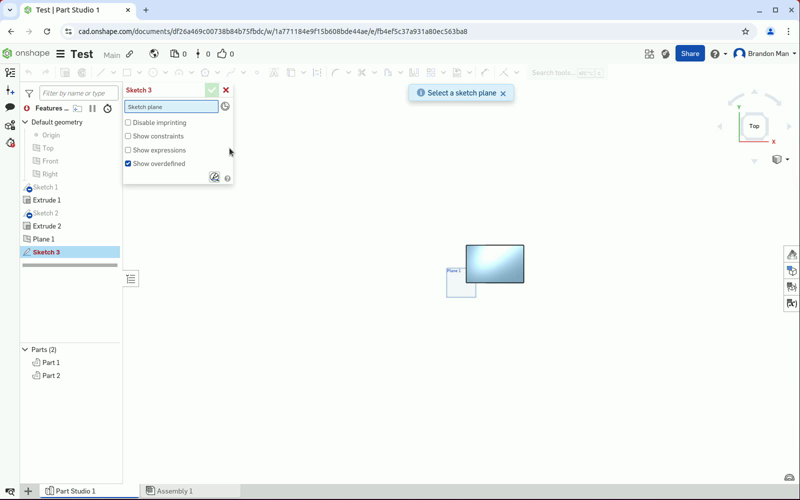
mouse_move(73, 241)
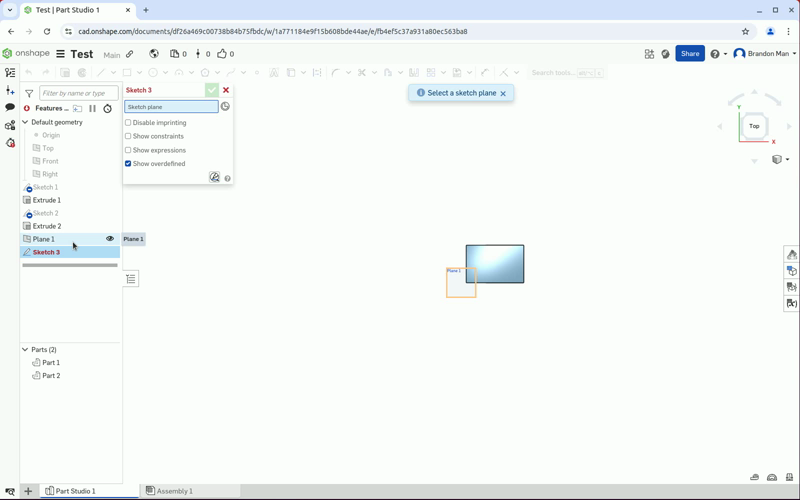
click(73, 241)
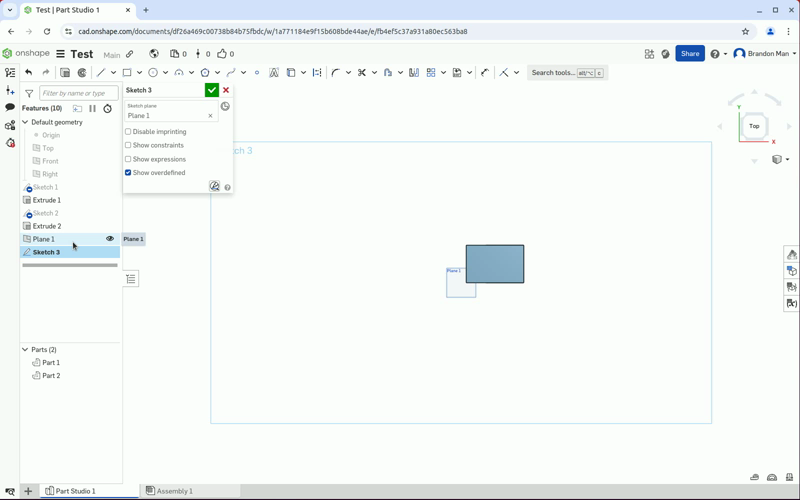
mouse_move(73, 352)
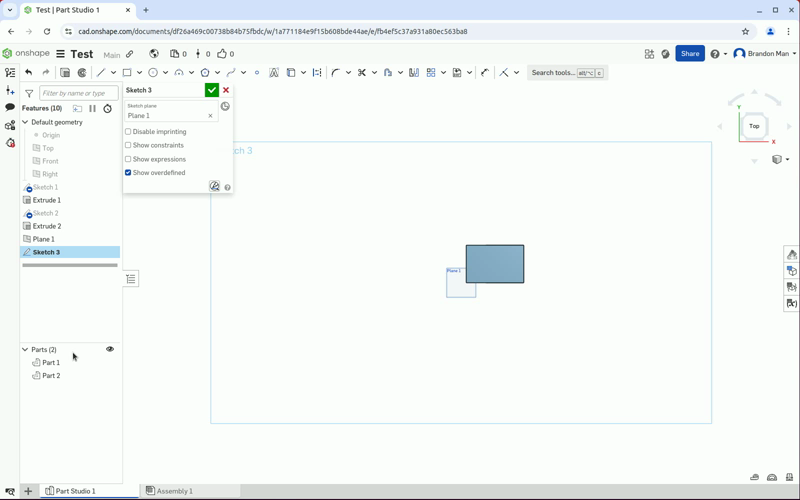
key(y)
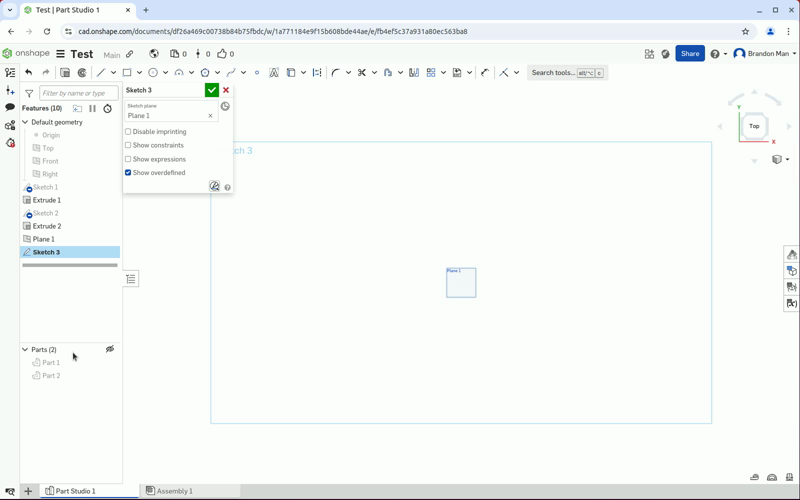
key(l)
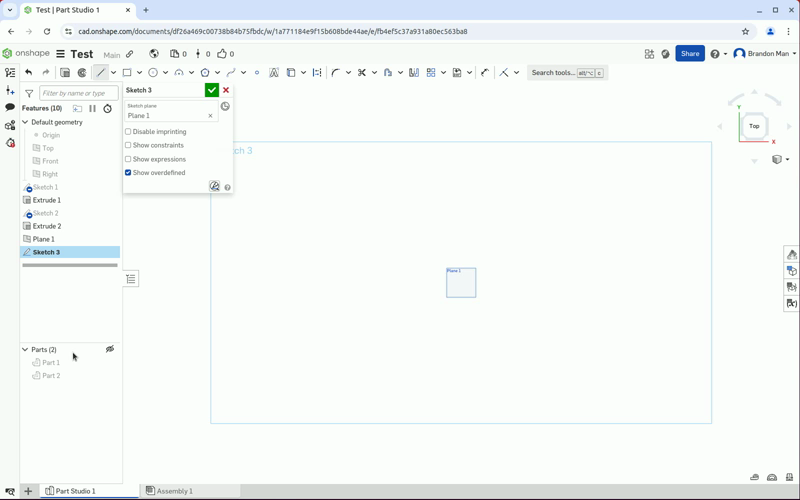
key_down(shift)
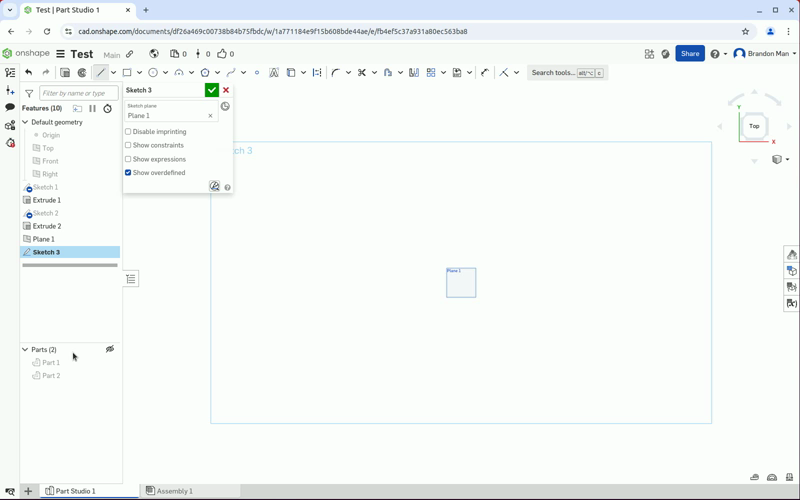
mouse_move(481, 258)
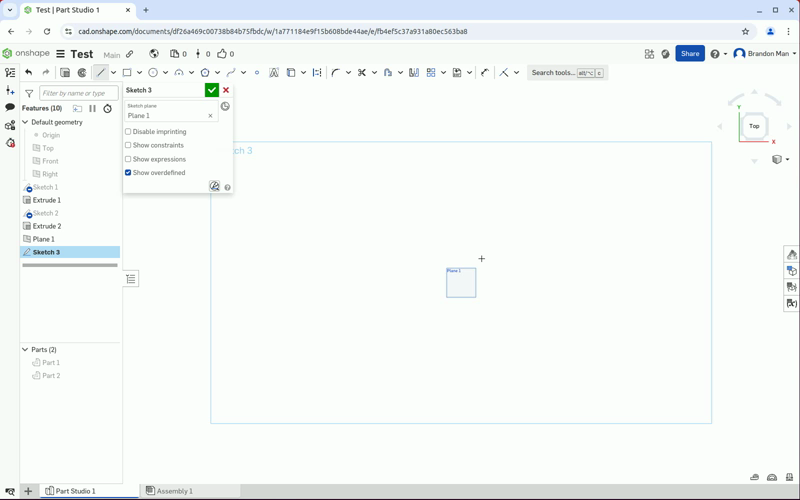
click(481, 258)
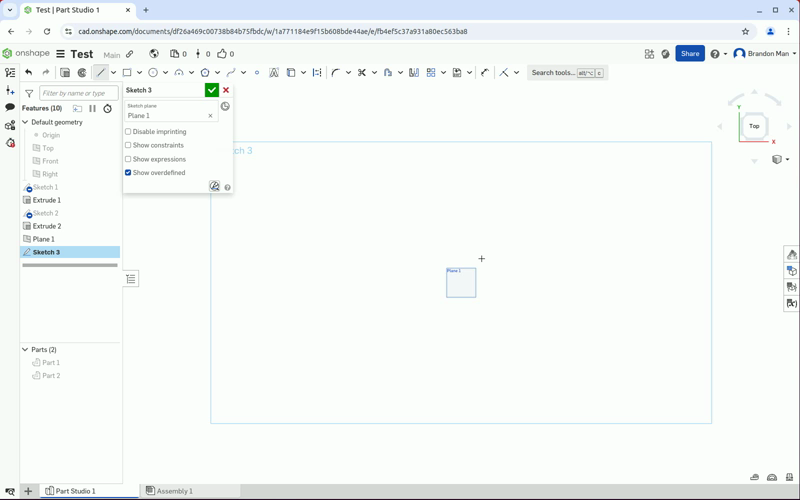
key_up(shift)
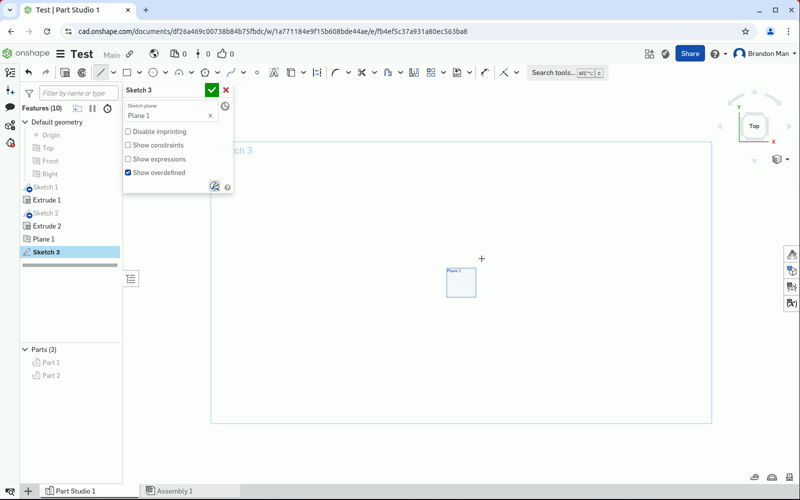
key_down(shift)
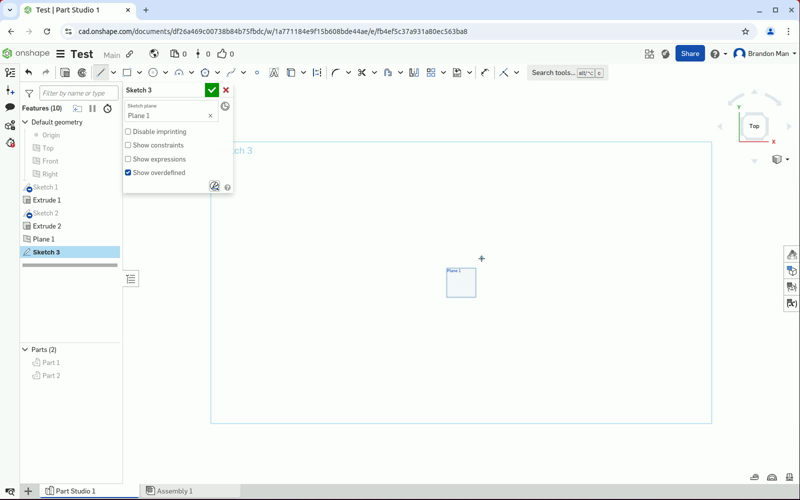
mouse_move(511, 258)
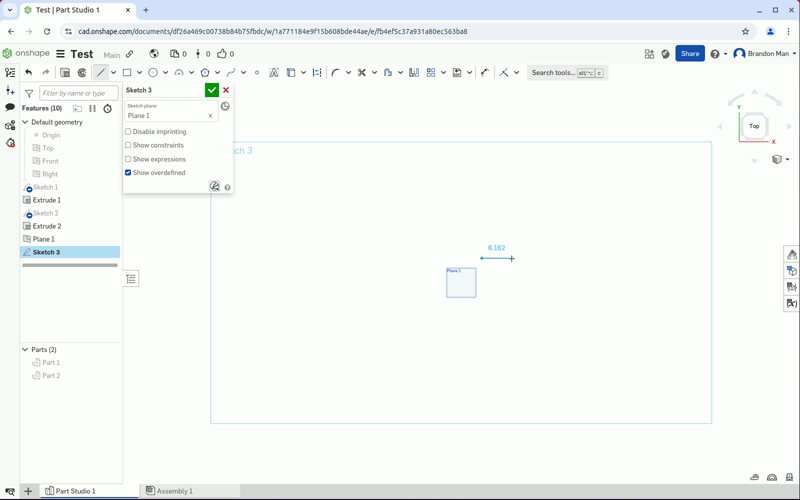
mouse_move(510, 258)
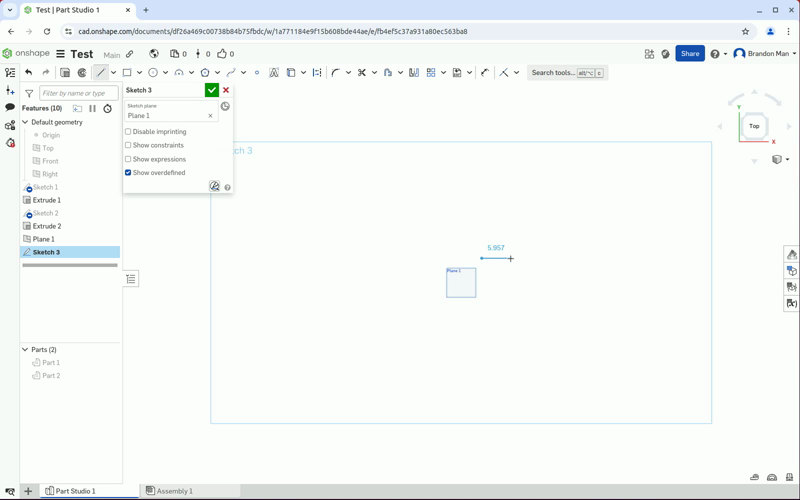
click(510, 258)
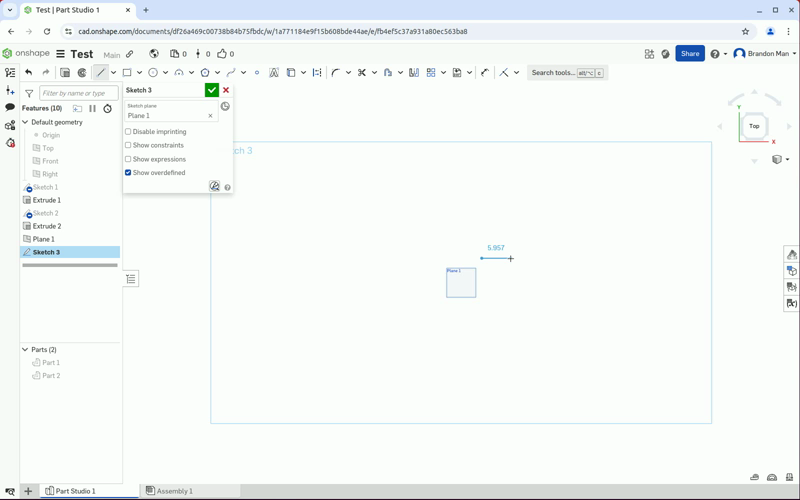
key_up(shift)
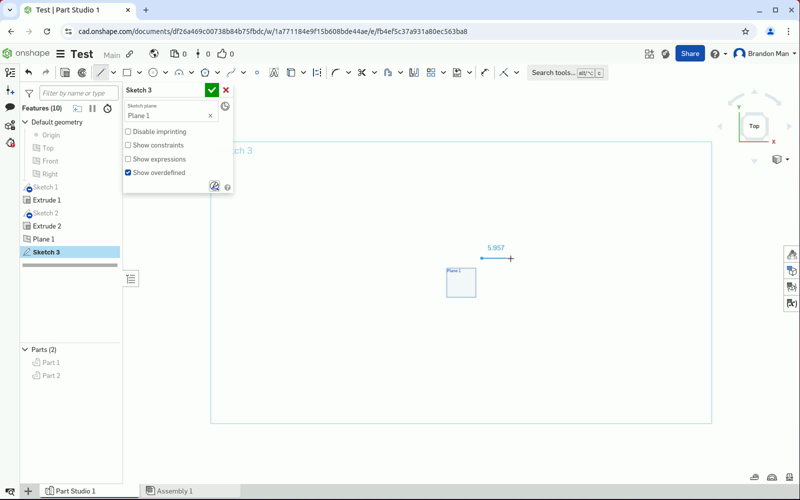
key_down(shift)
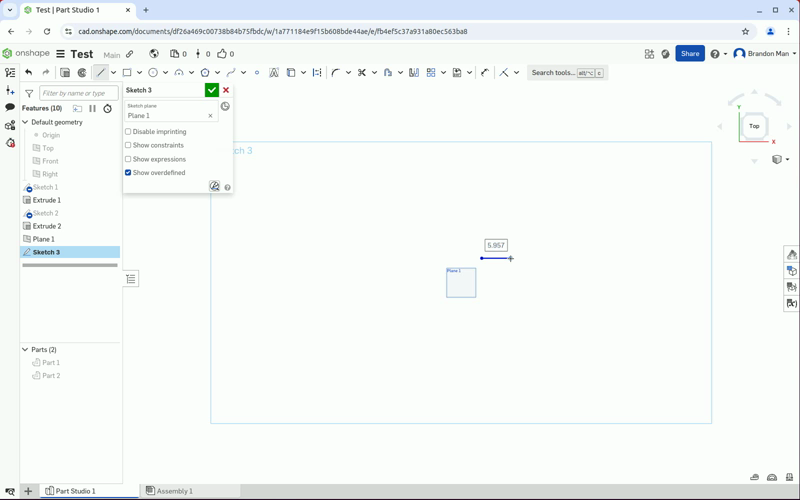
mouse_move(540, 258)
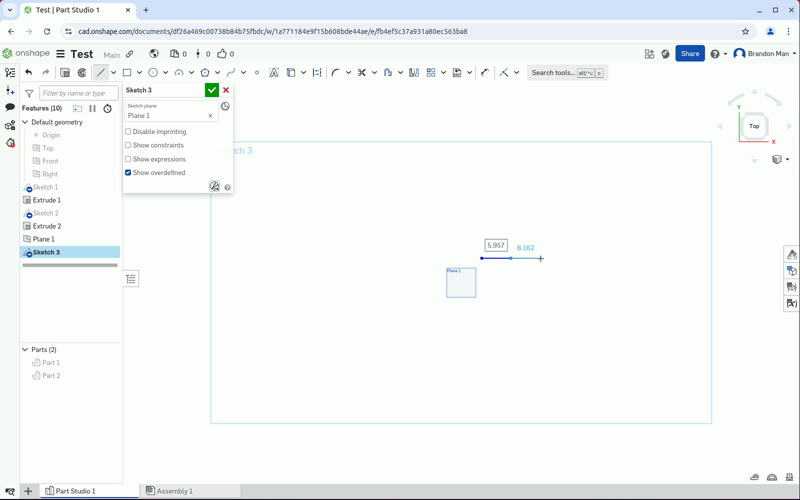
mouse_move(510, 245)
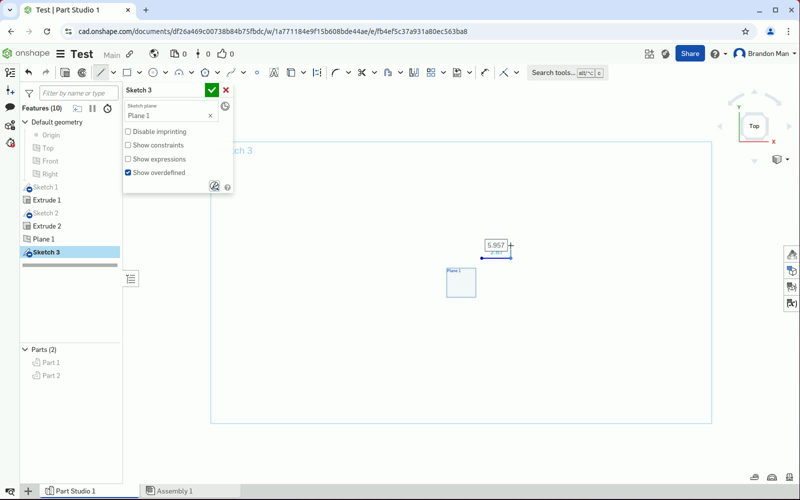
click(510, 245)
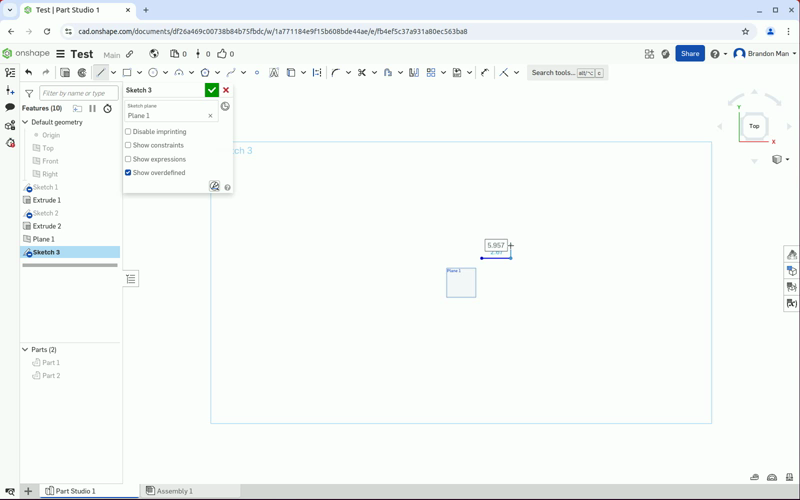
key_up(shift)
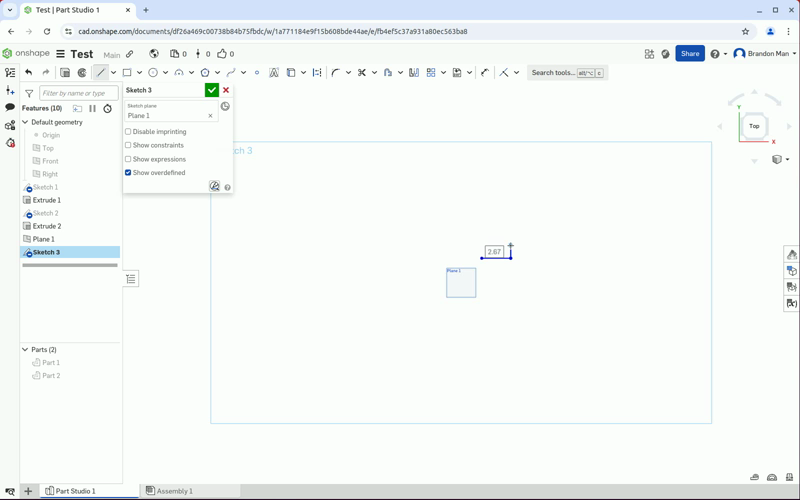
key_down(shift)
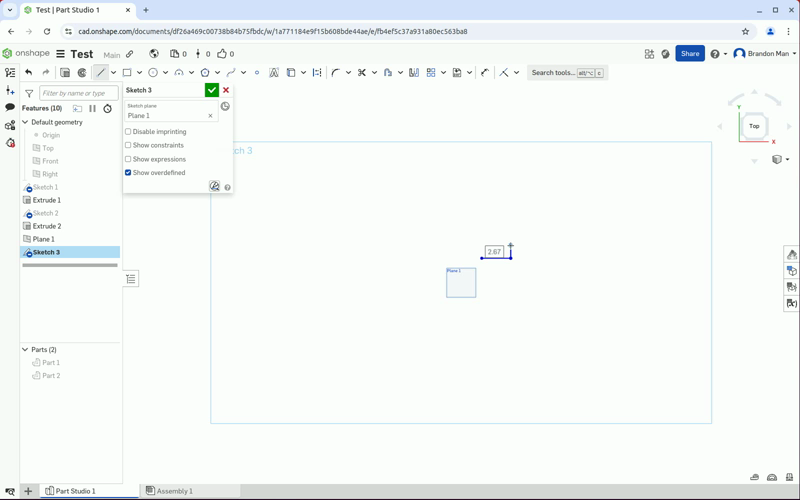
mouse_move(540, 245)
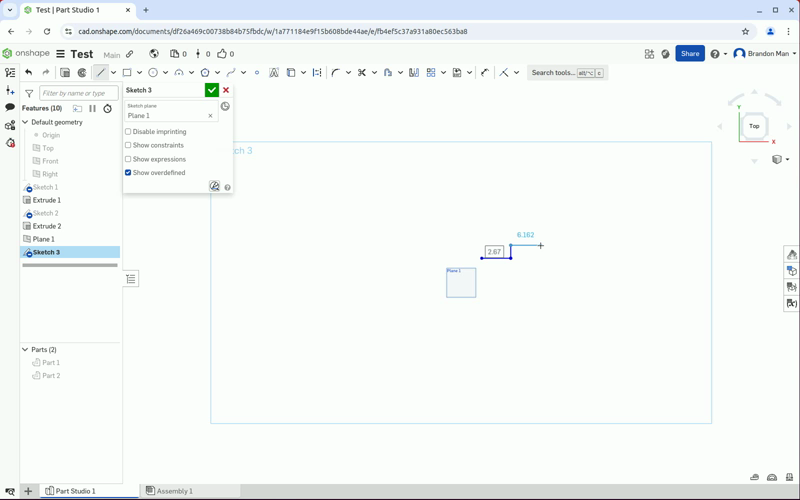
mouse_move(481, 245)
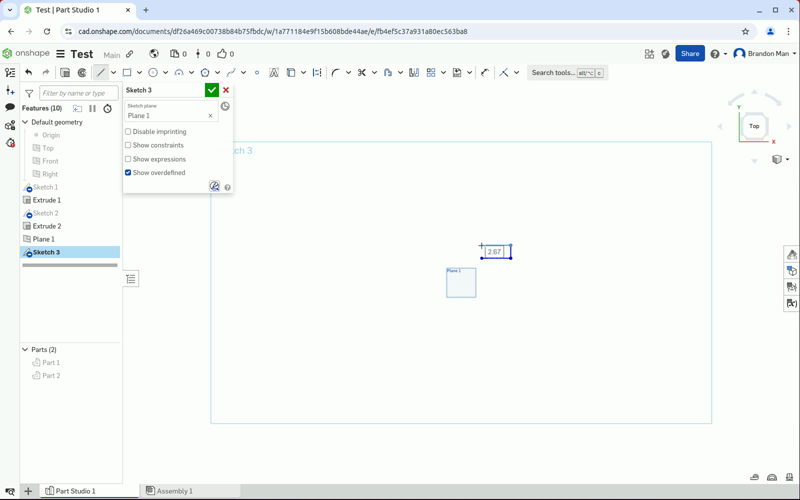
click(481, 245)
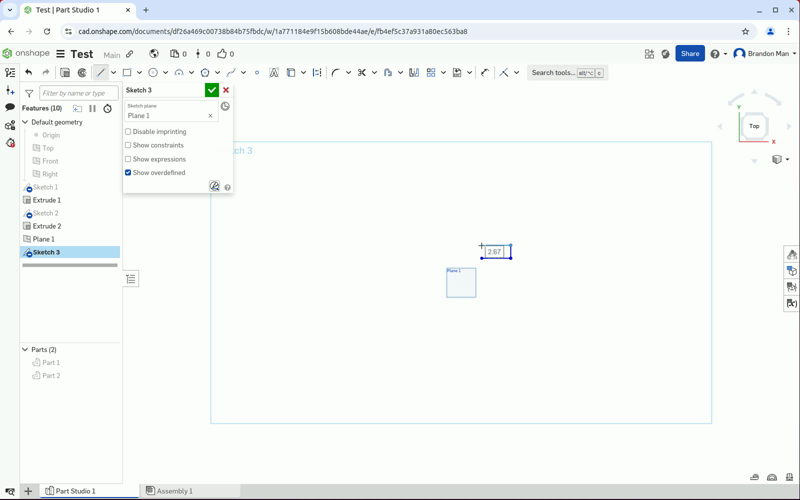
key_up(shift)
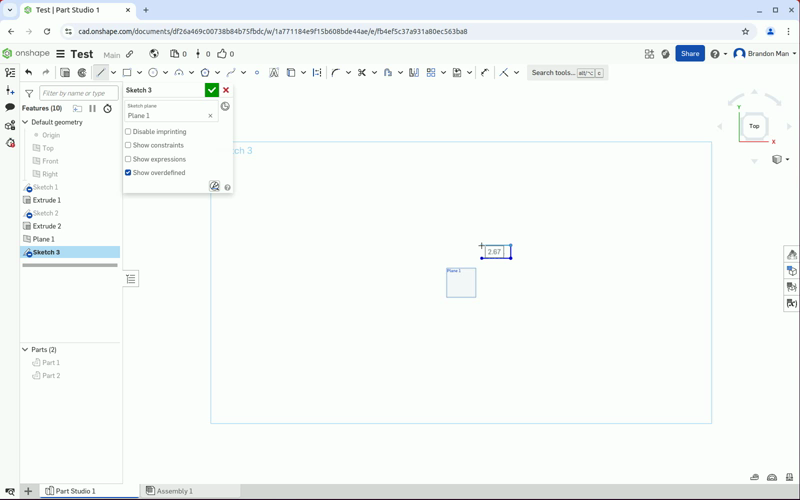
mouse_move(511, 245)
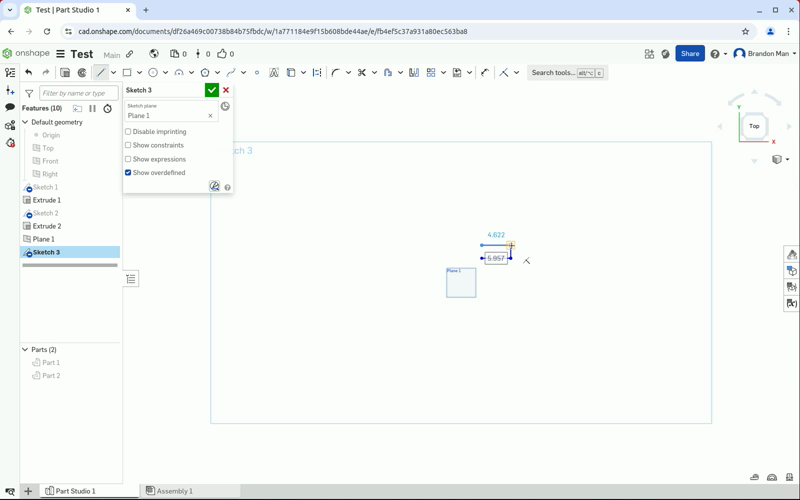
key_down(shift)
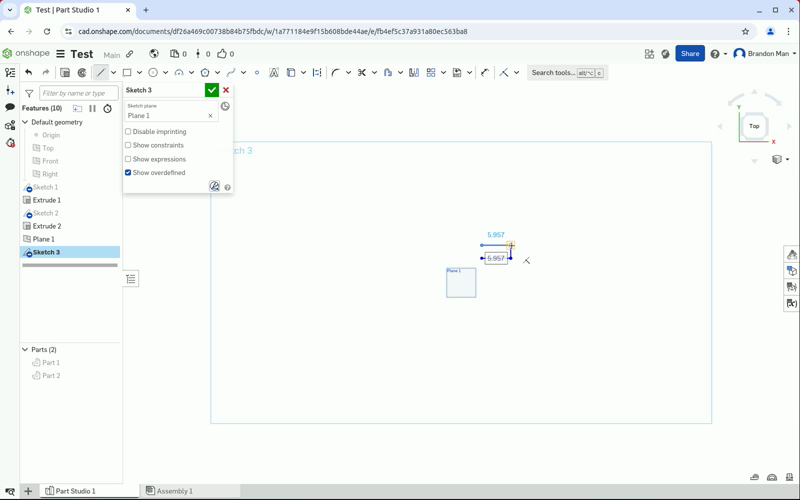
mouse_move(481, 258)
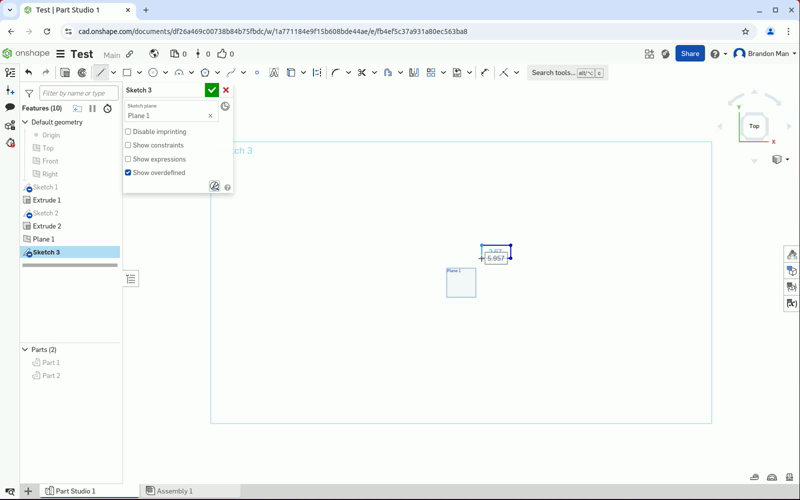
key_up(shift)
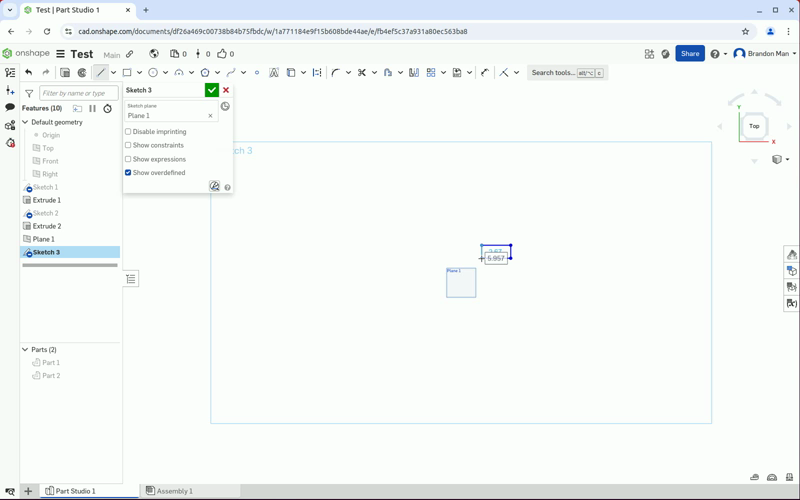
click(481, 258)
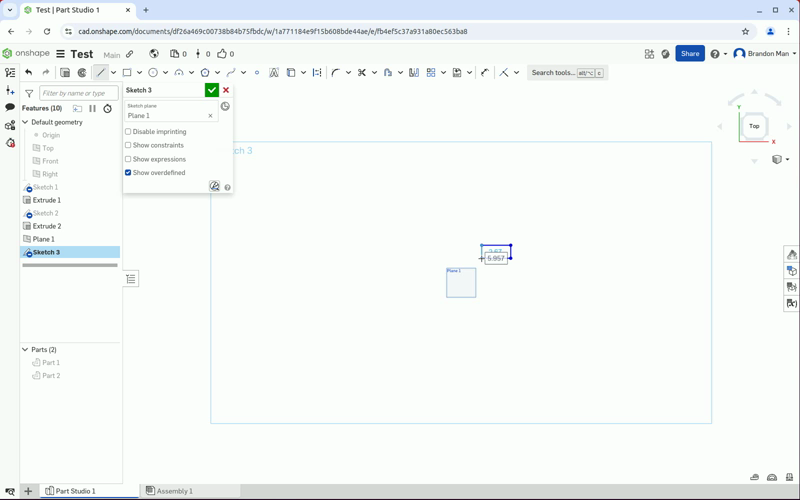
key(esc)
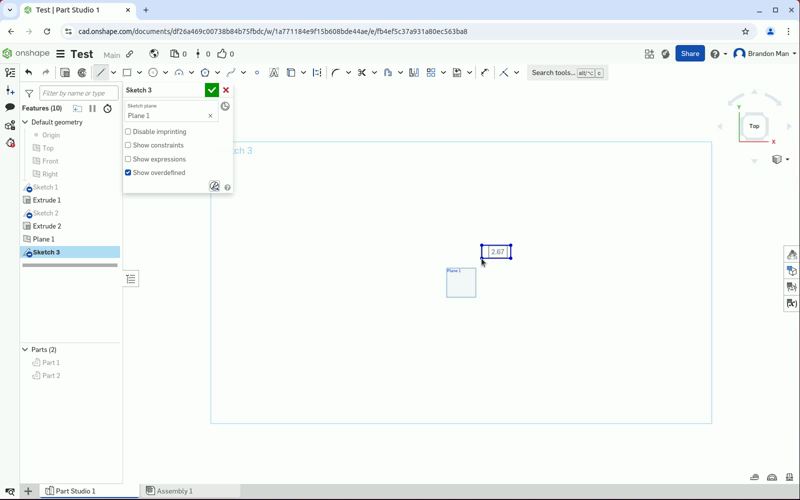
mouse_move(493, 257)
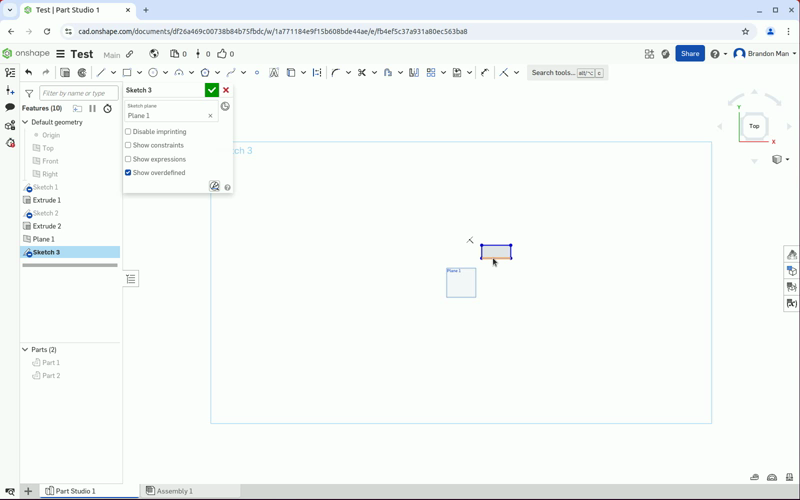
scroll(6)
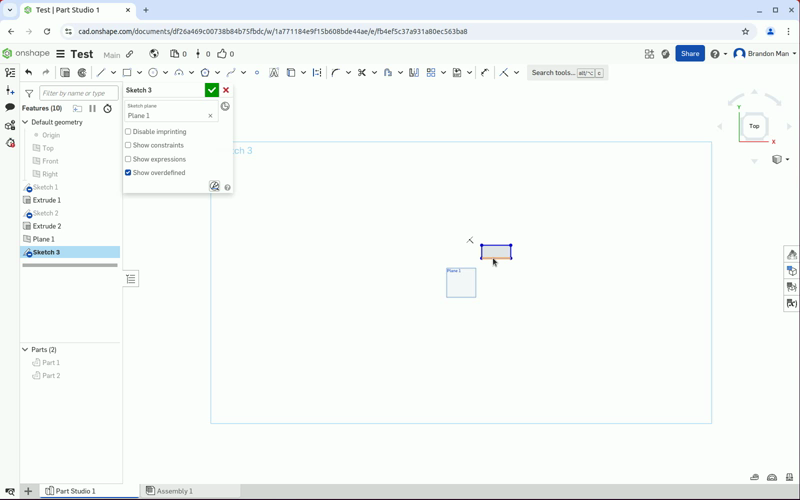
scroll(6)
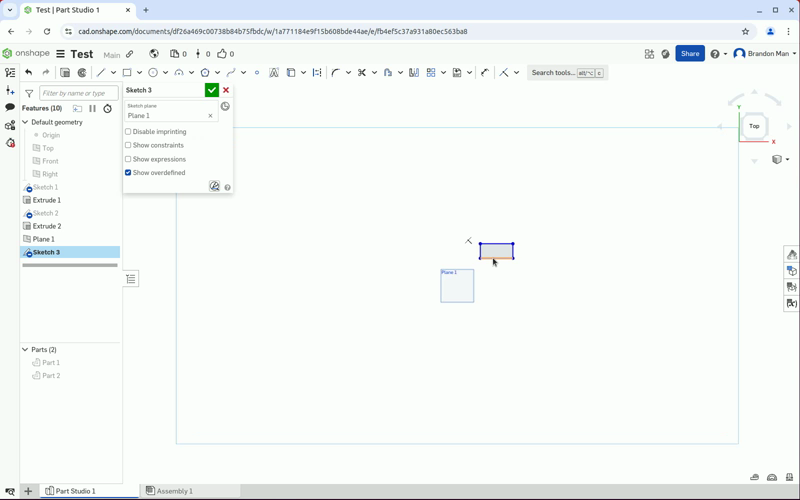
scroll(6)
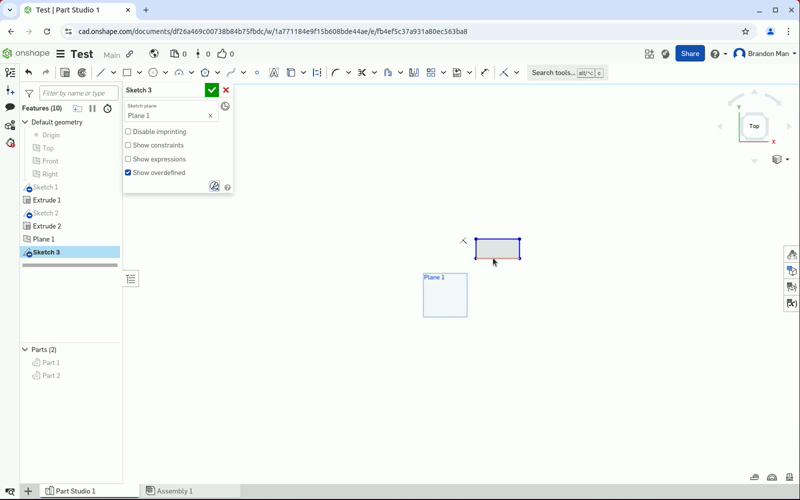
scroll(6)
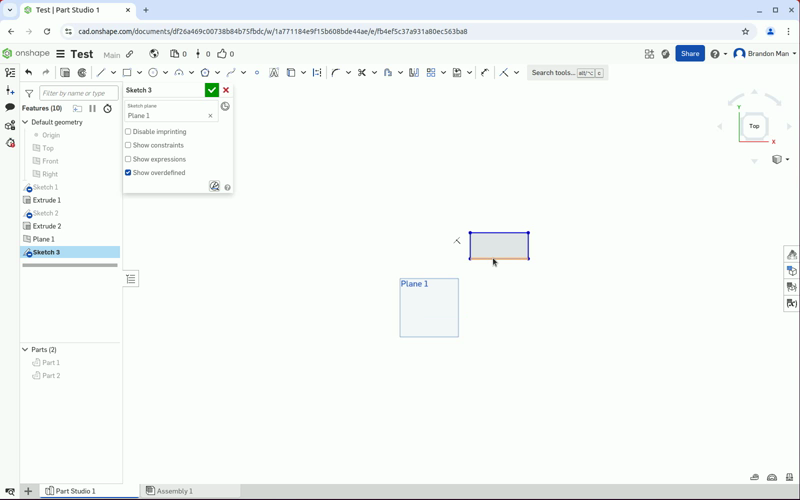
scroll(6)
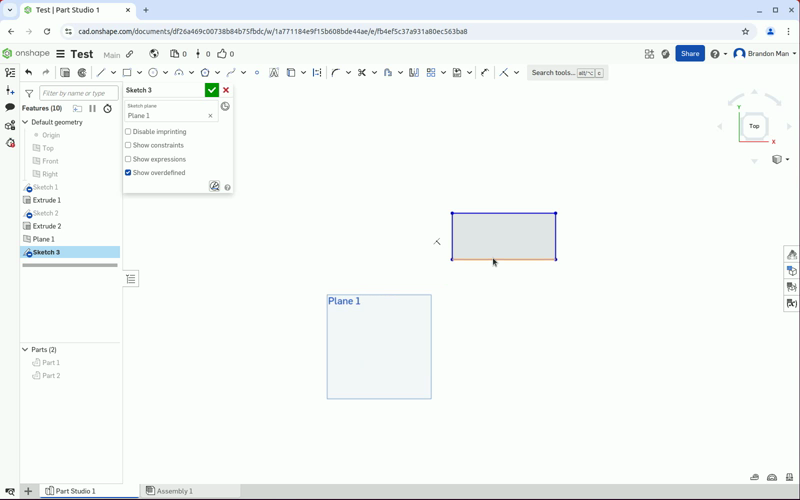
scroll(6)
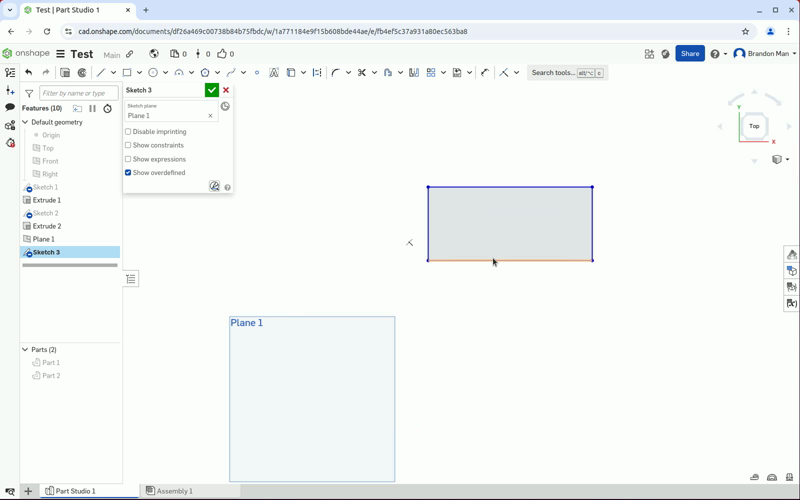
scroll(6)
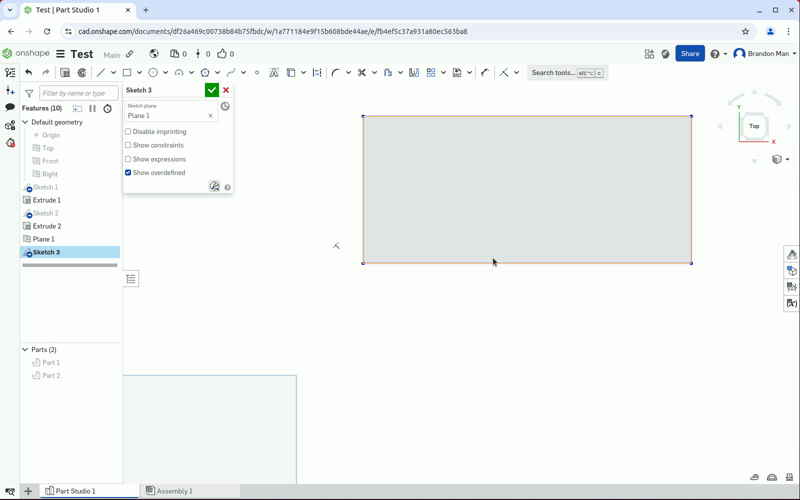
click(493, 257)
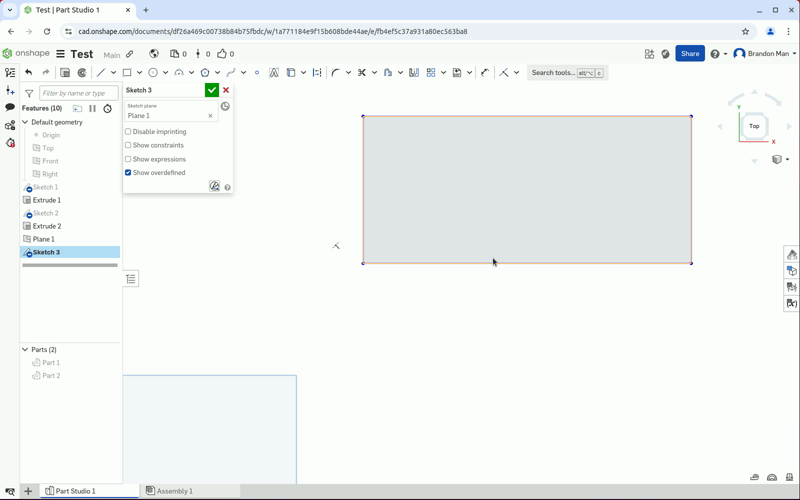
scroll(-6)
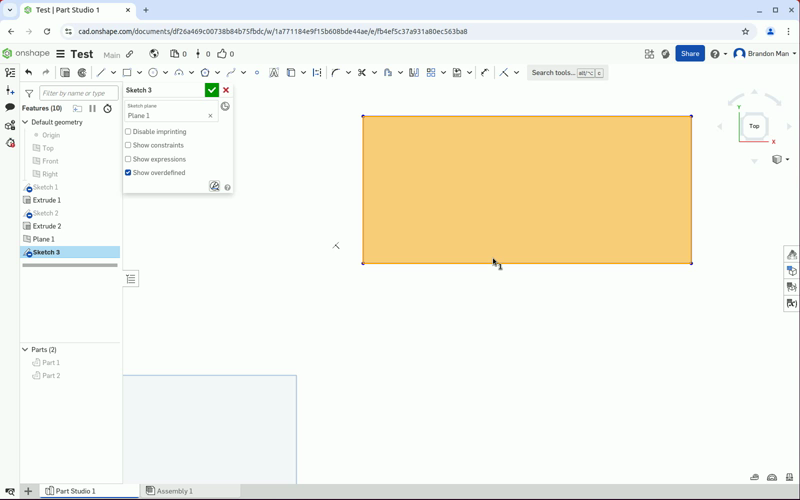
scroll(-6)
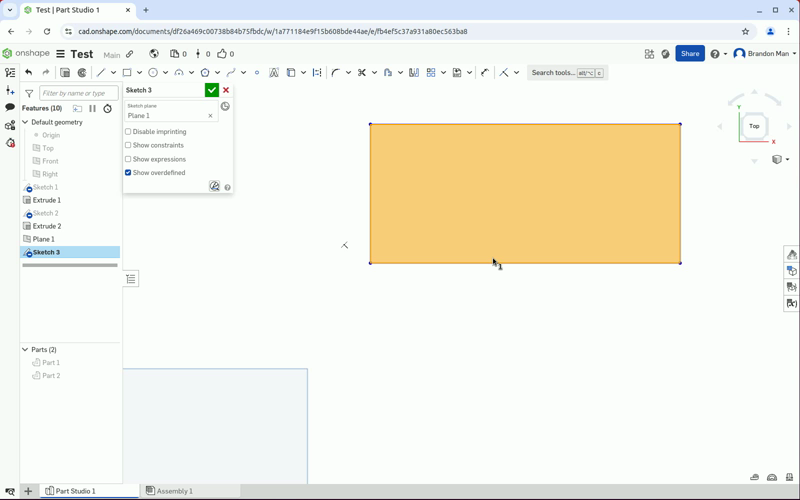
scroll(-6)
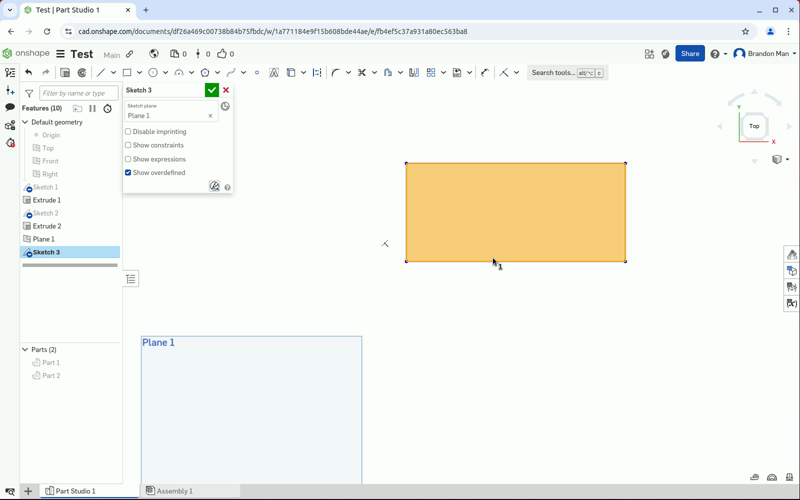
scroll(-6)
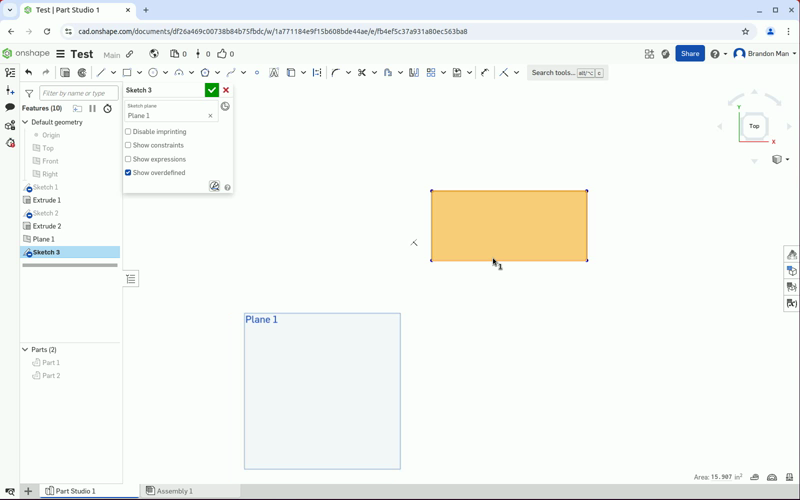
scroll(-6)
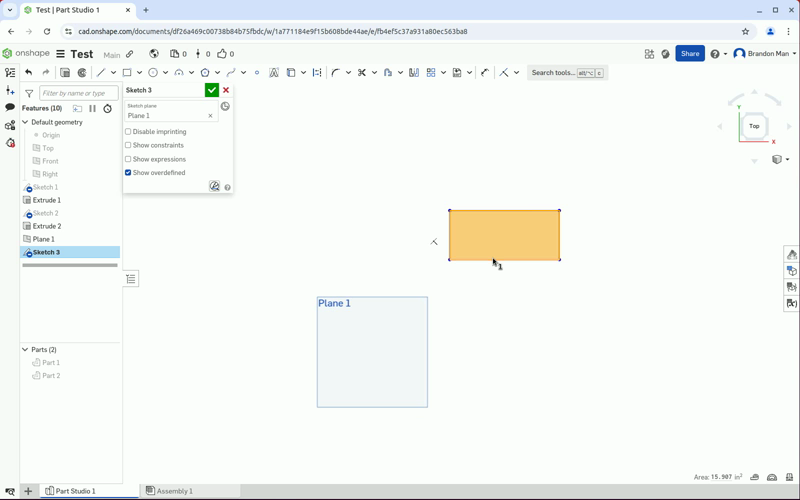
scroll(-6)
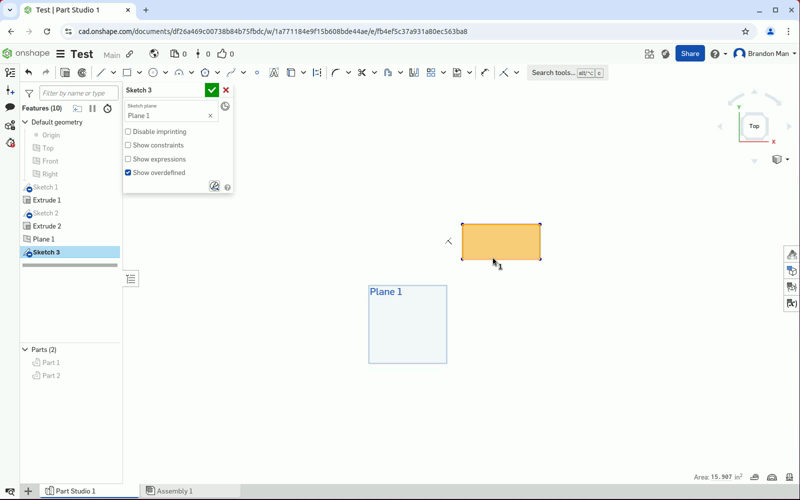
scroll(-6)
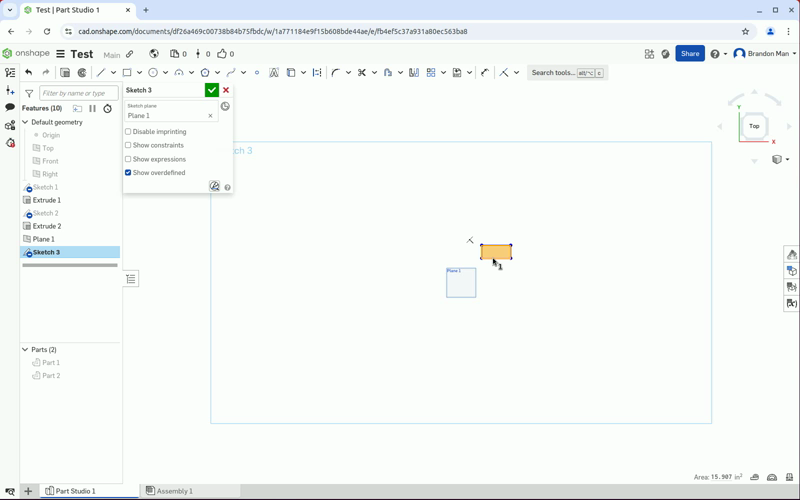
mouse_move(73, 352)
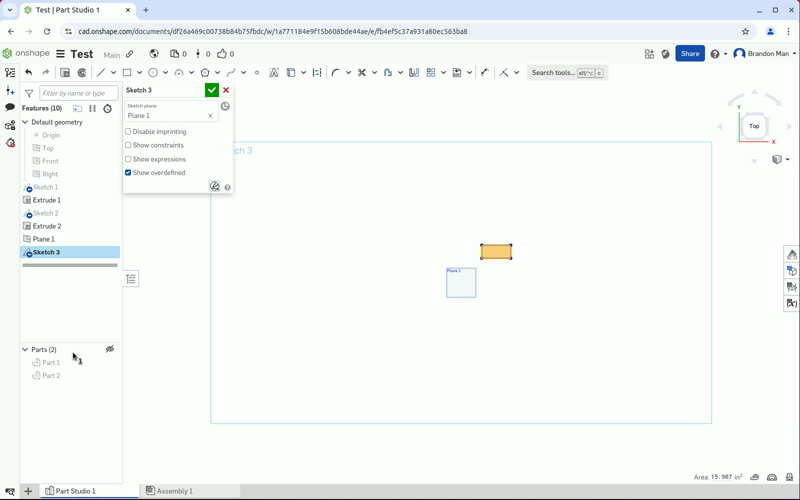
key(shift+y)
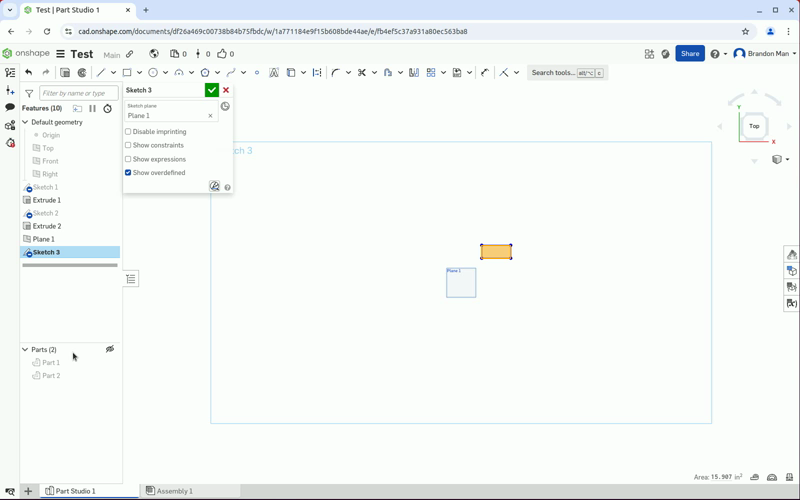
key(shift+e)
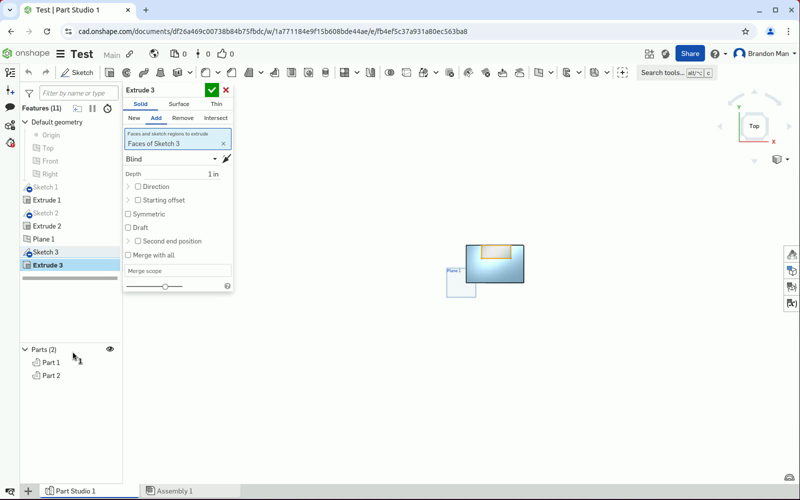
mouse_move(143, 106)
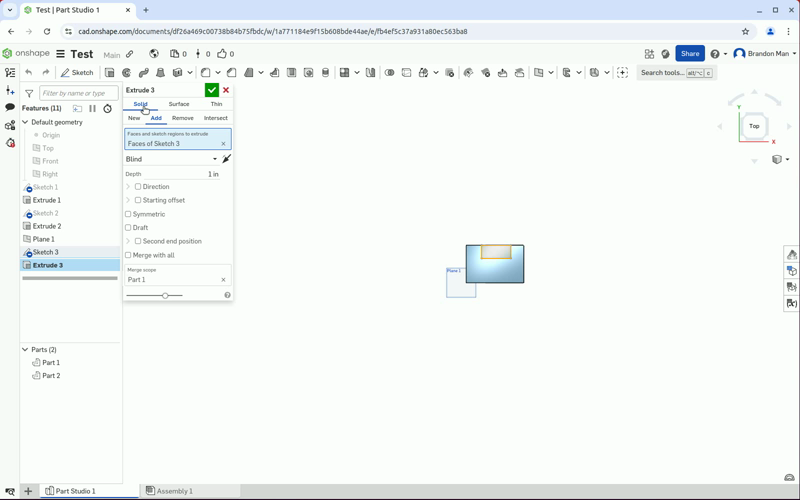
click(143, 106)
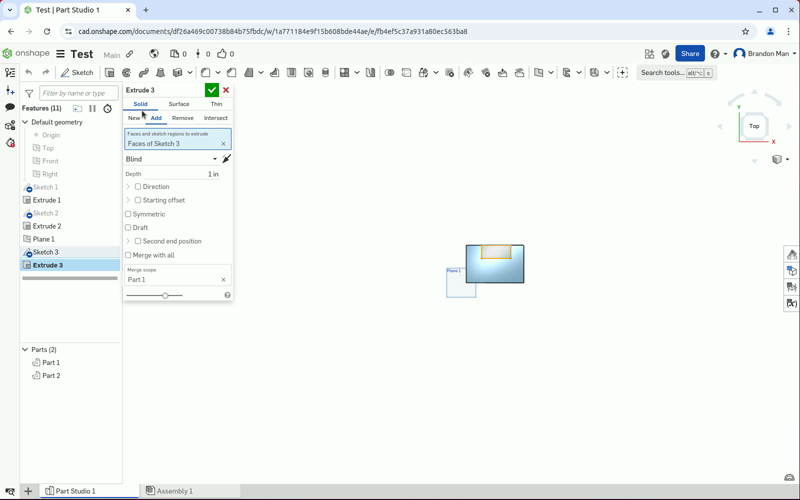
mouse_move(137, 120)
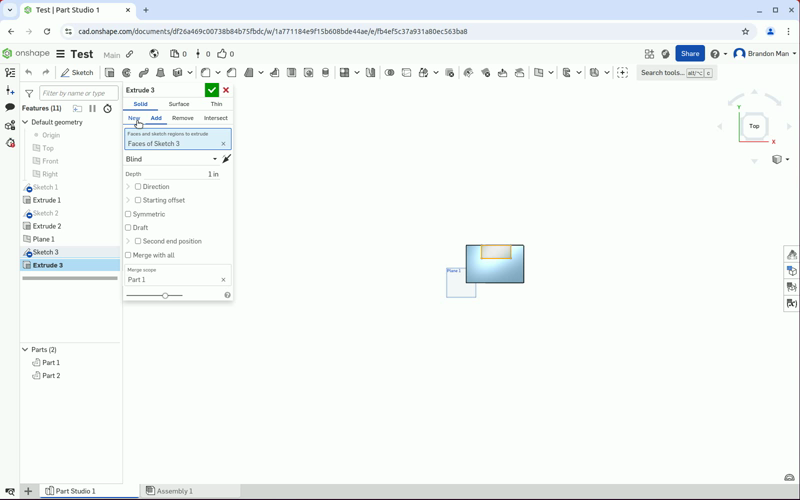
click(137, 120)
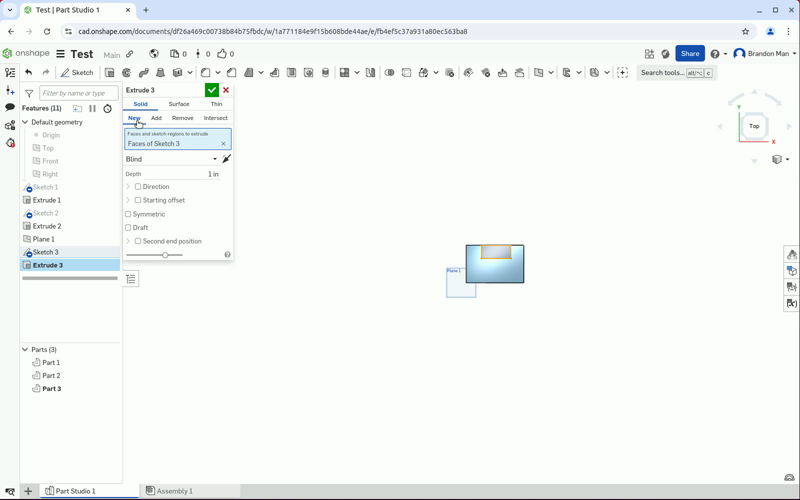
key(tab, 4)
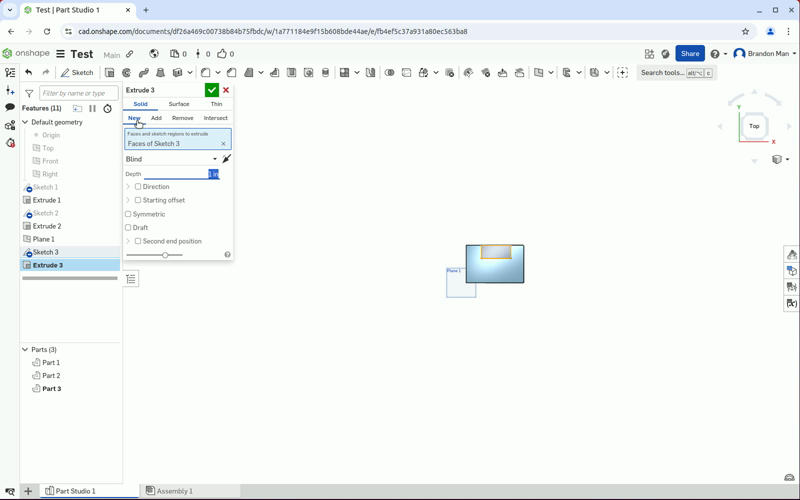
text(19.257)
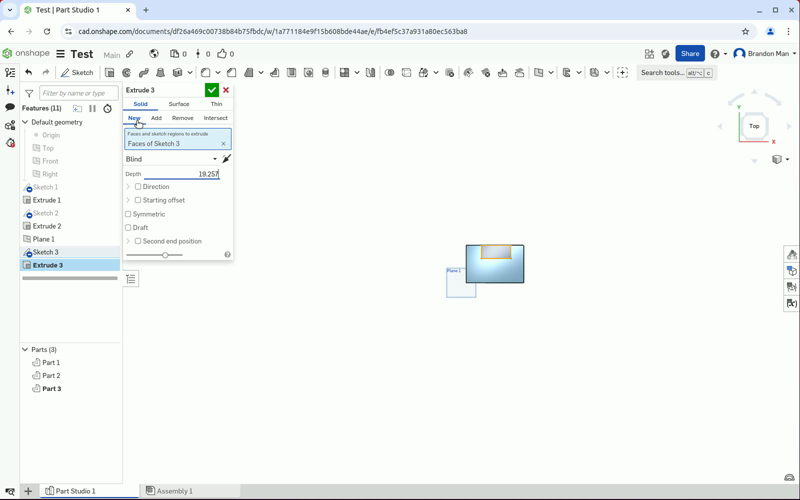
key(enter)
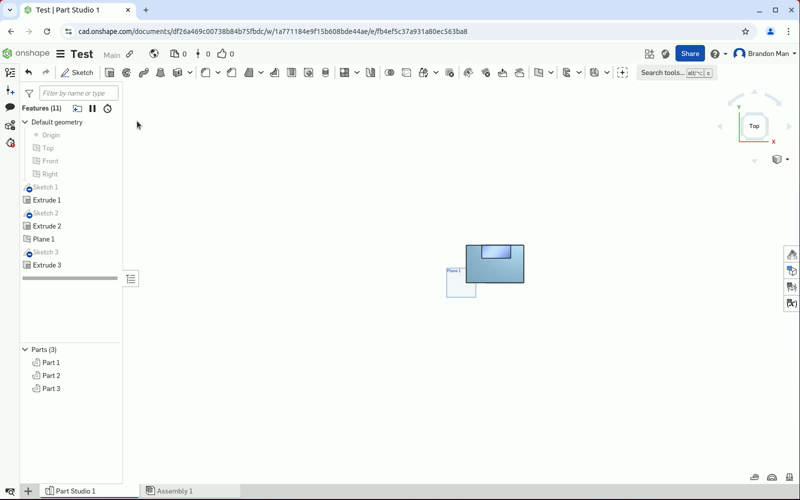
key(shift+h)
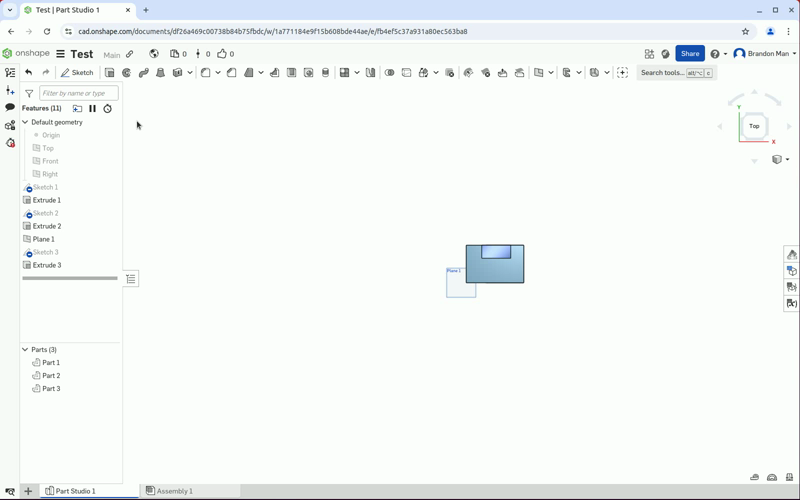
key(shift+h)
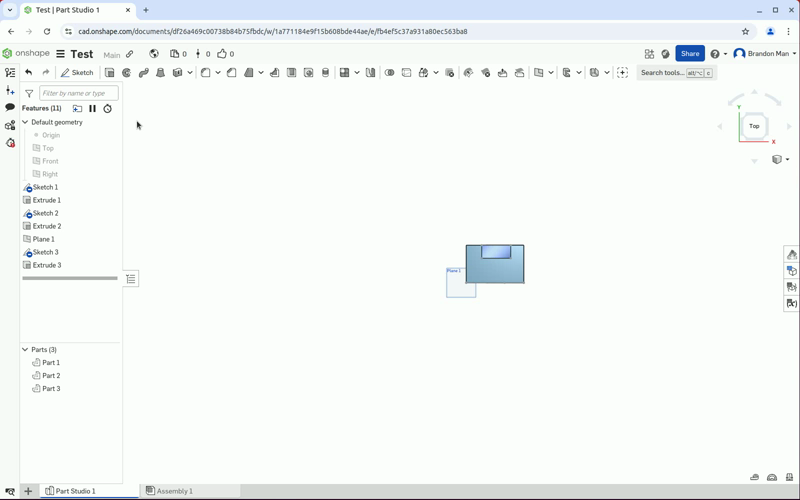
key(shift+7)
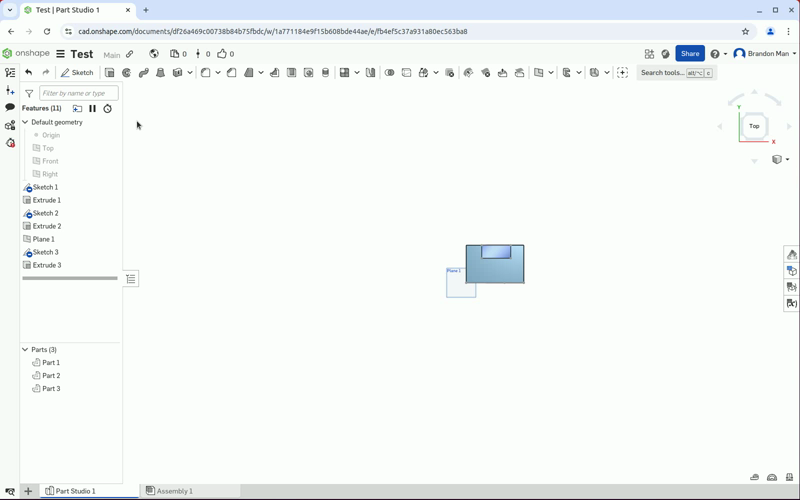
key(up, 3)
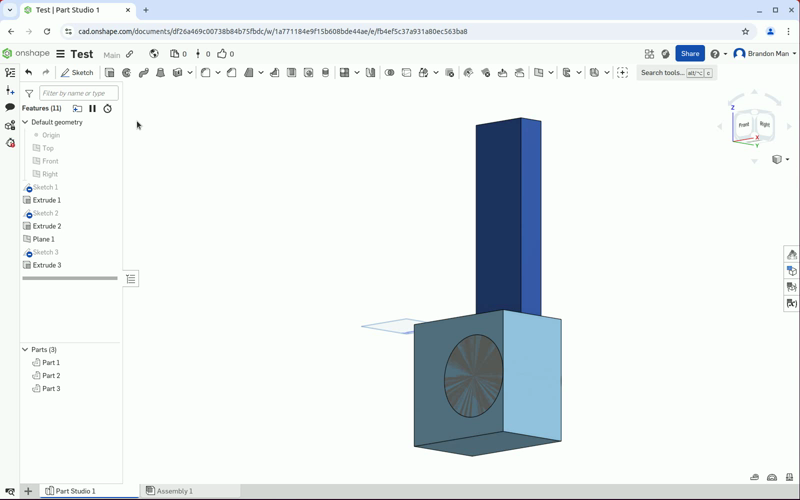
key(left, 3)
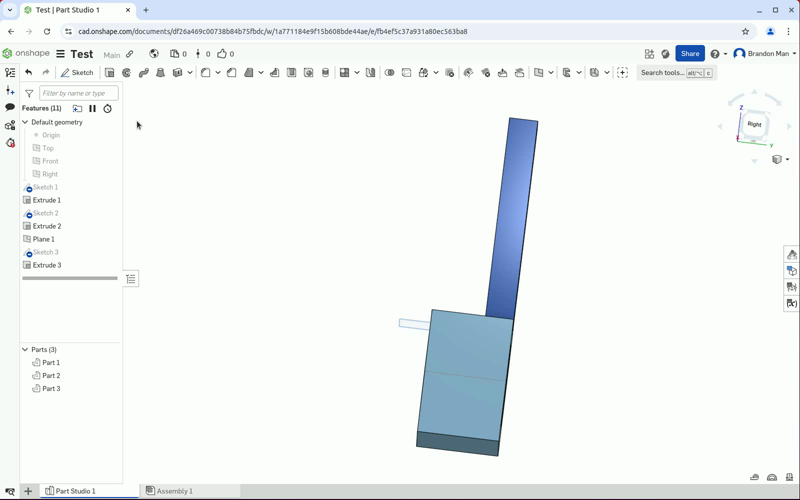
key(right, 3)
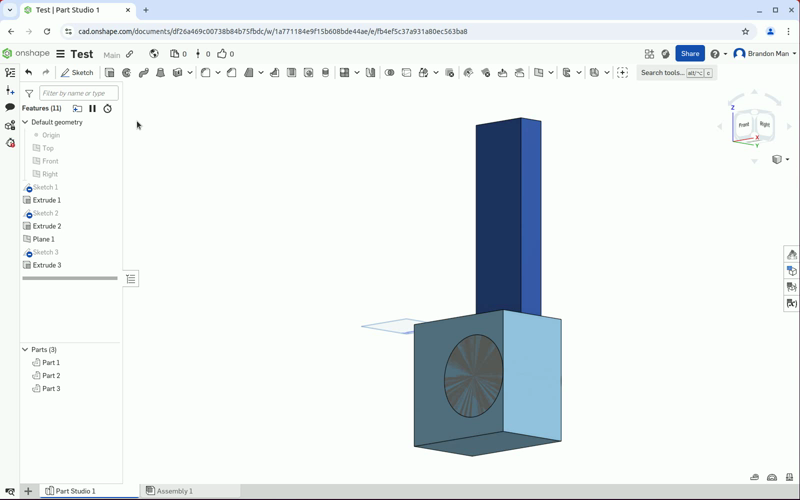
key(down, 3)
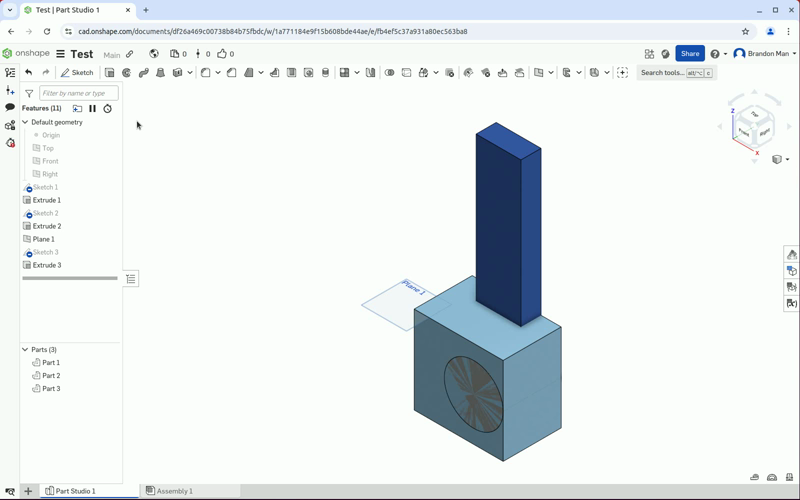
mouse_move(73, 189)
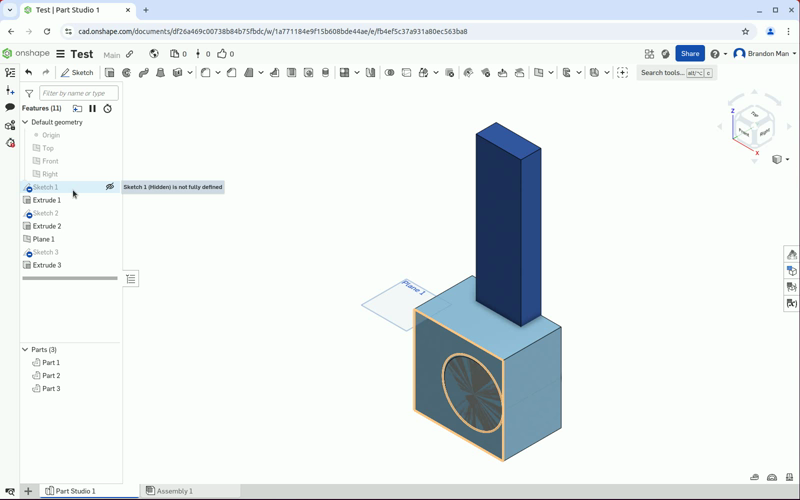
click(73, 189)